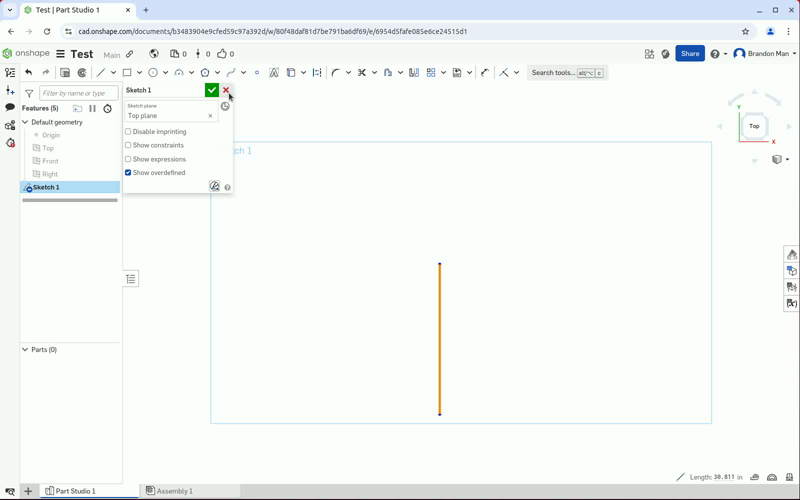
key(shift+h)
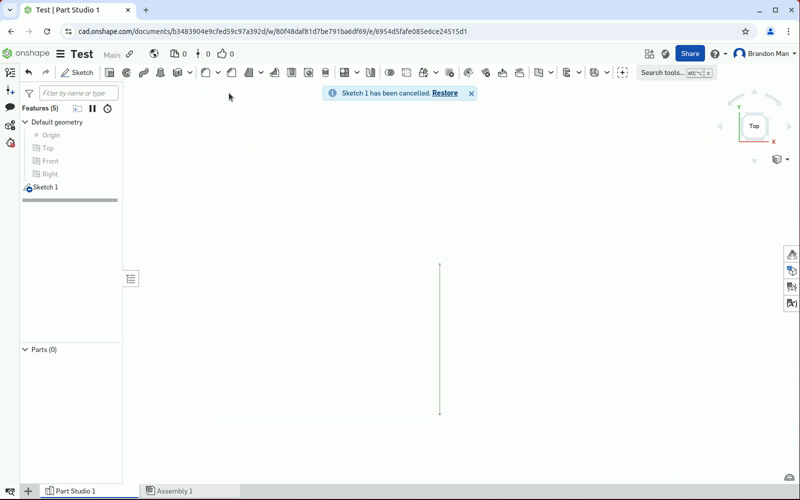
key(shift+s)
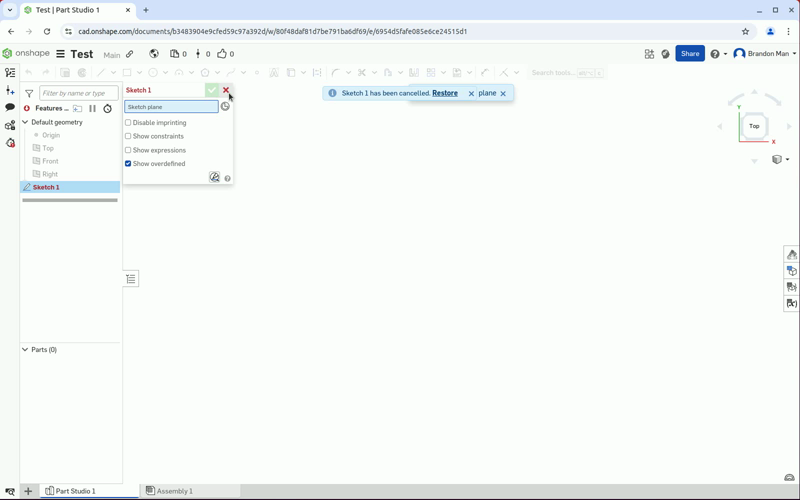
mouse_move(73, 150)
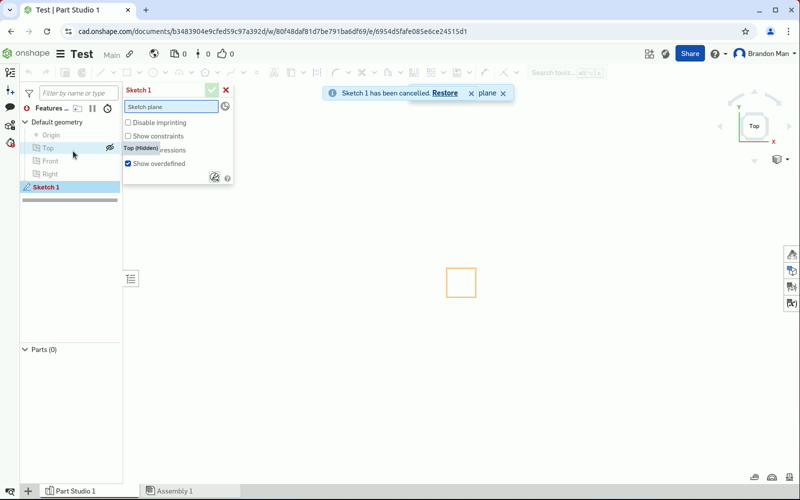
click(73, 150)
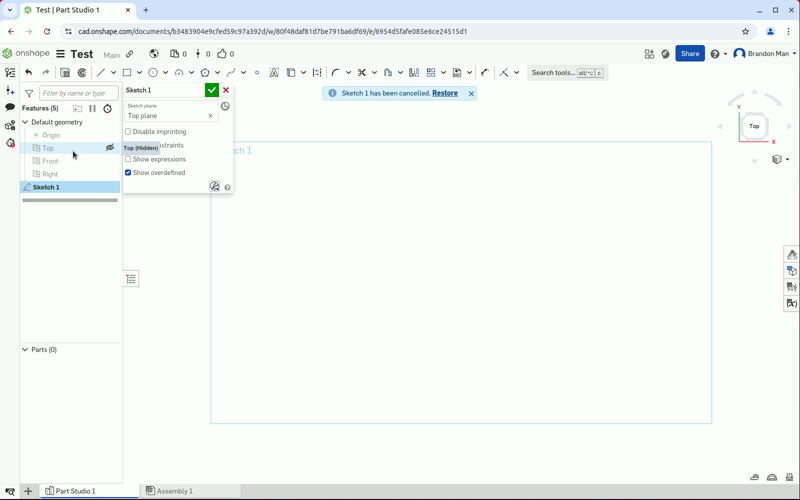
mouse_move(73, 352)
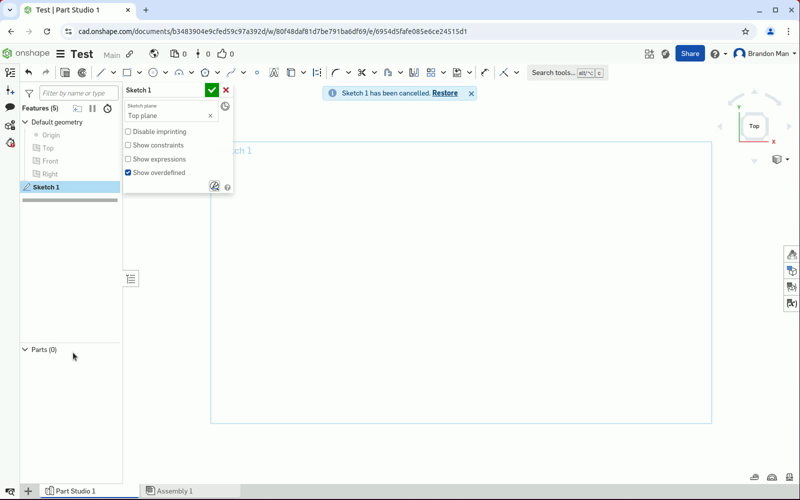
key(y)
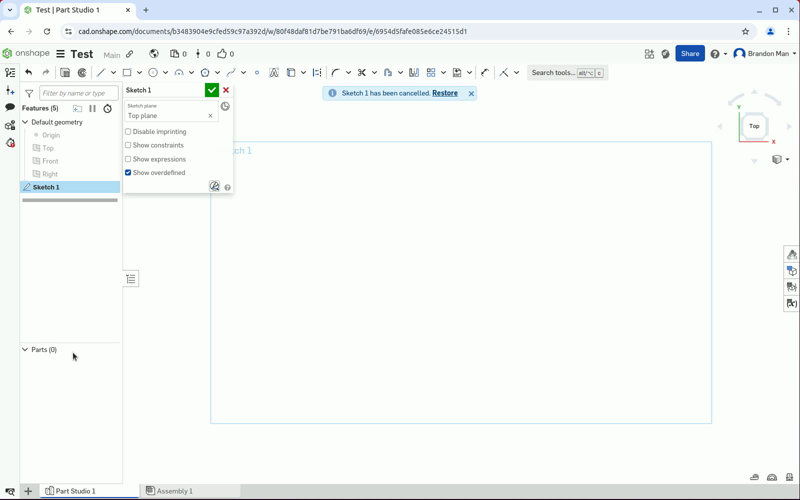
key(l)
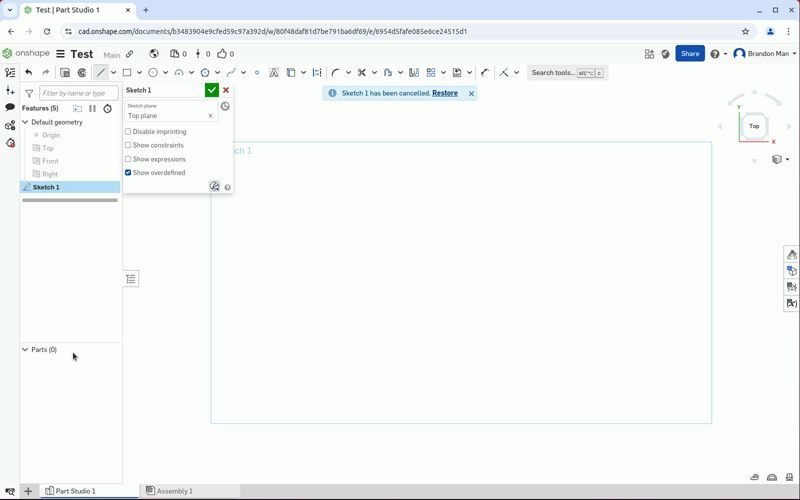
key_down(shift)
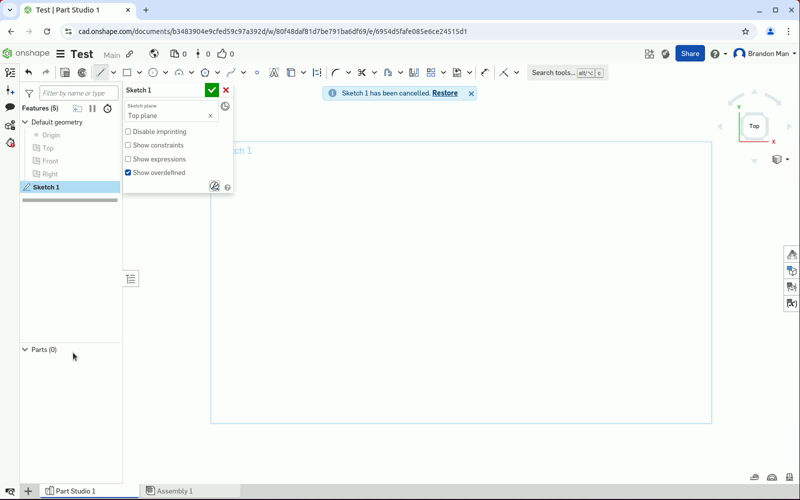
mouse_move(349, 284)
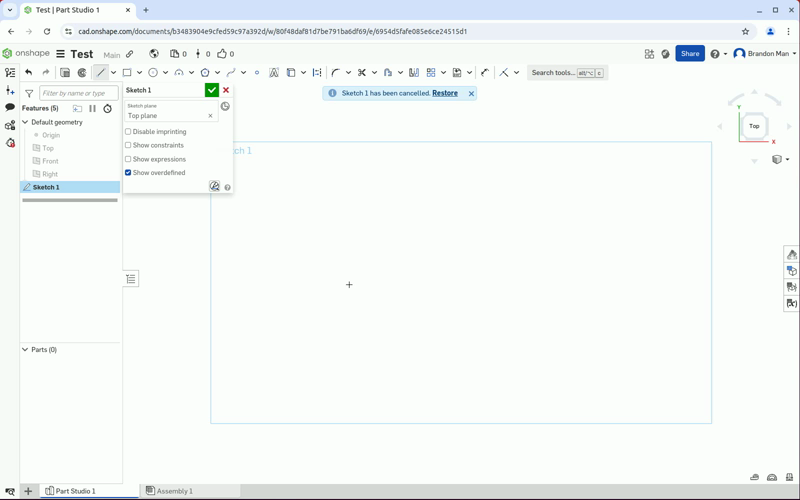
click(349, 284)
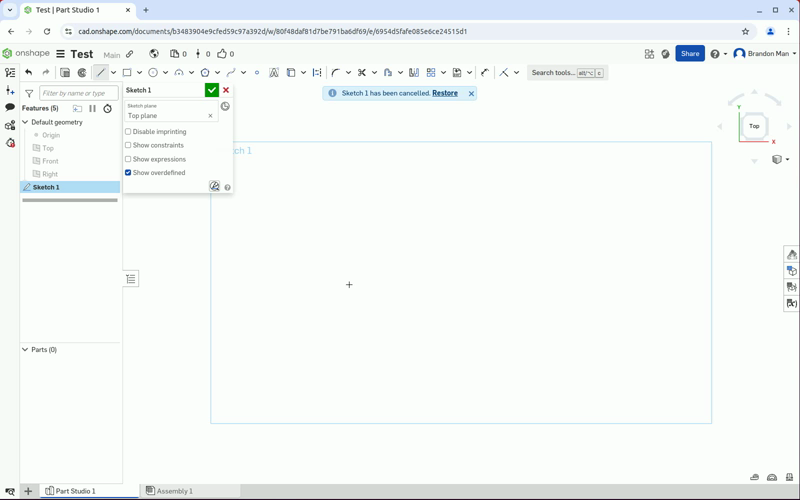
key_up(shift)
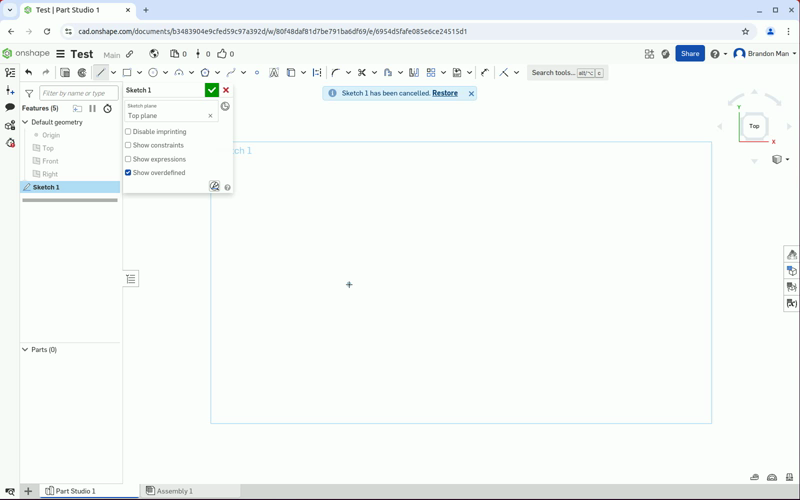
key_down(shift)
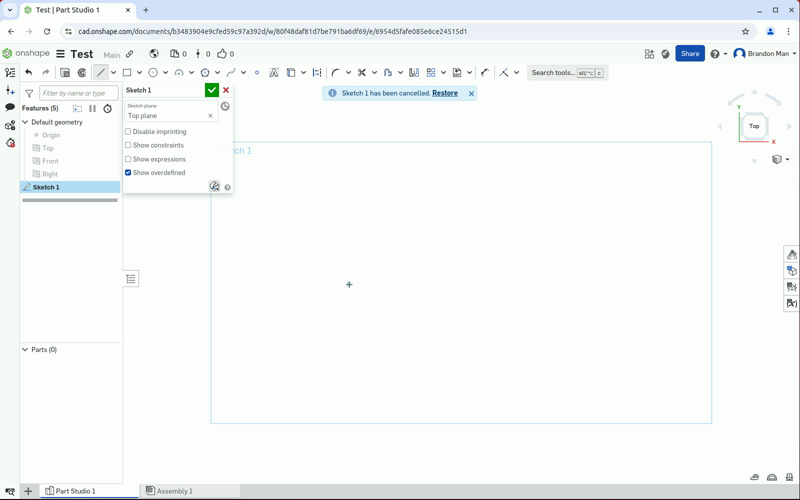
mouse_move(569, 284)
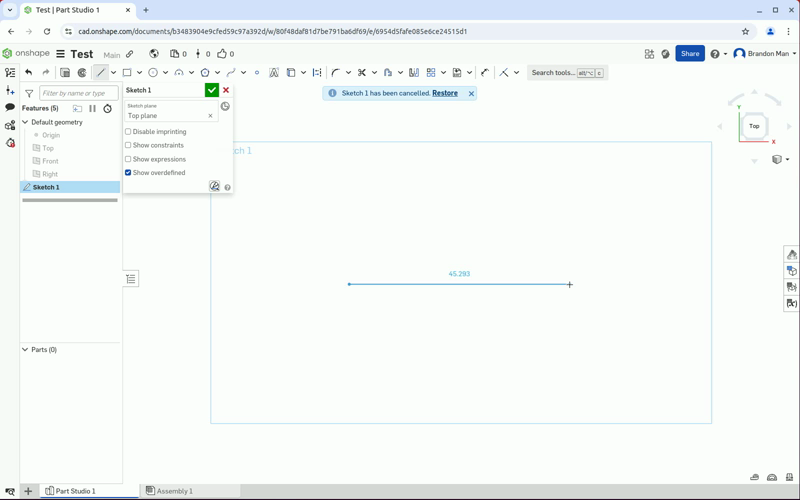
click(569, 284)
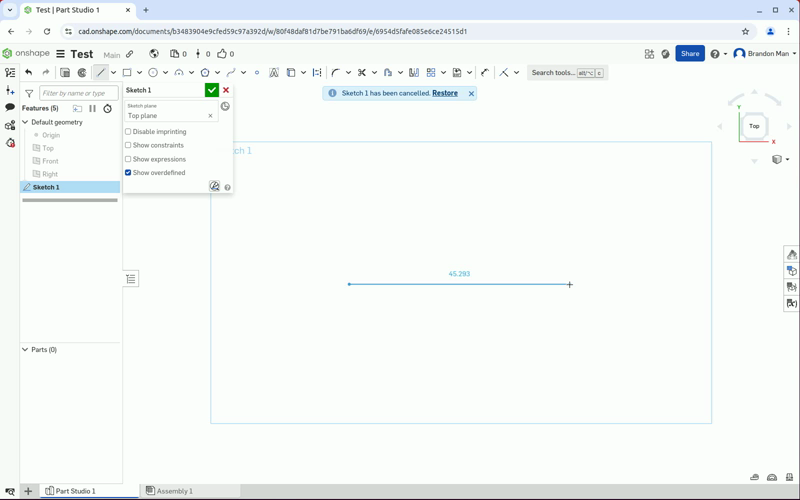
key_up(shift)
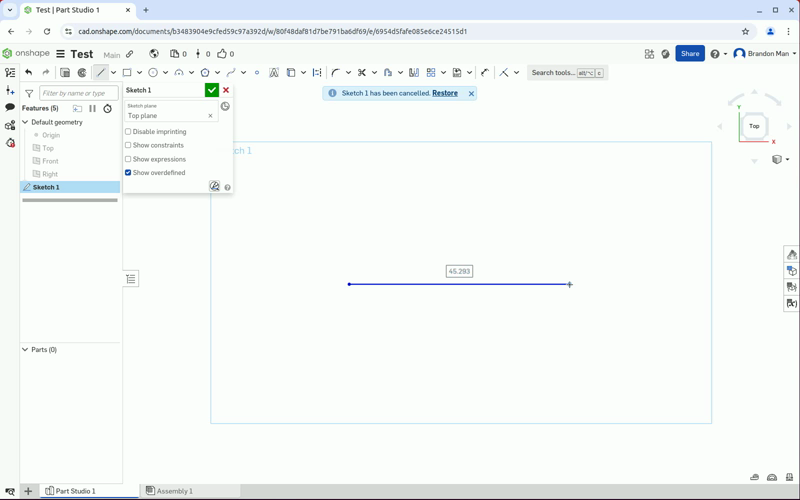
key_down(shift)
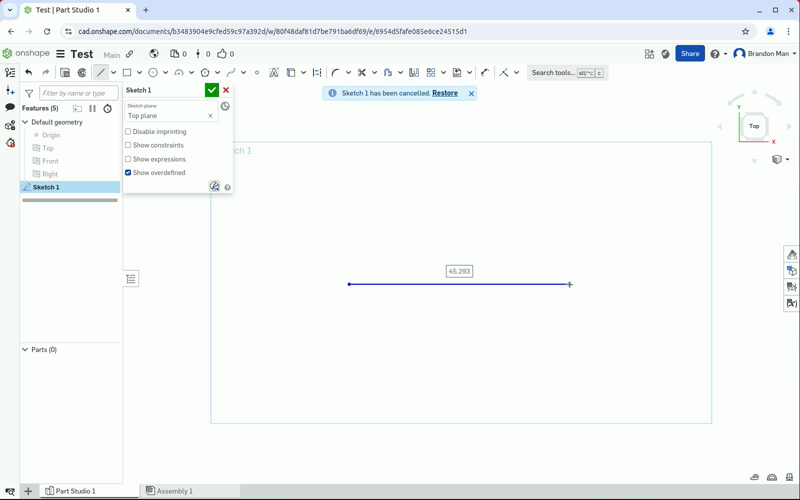
mouse_move(589, 284)
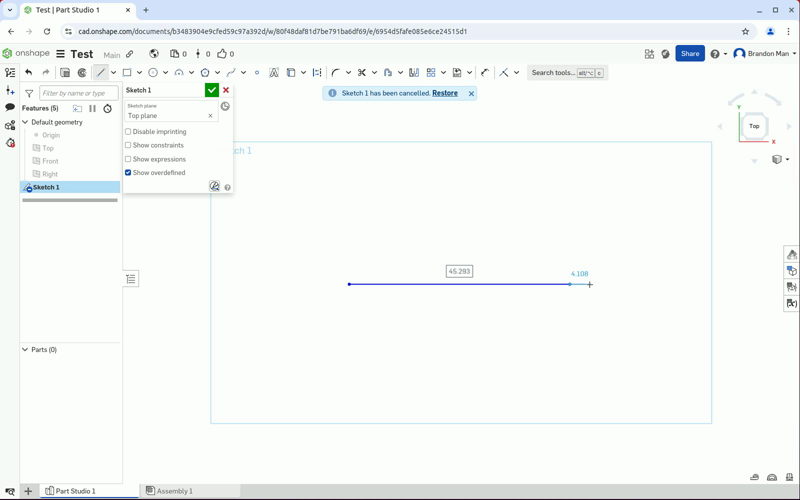
mouse_move(569, 281)
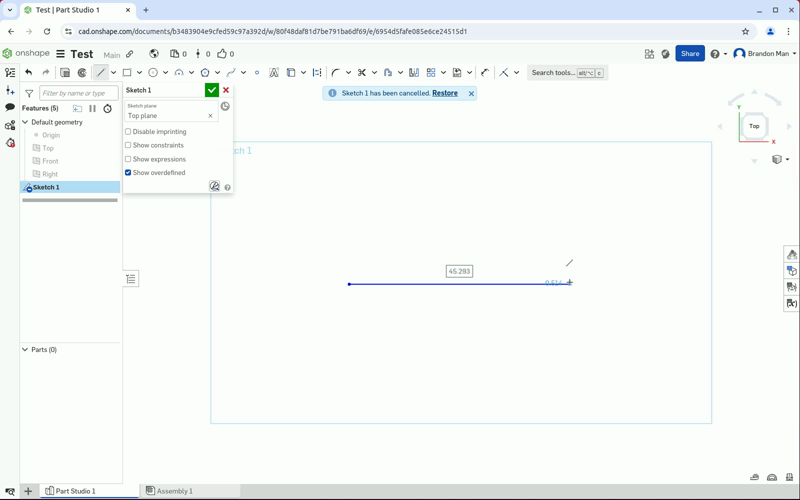
scroll(6)
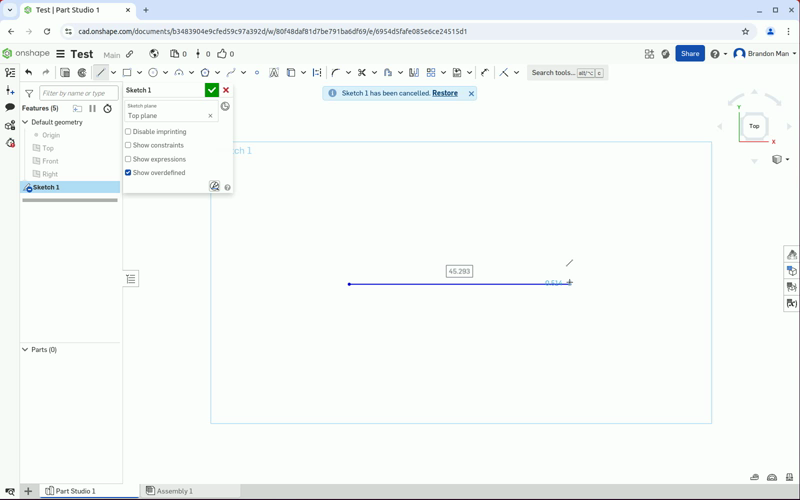
scroll(6)
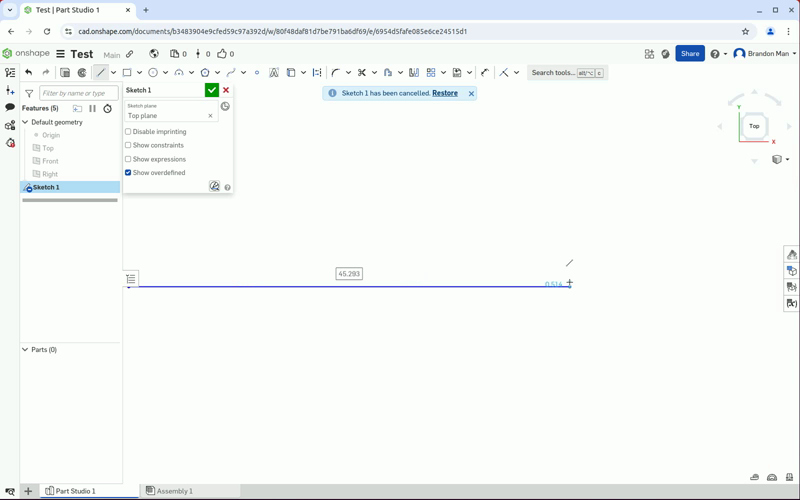
scroll(6)
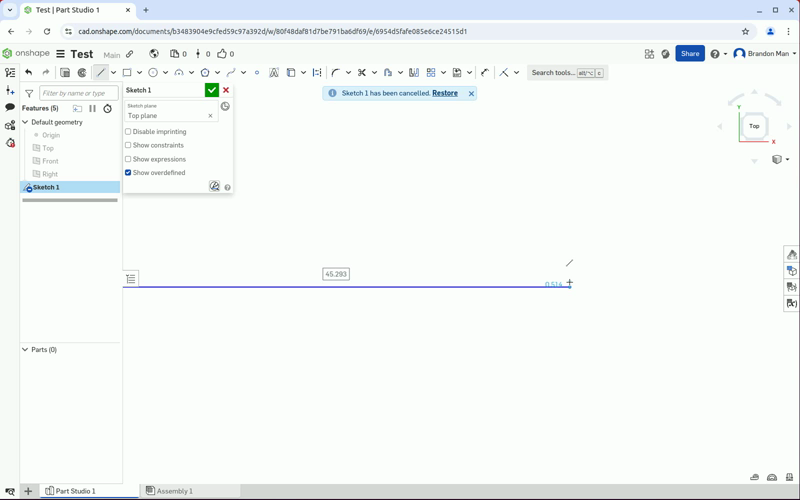
scroll(6)
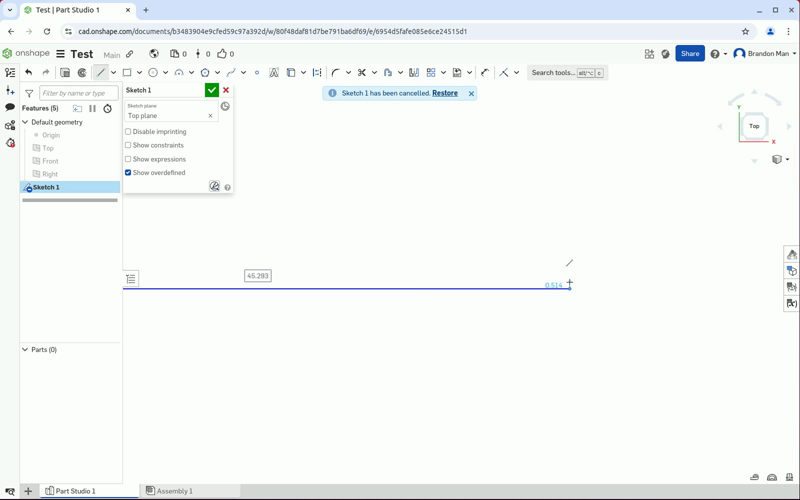
scroll(6)
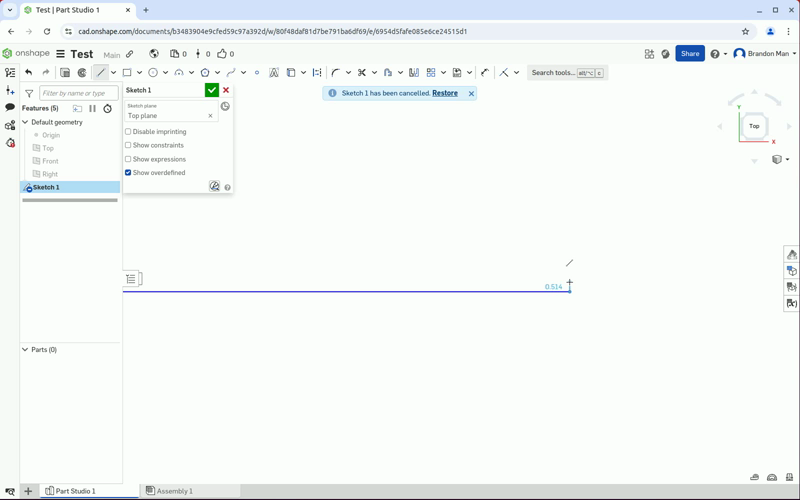
scroll(6)
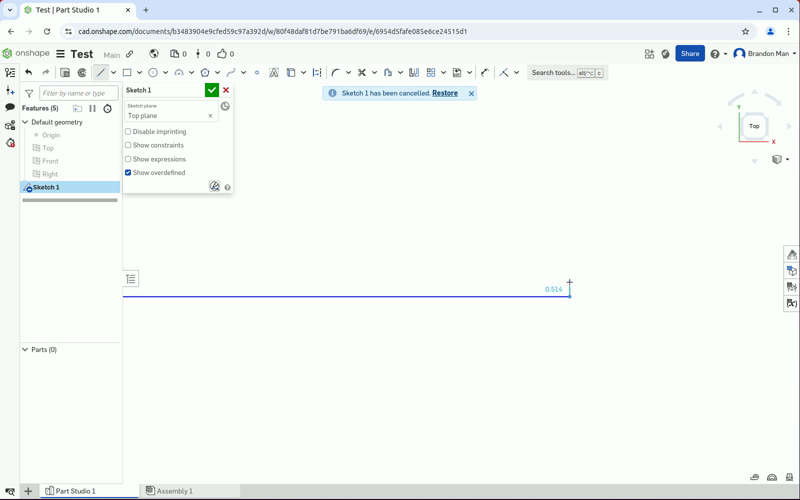
scroll(6)
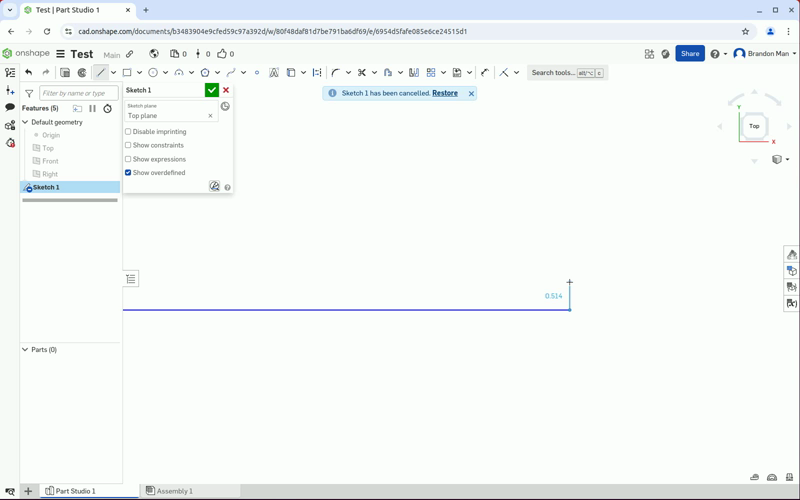
click(569, 281)
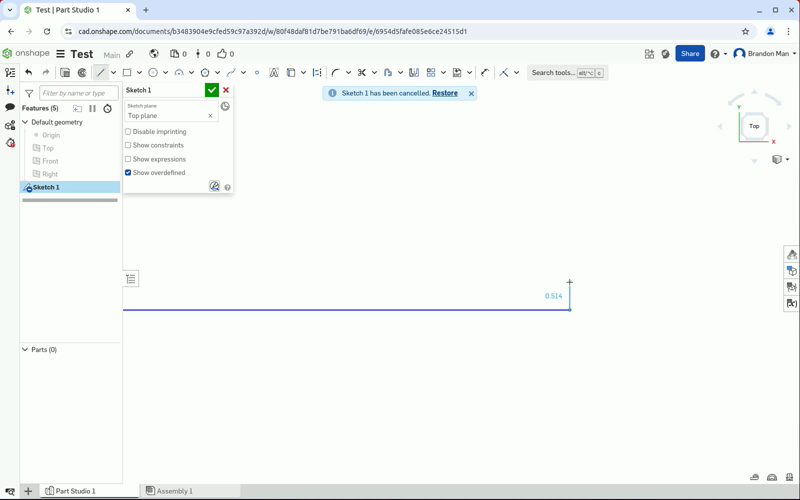
scroll(-6)
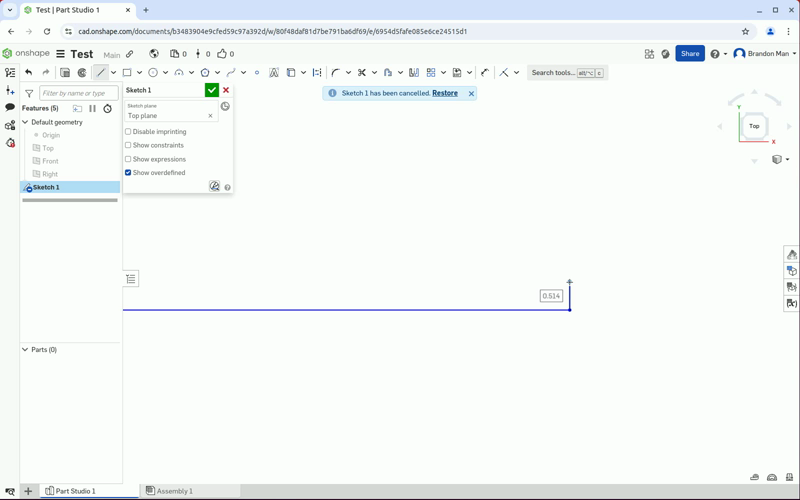
scroll(-6)
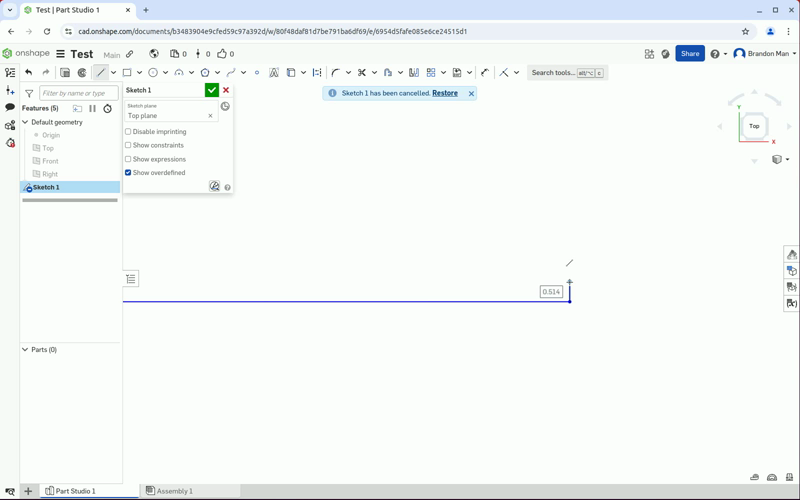
scroll(-6)
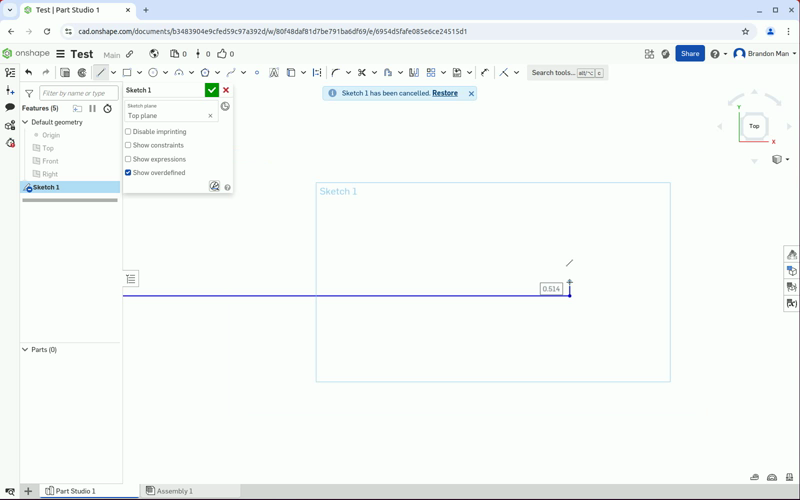
scroll(-6)
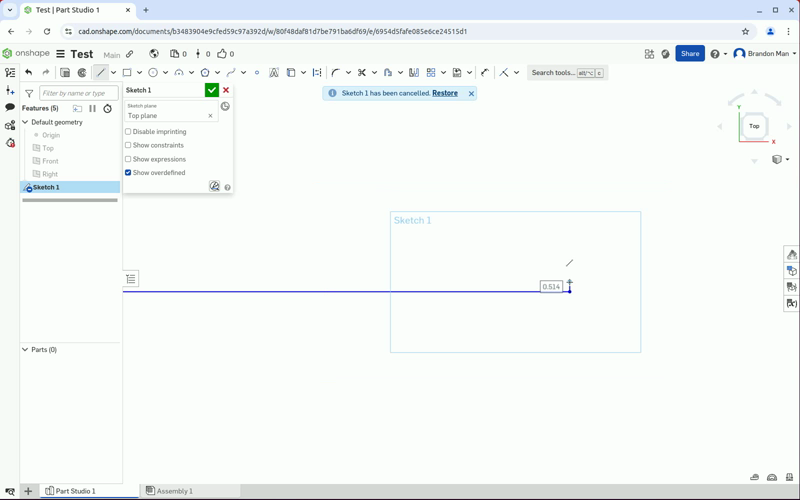
scroll(-6)
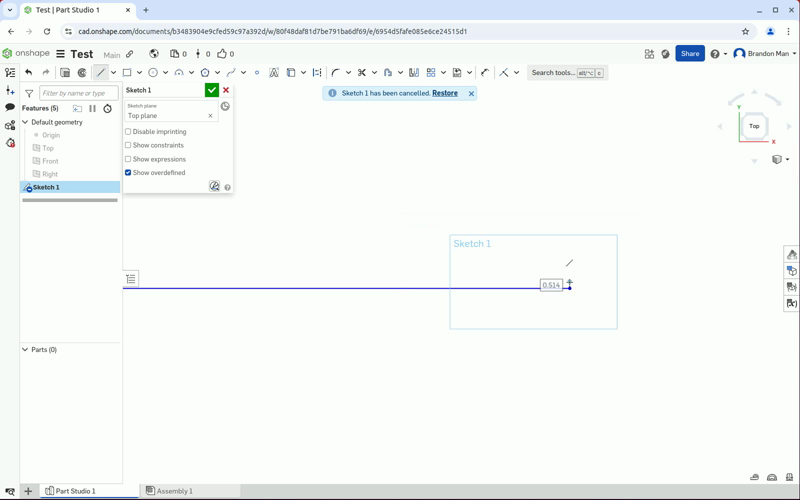
scroll(-6)
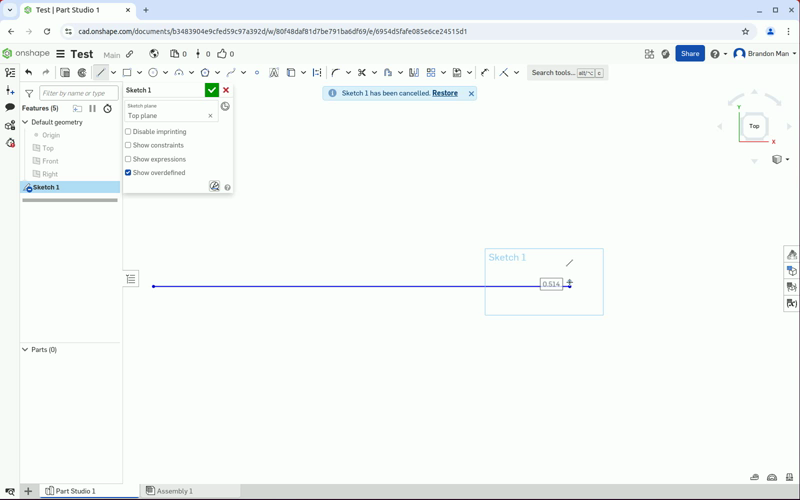
scroll(-6)
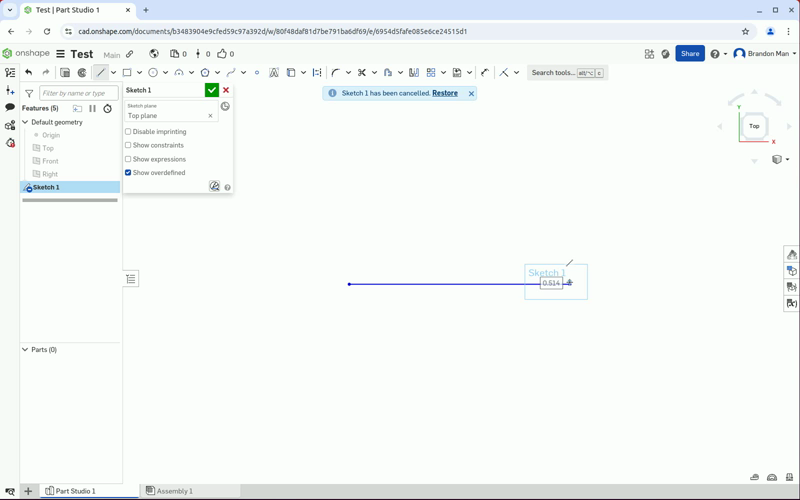
key_up(shift)
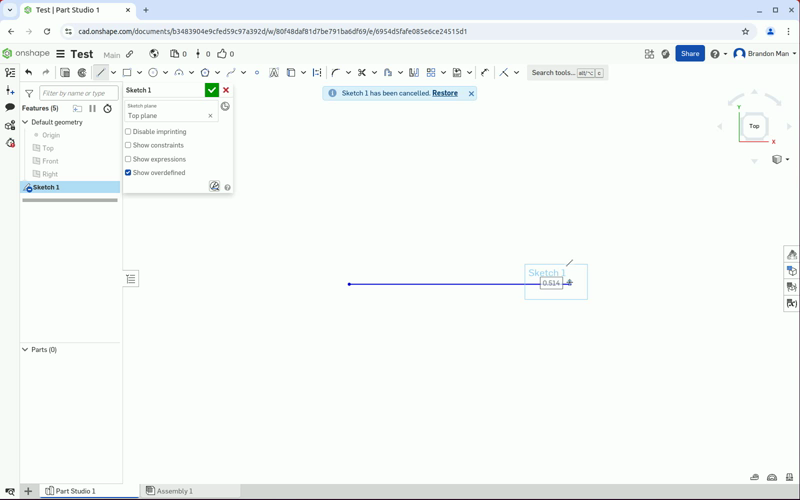
key_down(shift)
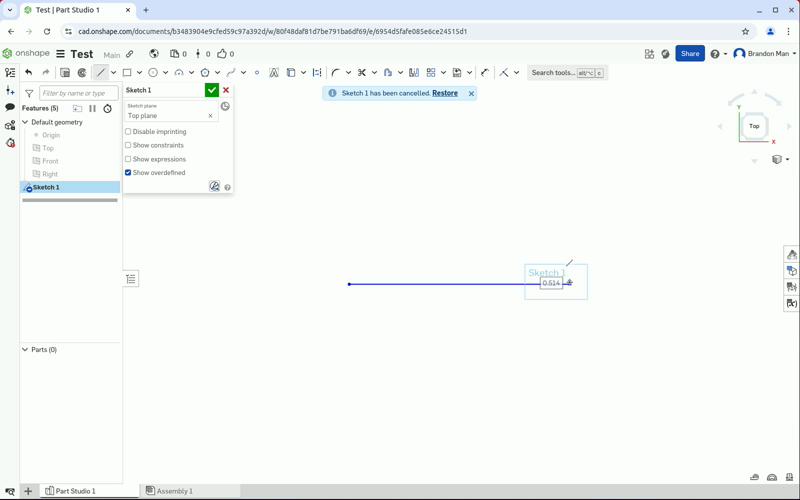
mouse_move(349, 281)
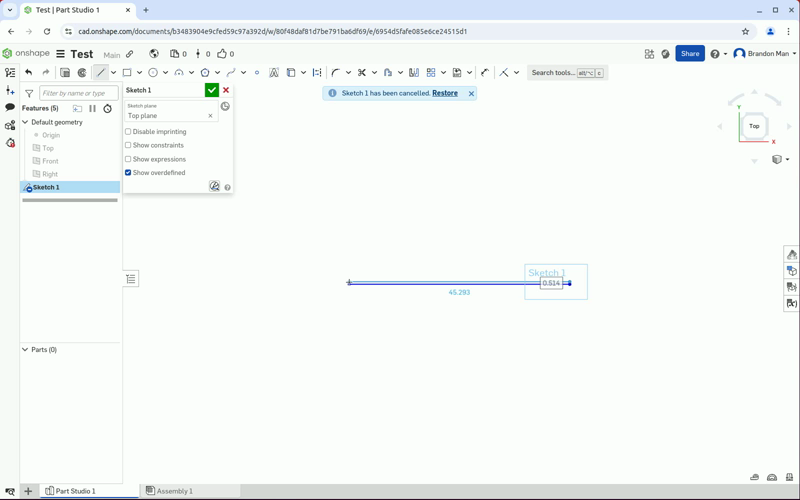
scroll(6)
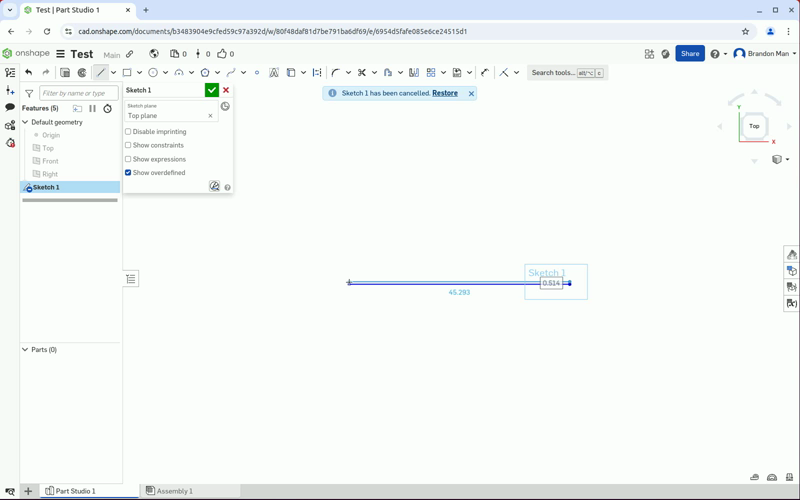
scroll(6)
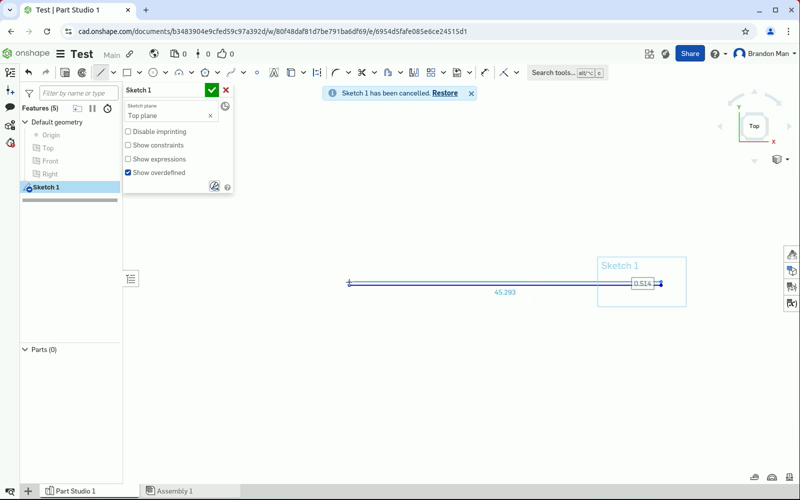
scroll(6)
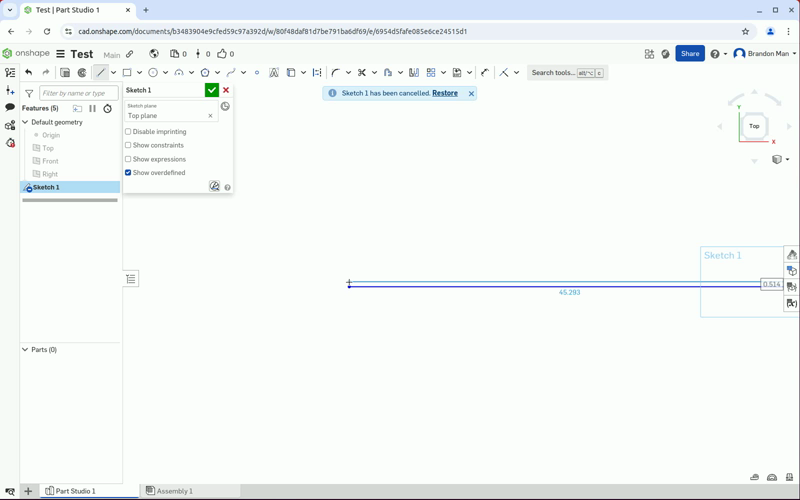
scroll(6)
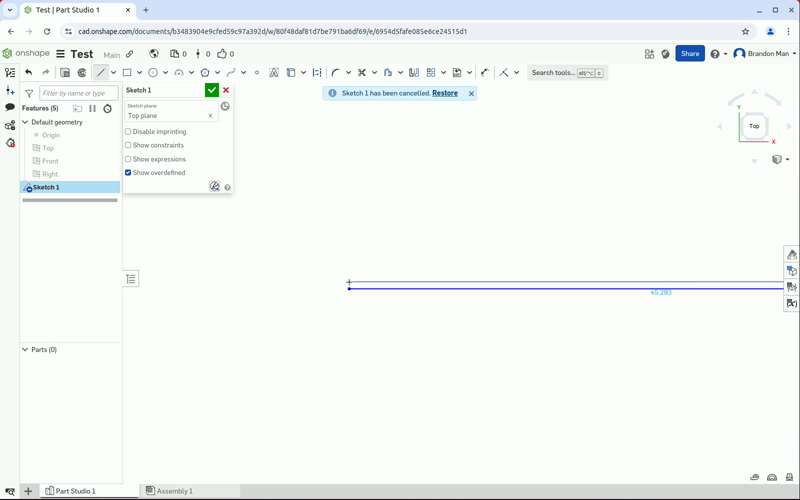
scroll(6)
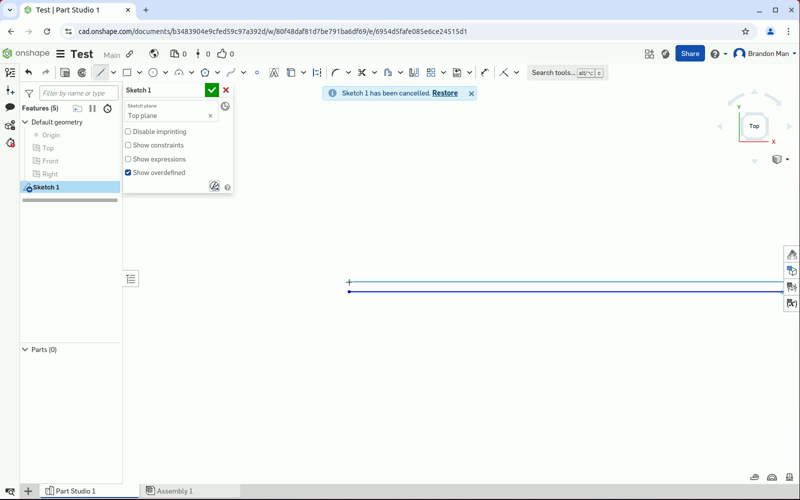
scroll(6)
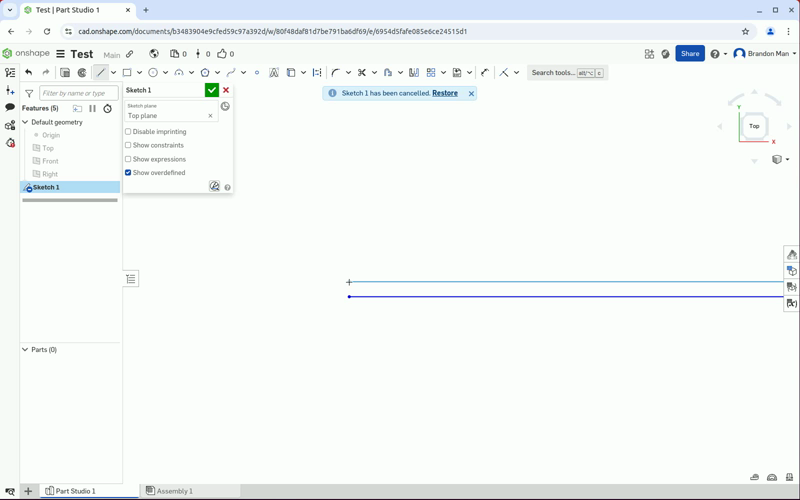
scroll(6)
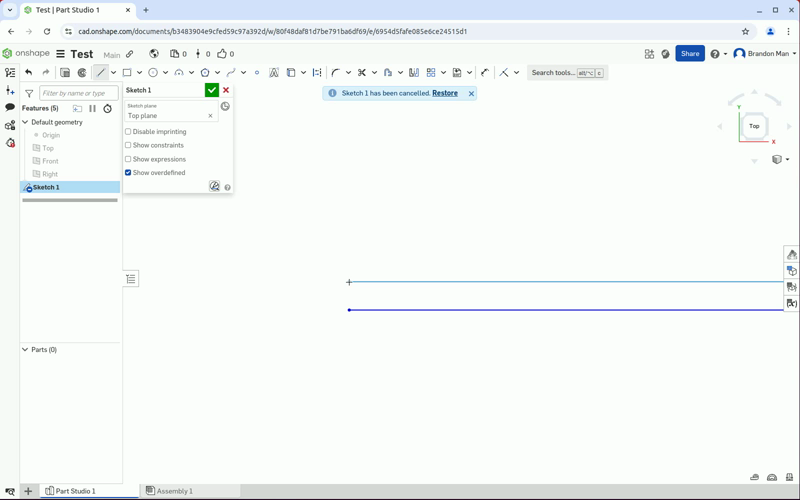
click(349, 281)
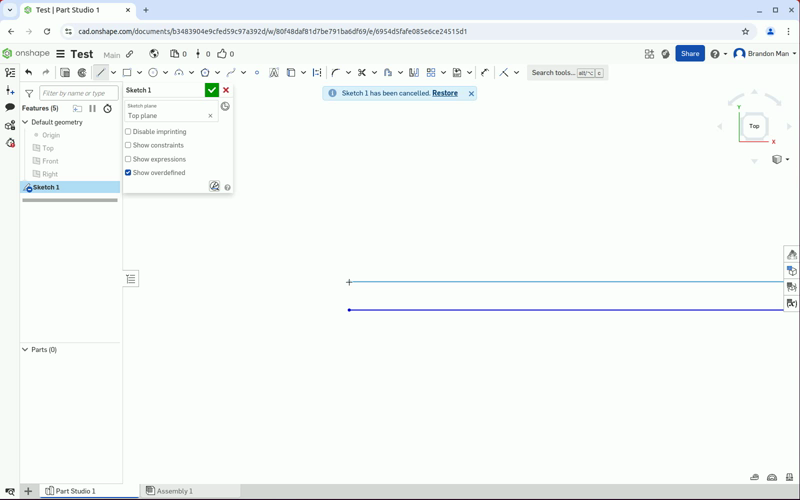
scroll(-6)
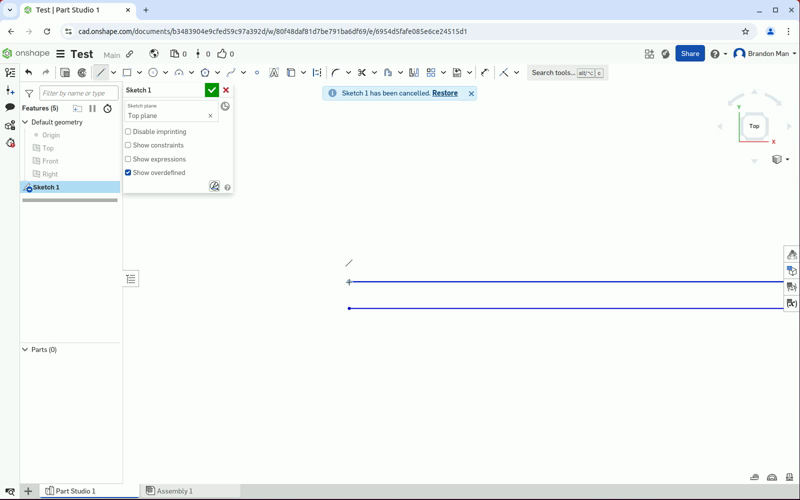
scroll(-6)
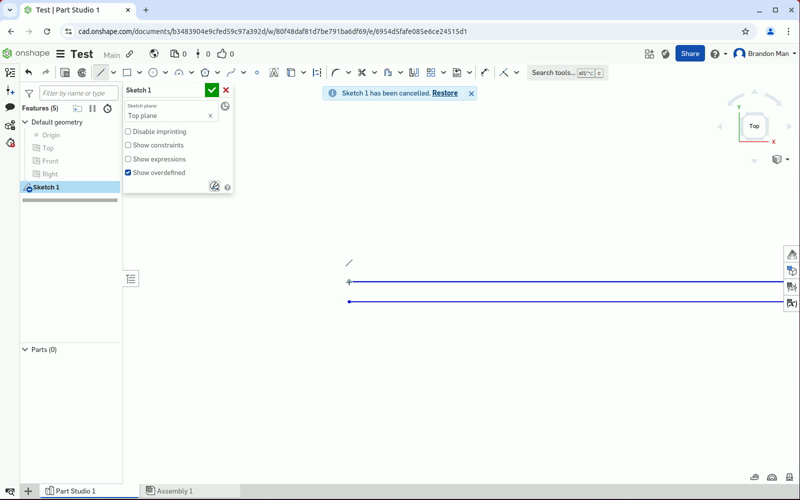
scroll(-6)
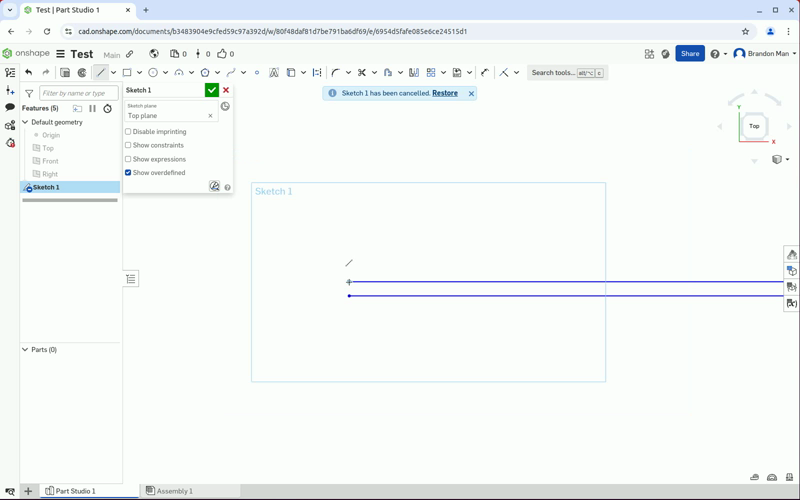
scroll(-6)
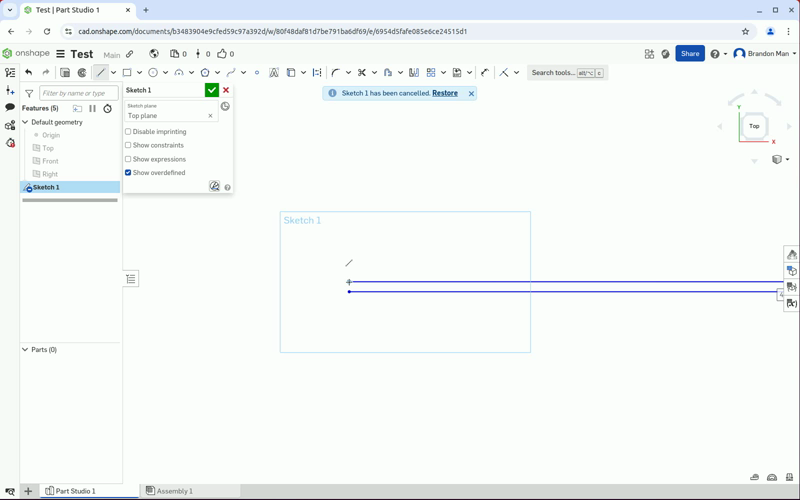
scroll(-6)
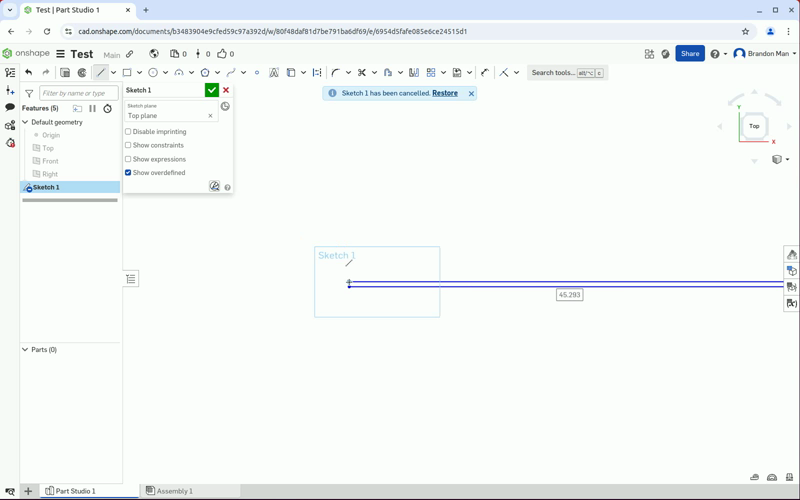
scroll(-6)
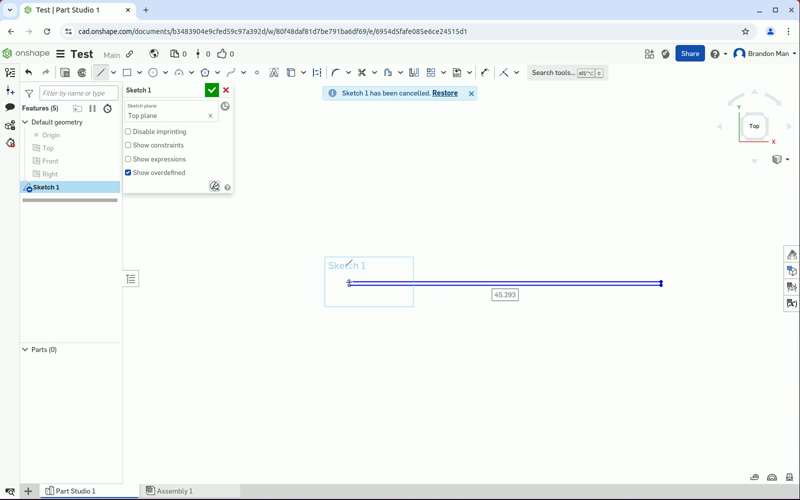
scroll(-6)
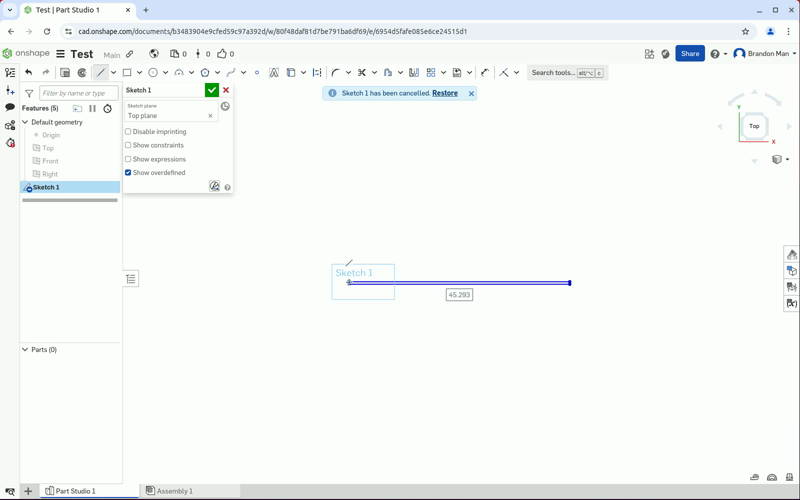
key_up(shift)
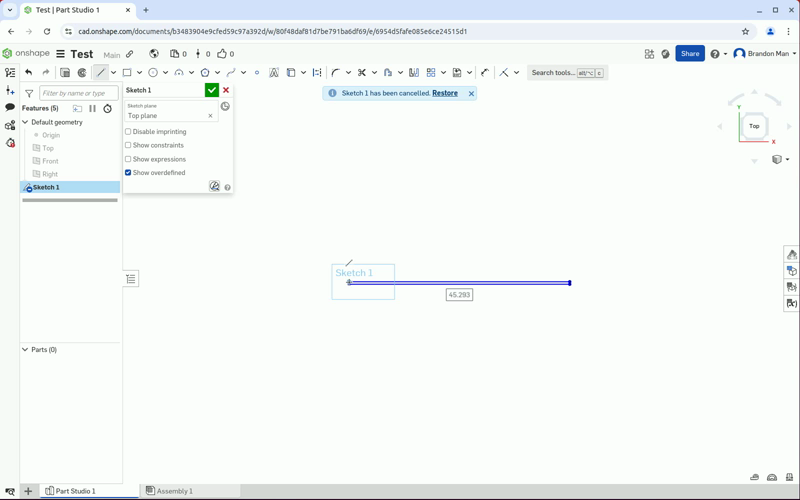
mouse_move(379, 281)
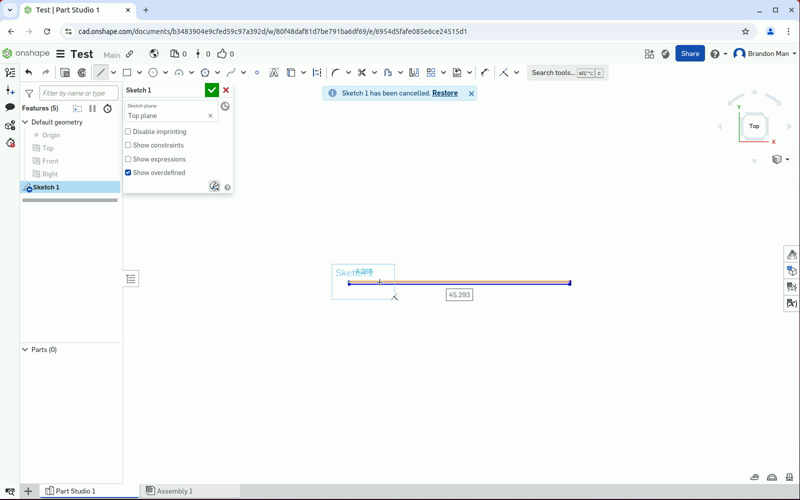
key_down(shift)
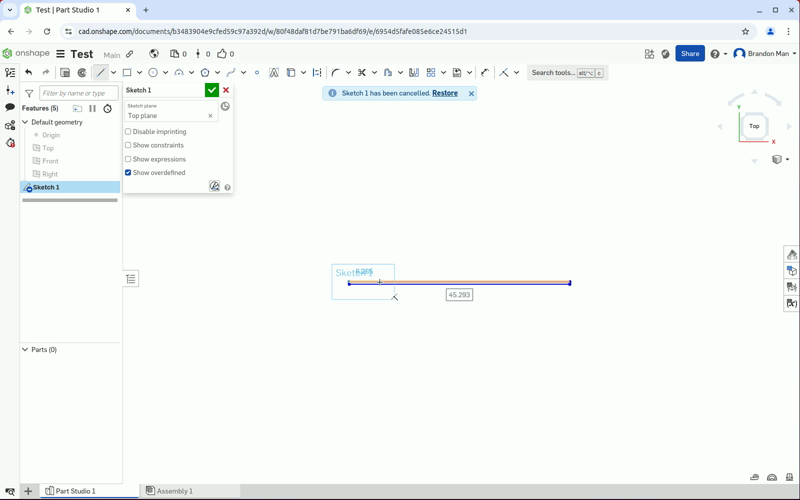
mouse_move(349, 284)
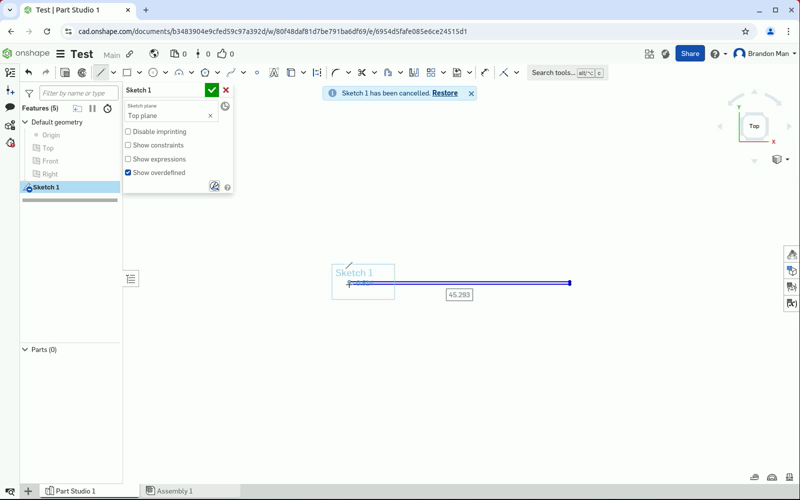
scroll(6)
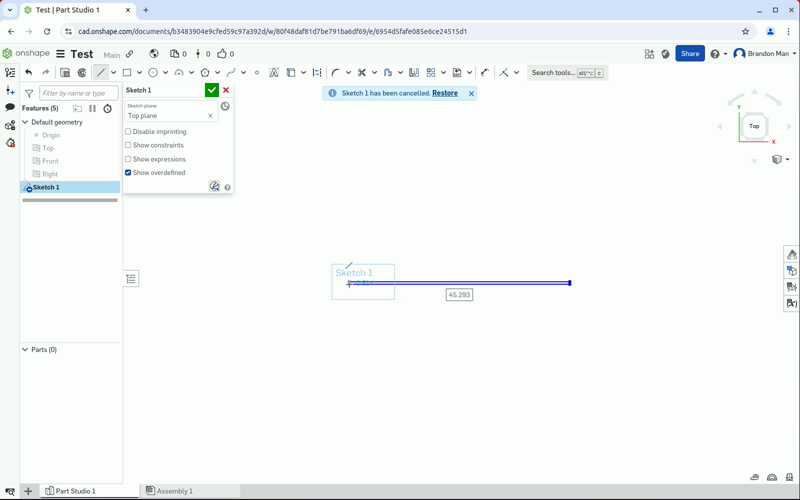
scroll(6)
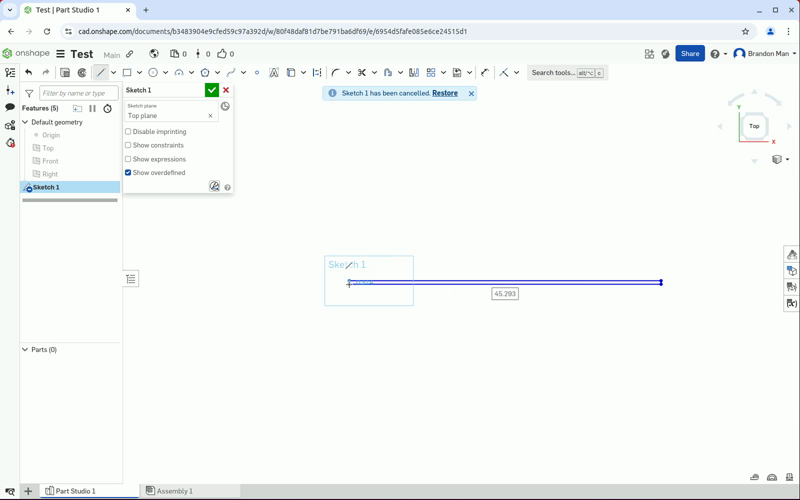
scroll(6)
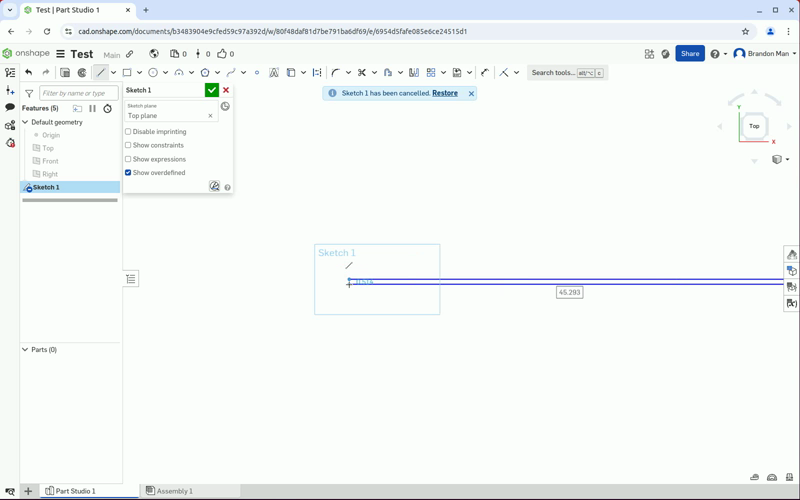
scroll(6)
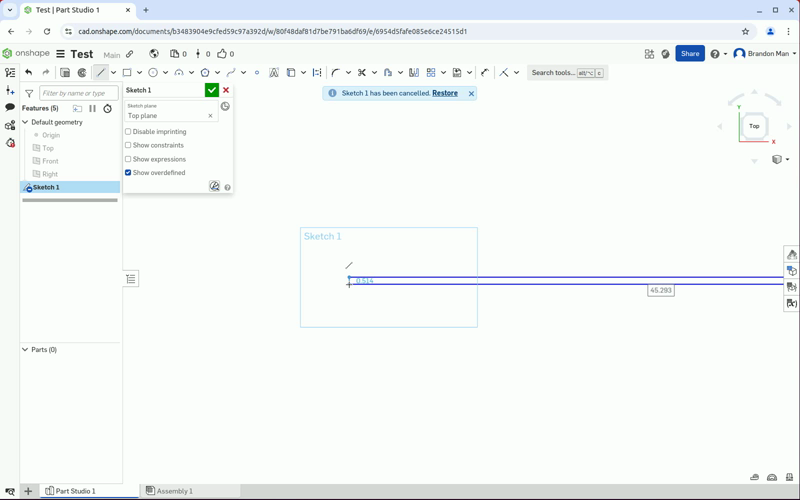
scroll(6)
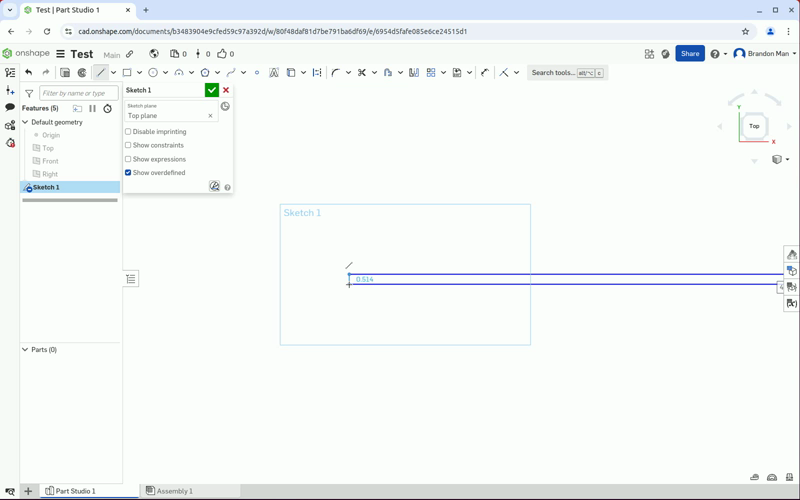
scroll(6)
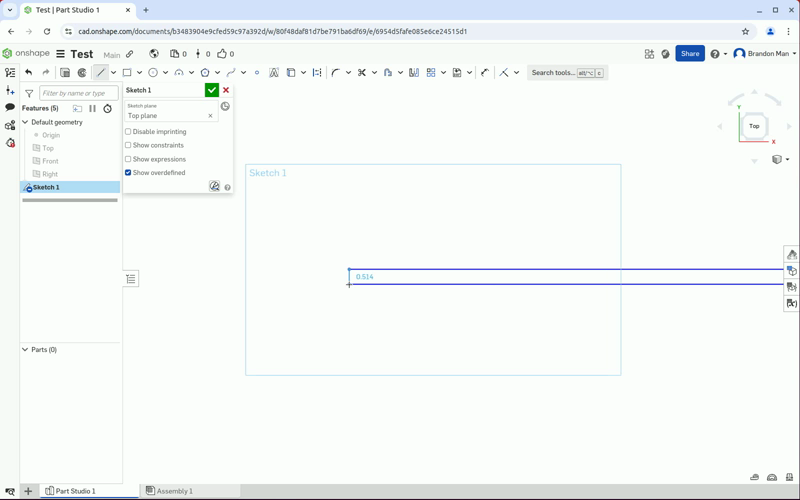
scroll(6)
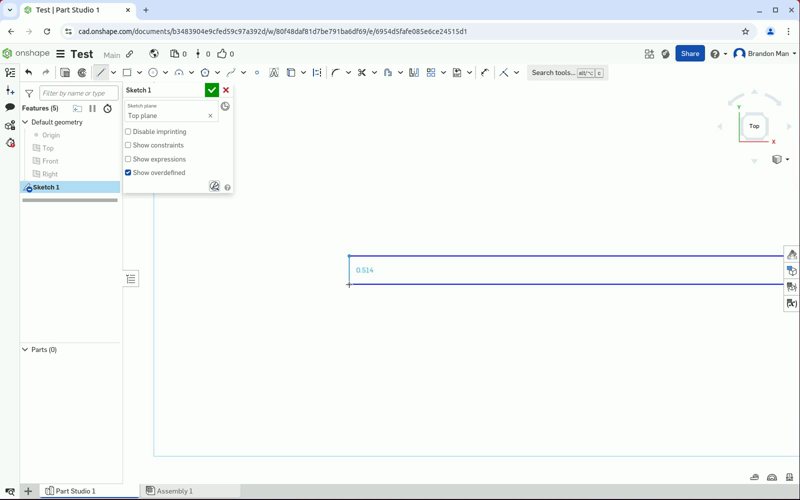
key_up(shift)
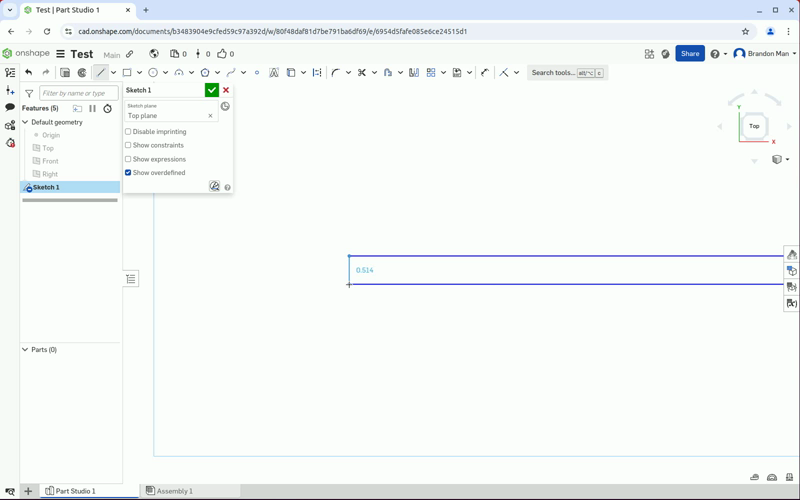
click(349, 284)
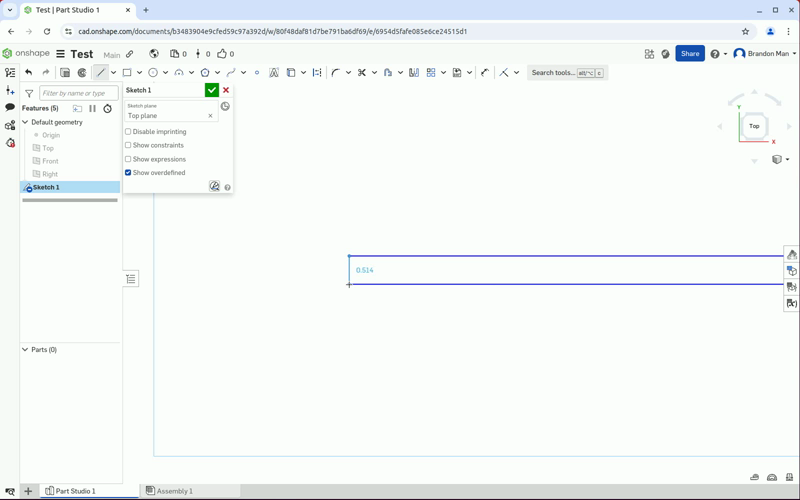
scroll(-6)
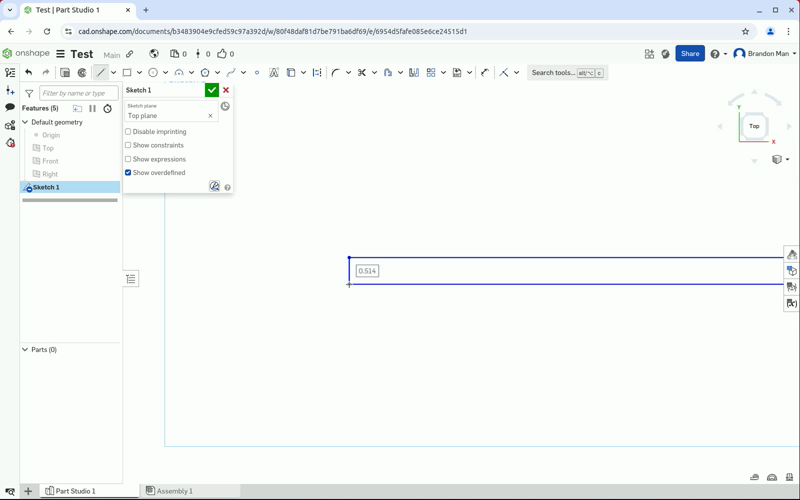
scroll(-6)
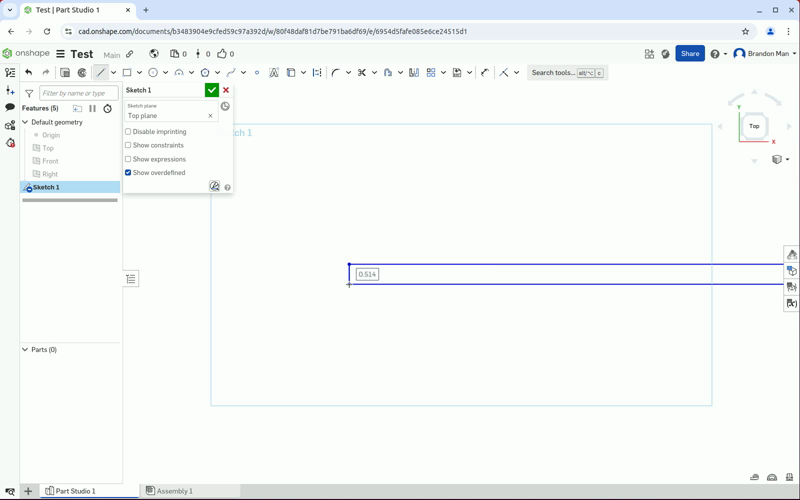
scroll(-6)
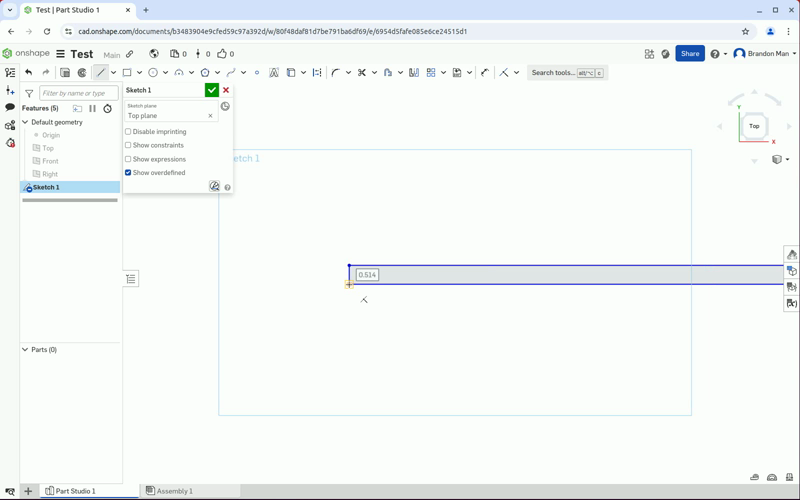
scroll(-6)
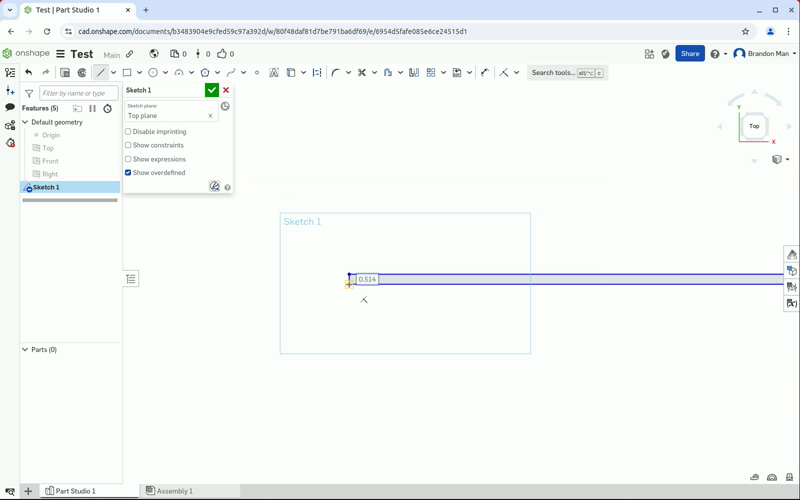
scroll(-6)
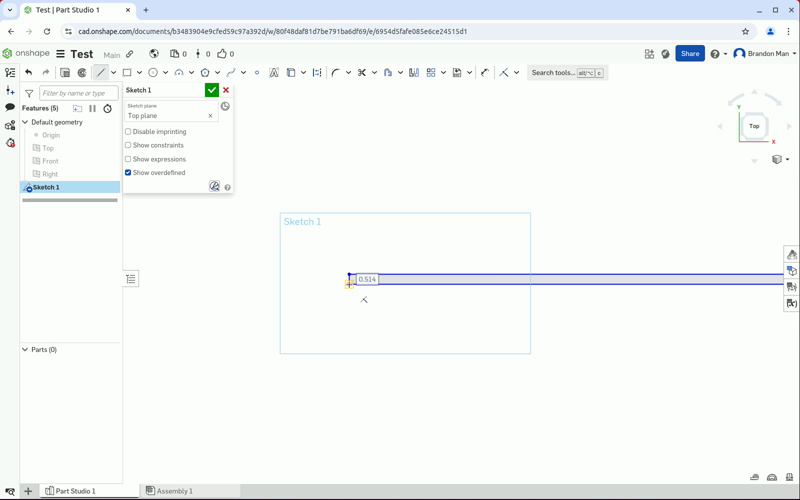
scroll(-6)
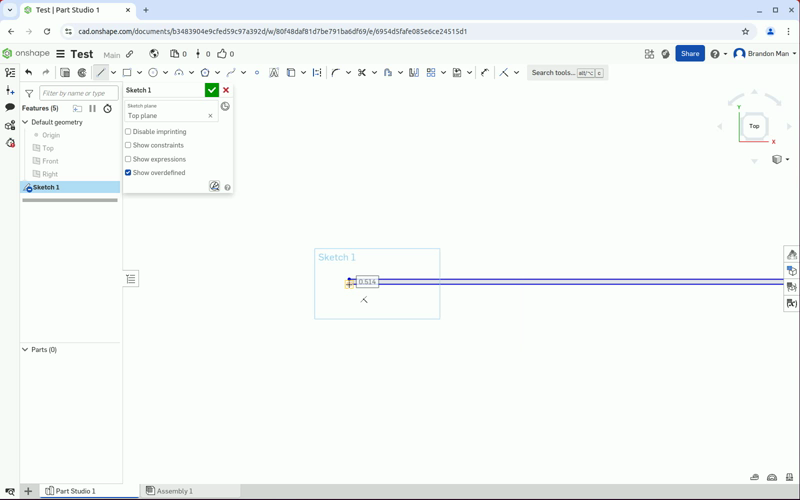
scroll(-6)
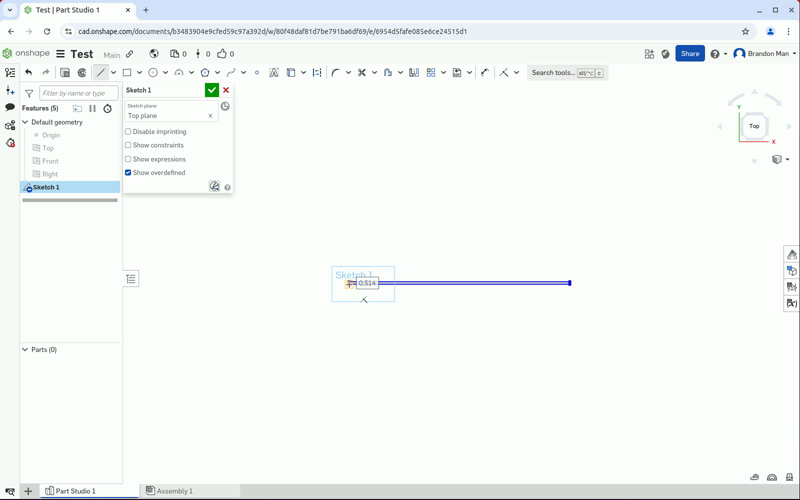
key(esc)
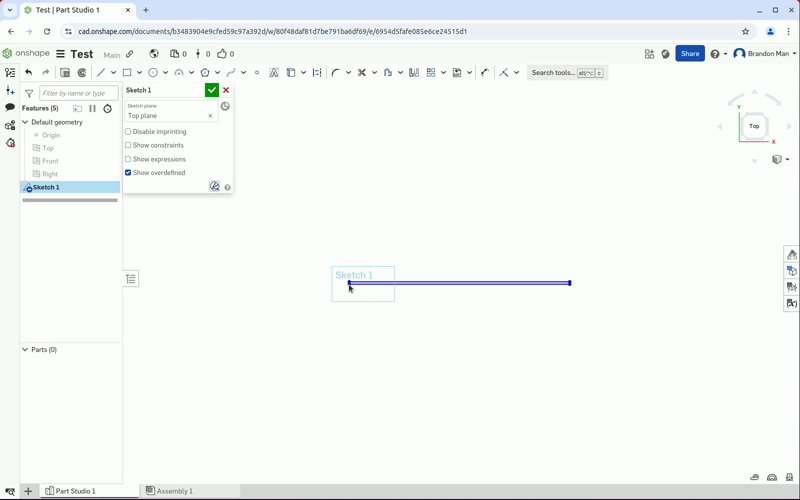
mouse_move(544, 283)
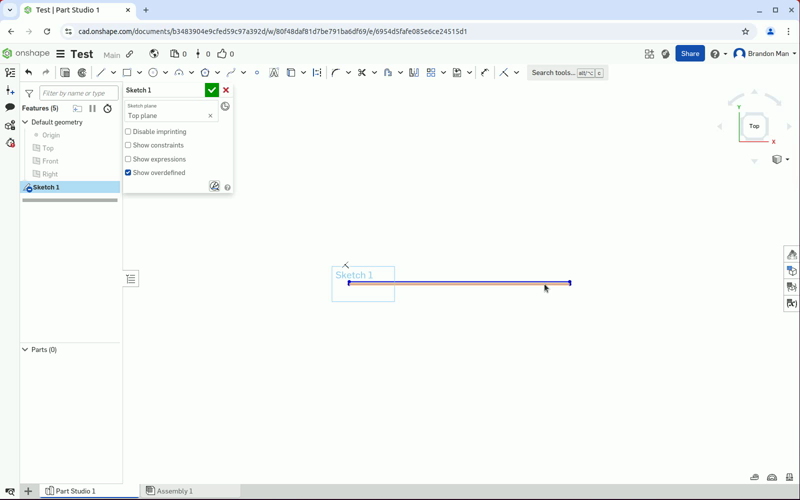
scroll(6)
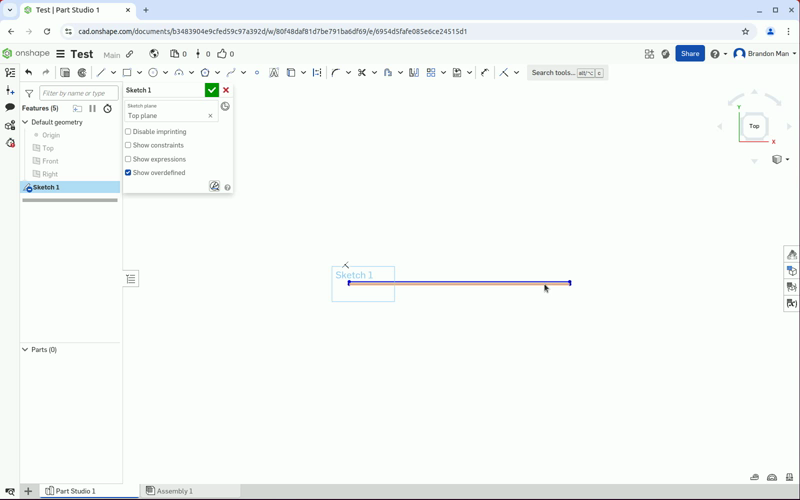
scroll(6)
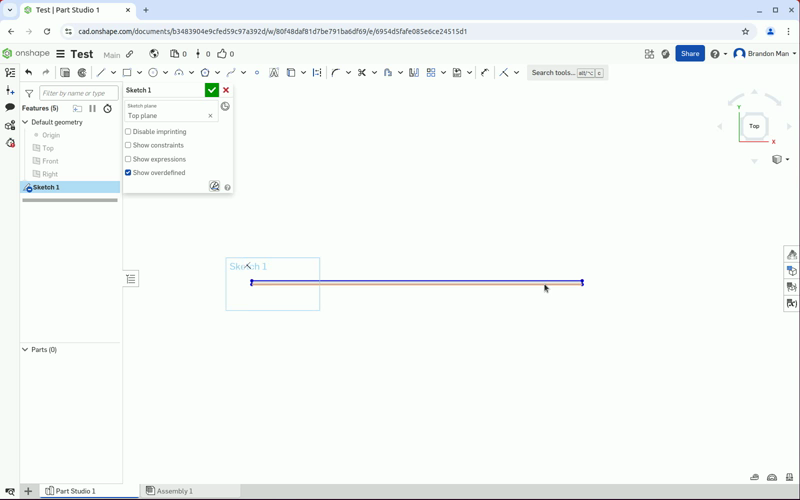
scroll(6)
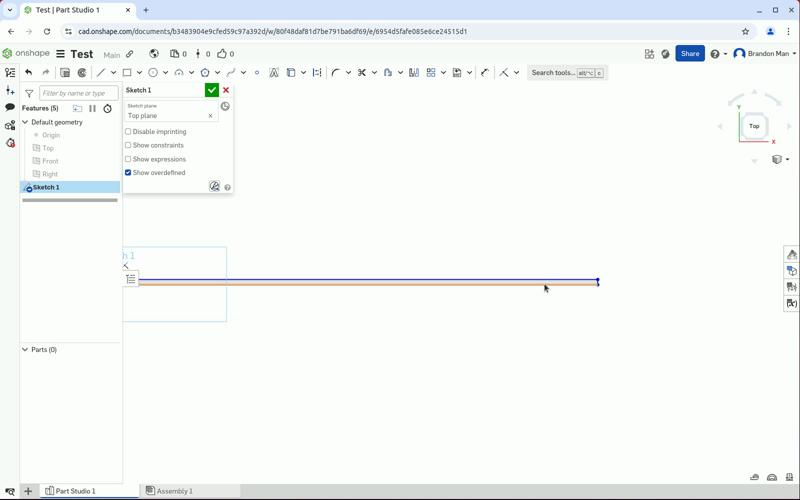
scroll(6)
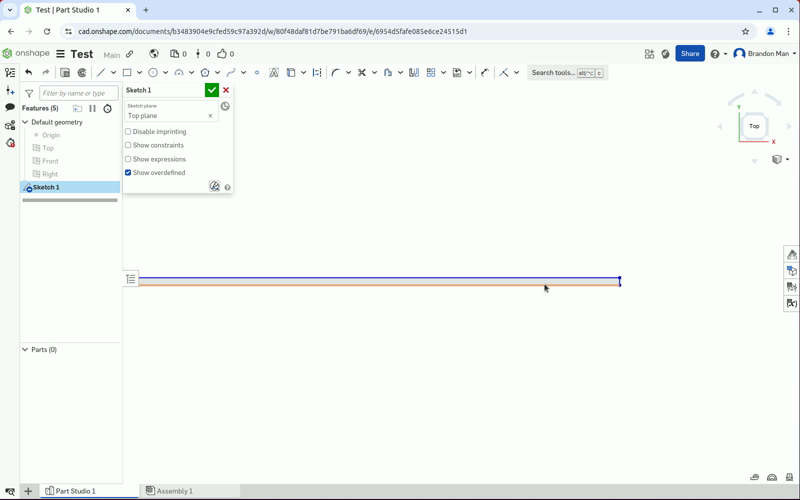
scroll(6)
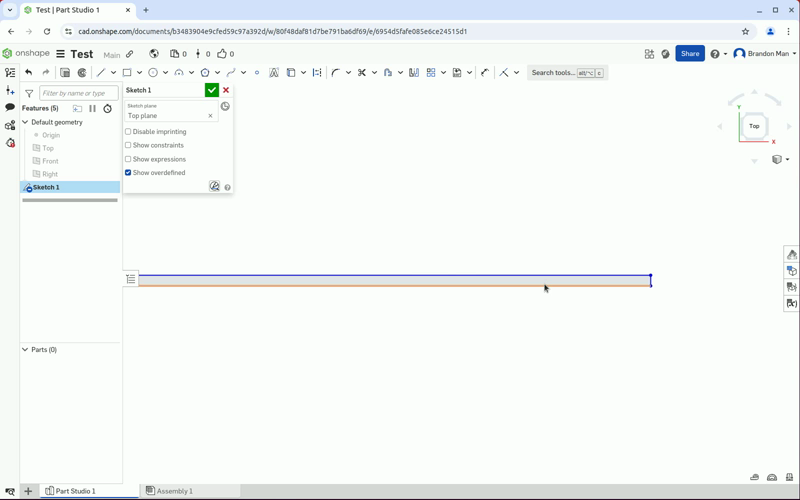
scroll(6)
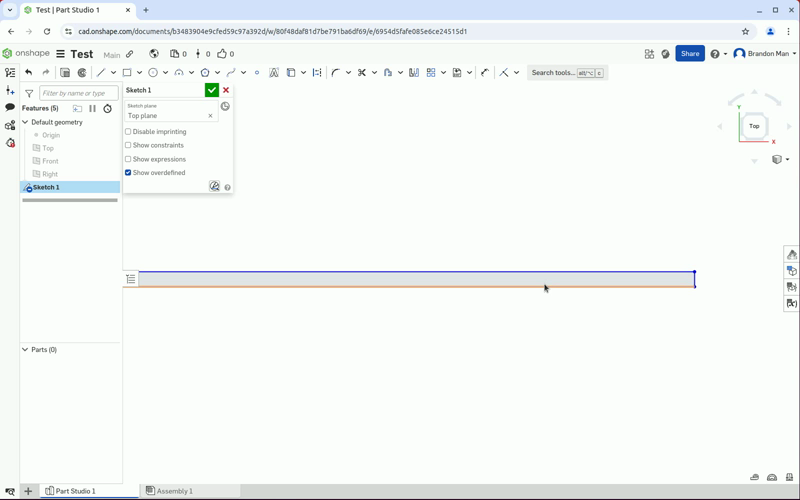
scroll(6)
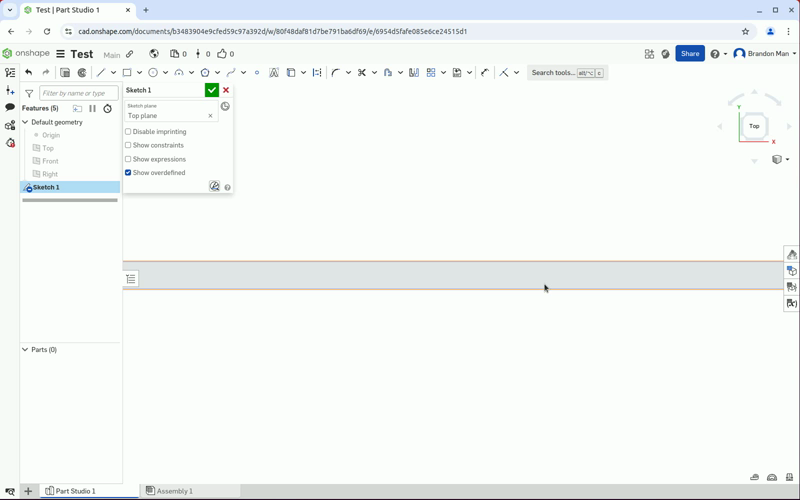
click(544, 283)
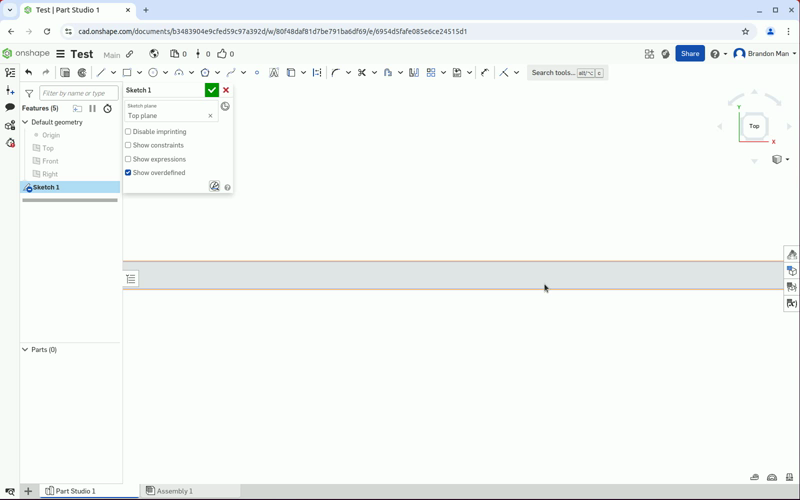
scroll(-6)
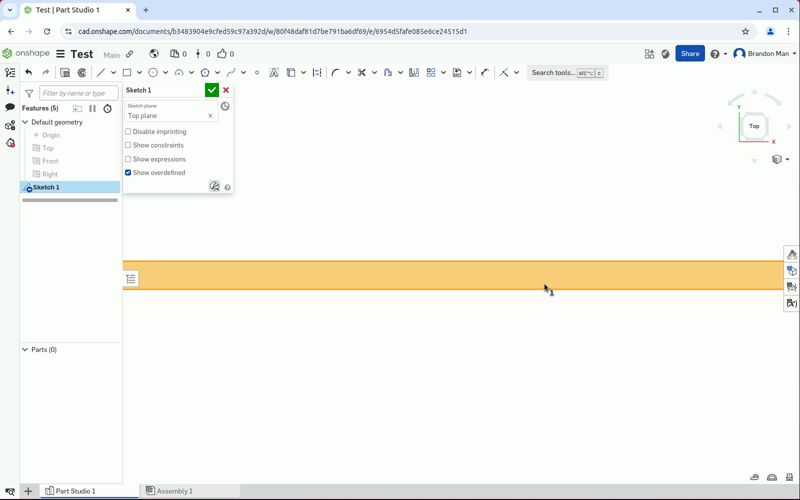
scroll(-6)
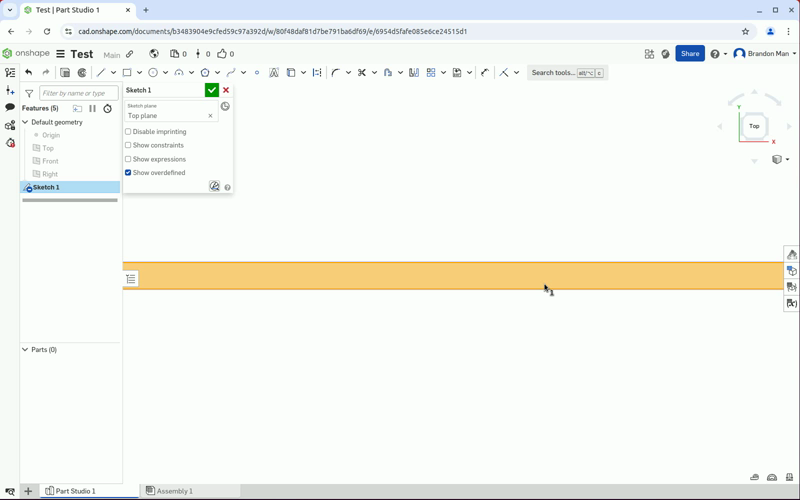
scroll(-6)
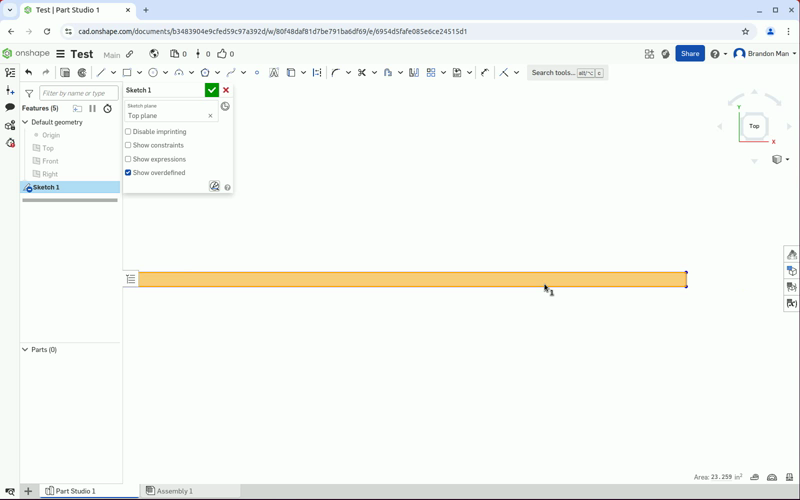
scroll(-6)
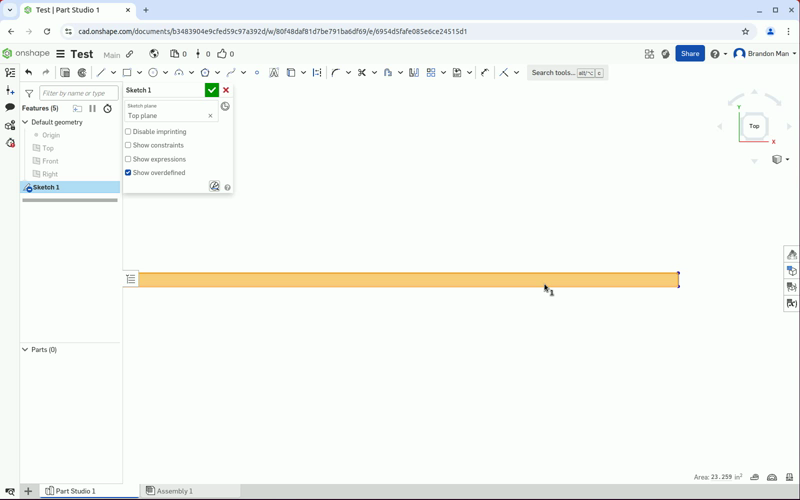
scroll(-6)
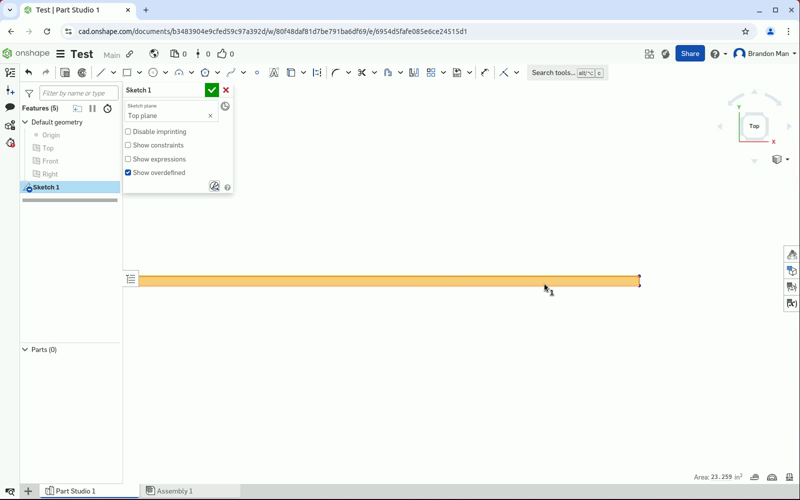
scroll(-6)
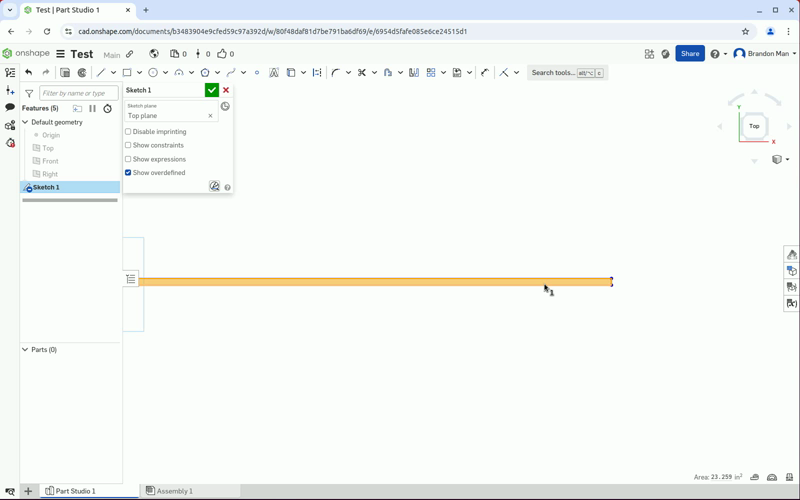
scroll(-6)
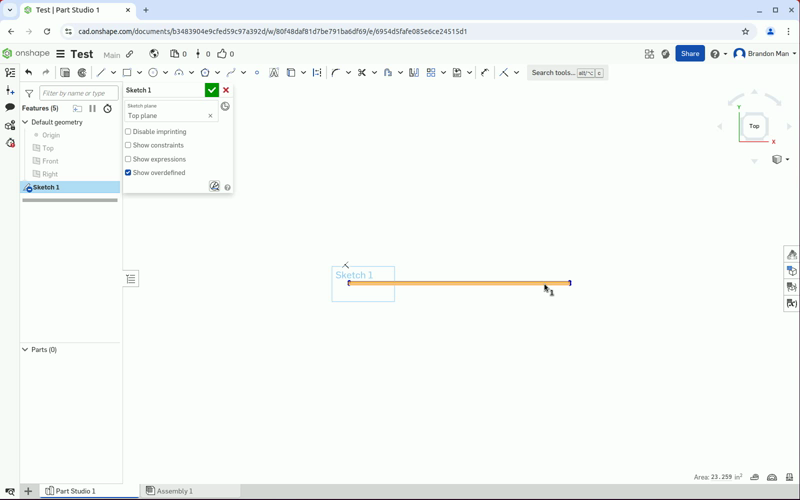
mouse_move(73, 352)
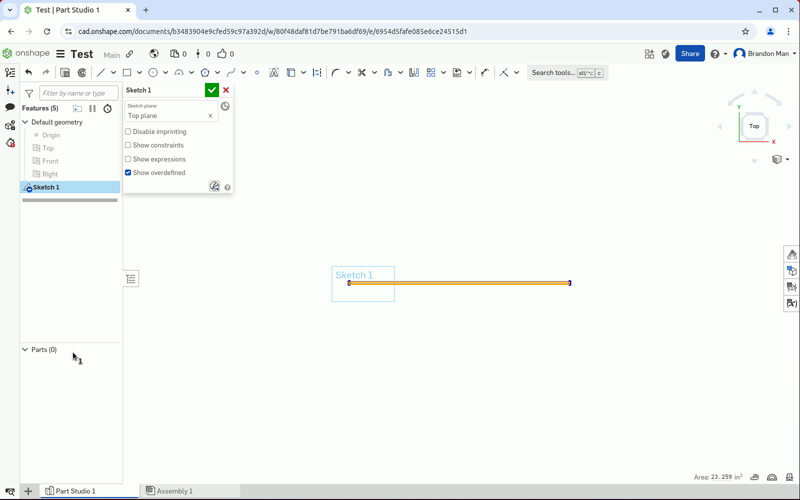
key(shift+y)
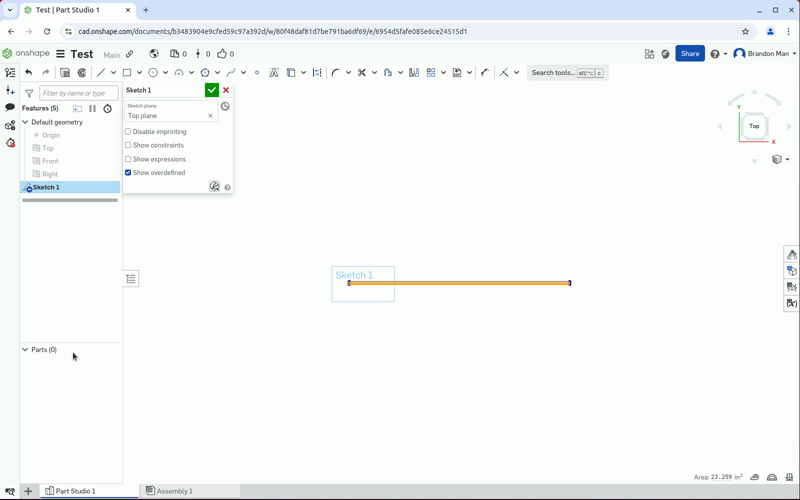
key(shift+e)
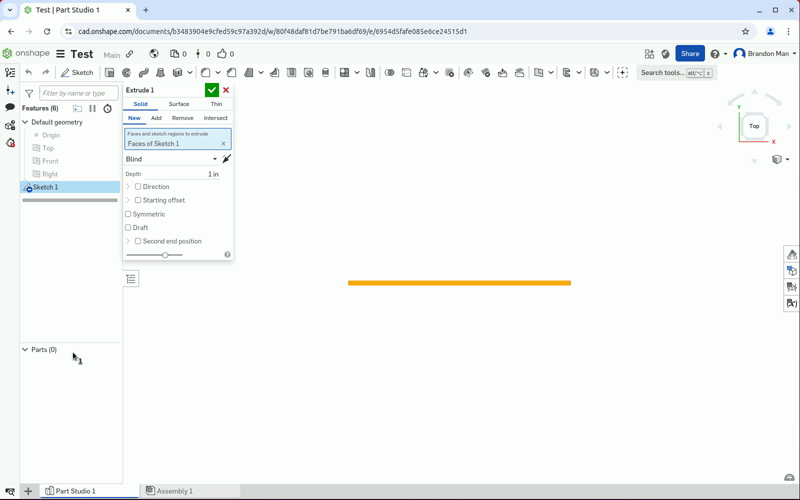
mouse_move(143, 106)
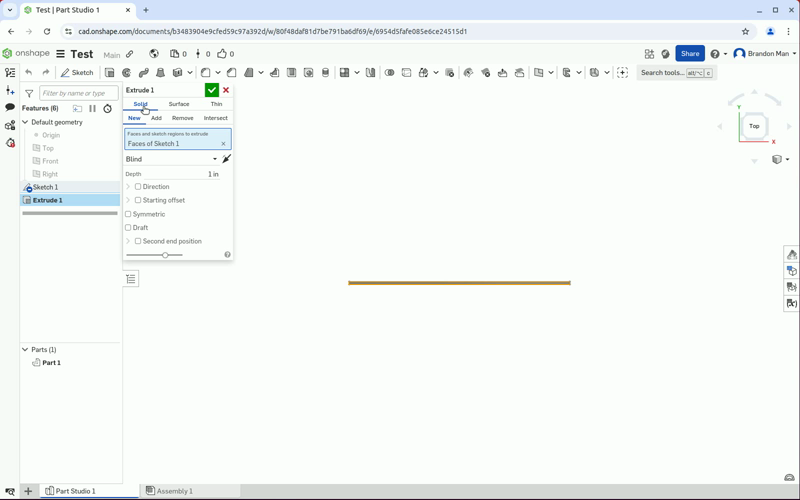
click(143, 106)
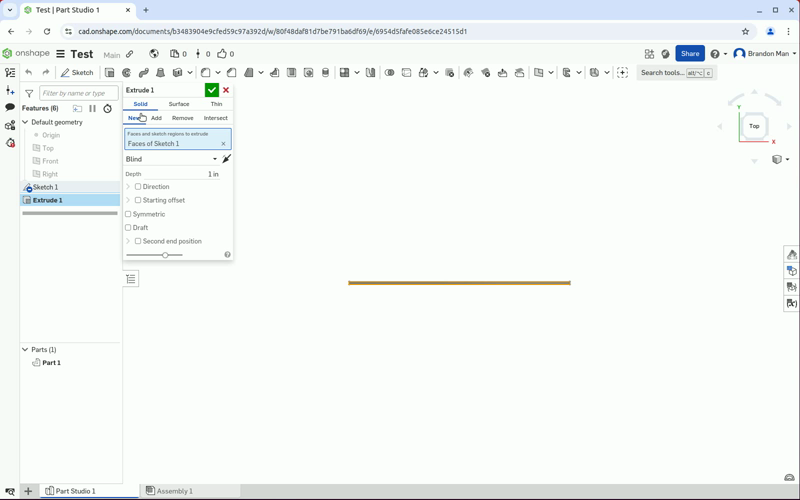
mouse_move(137, 120)
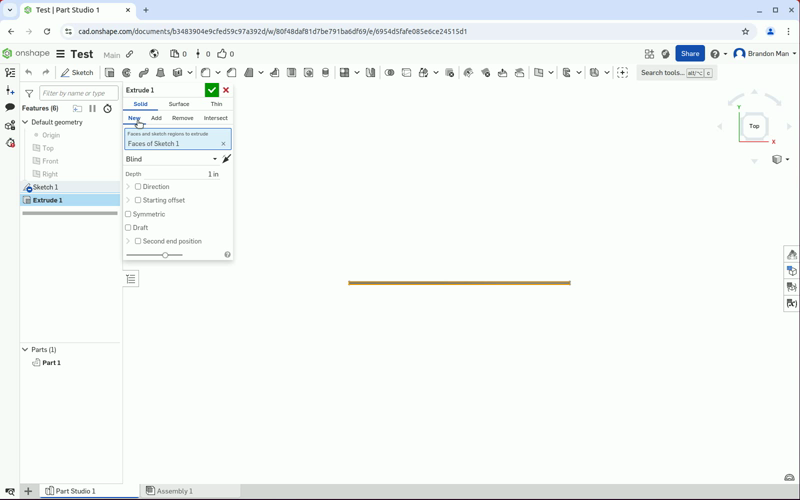
click(137, 120)
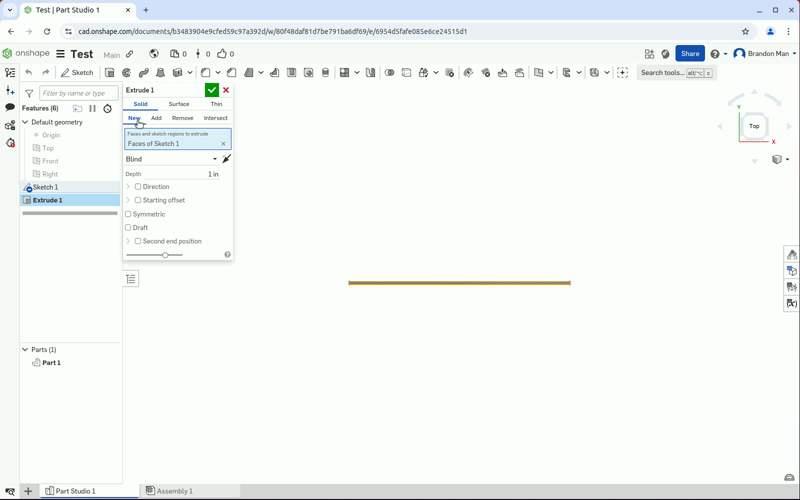
key(tab, 4)
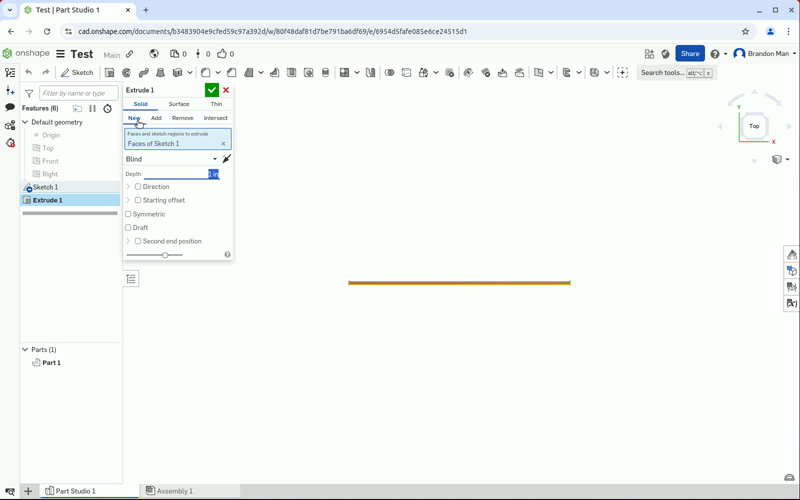
text(0.241)
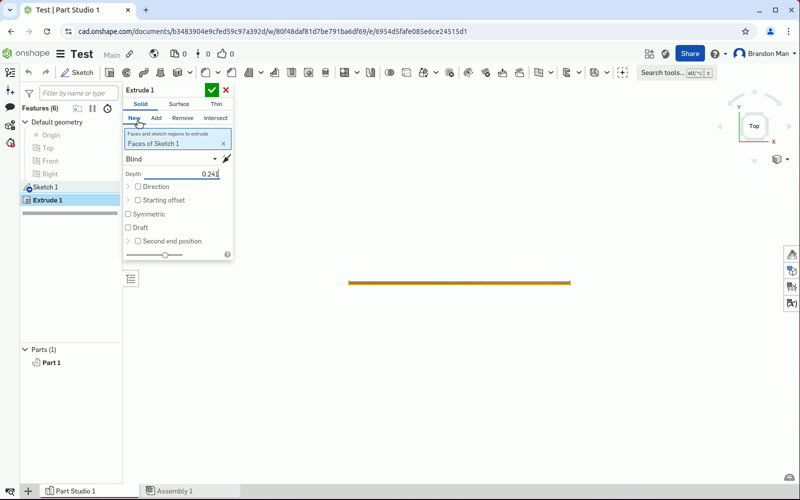
key(enter)
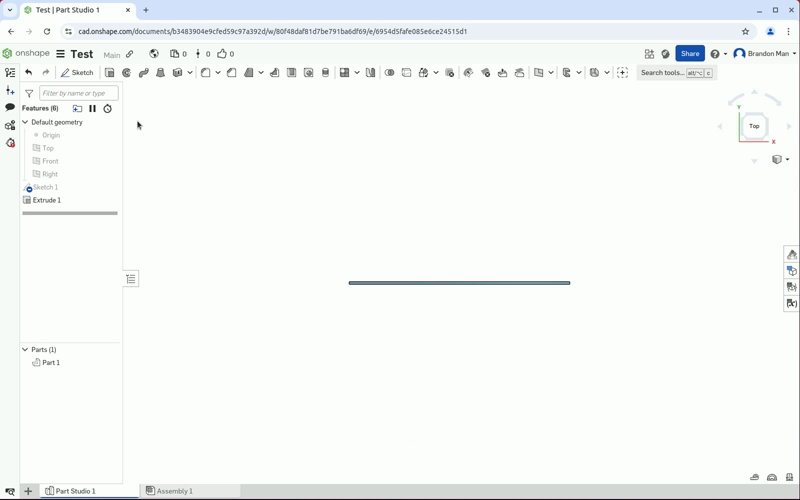
key(shift+h)
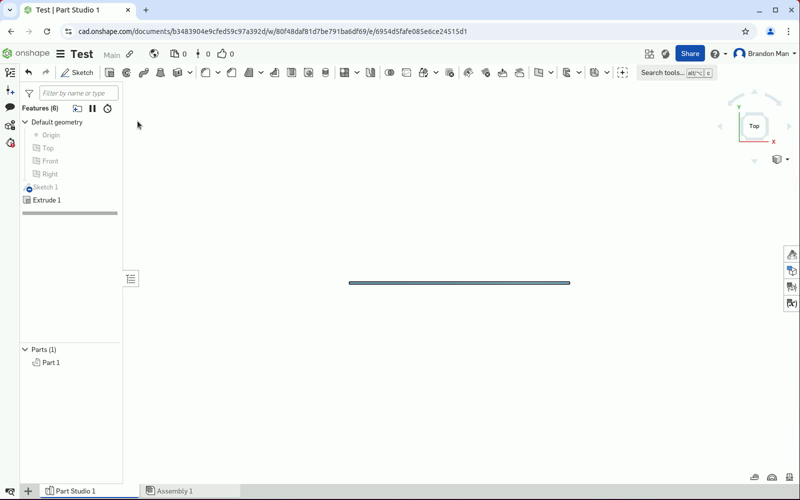
key(shift+h)
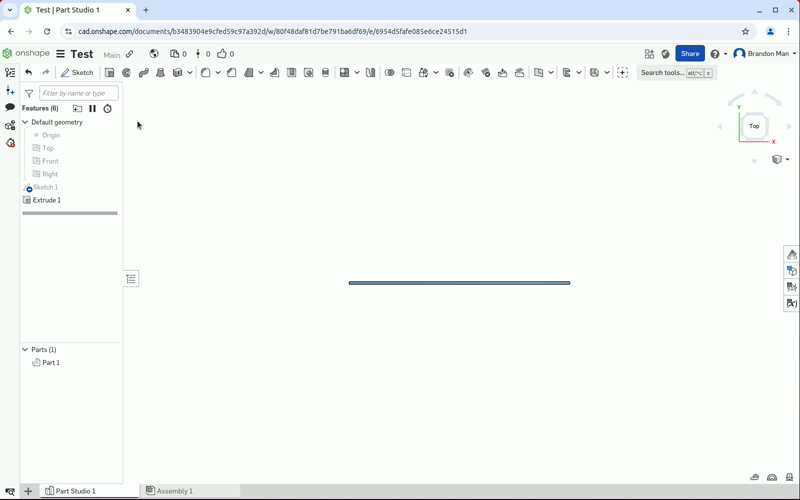
mouse_move(73, 189)
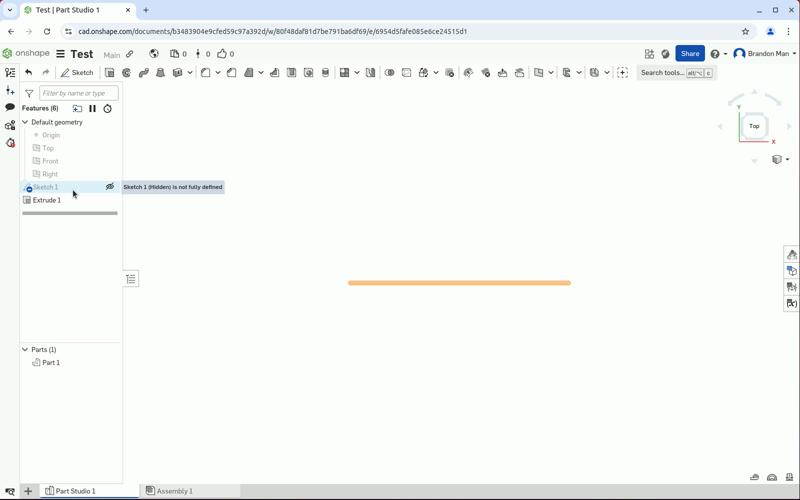
click(73, 189)
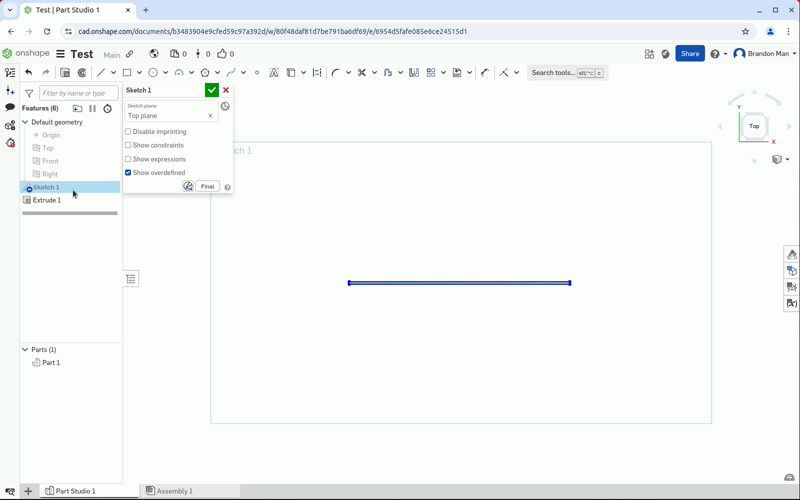
mouse_move(229, 92)
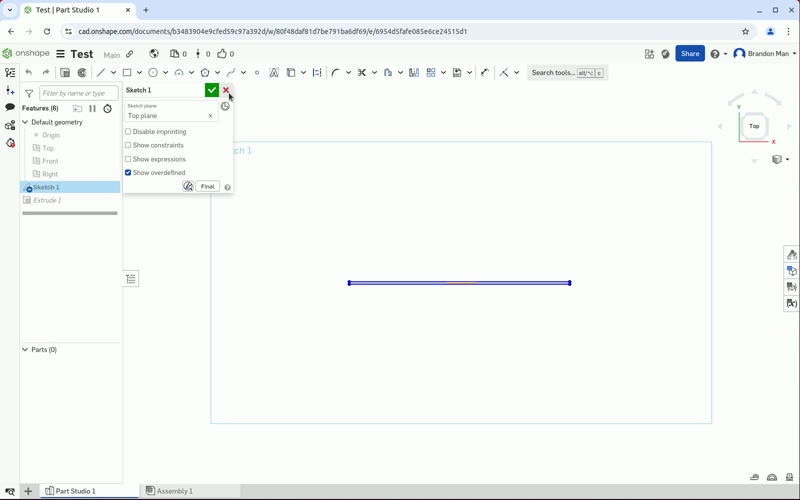
click(229, 92)
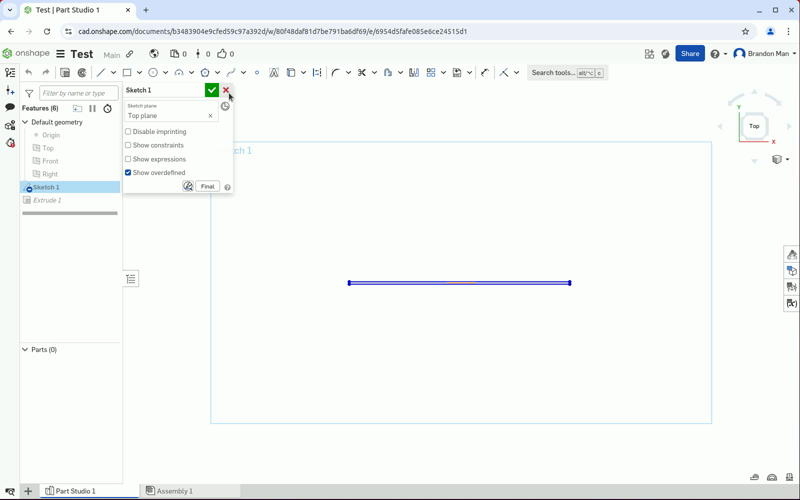
key(shift+s)
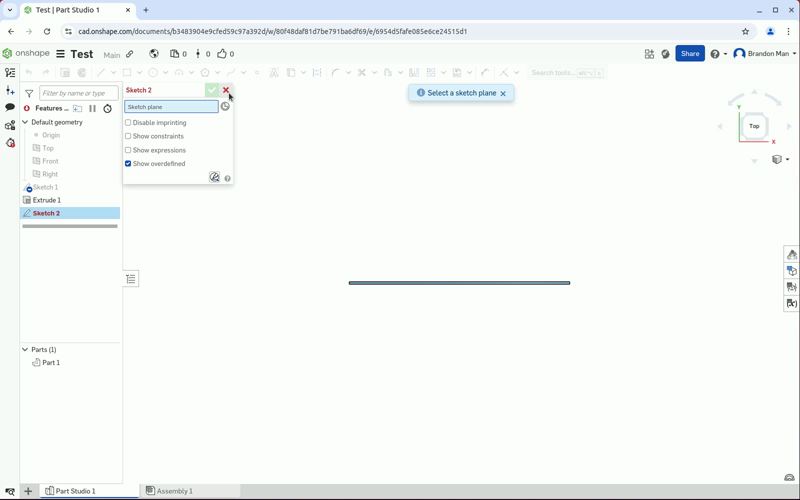
mouse_move(73, 150)
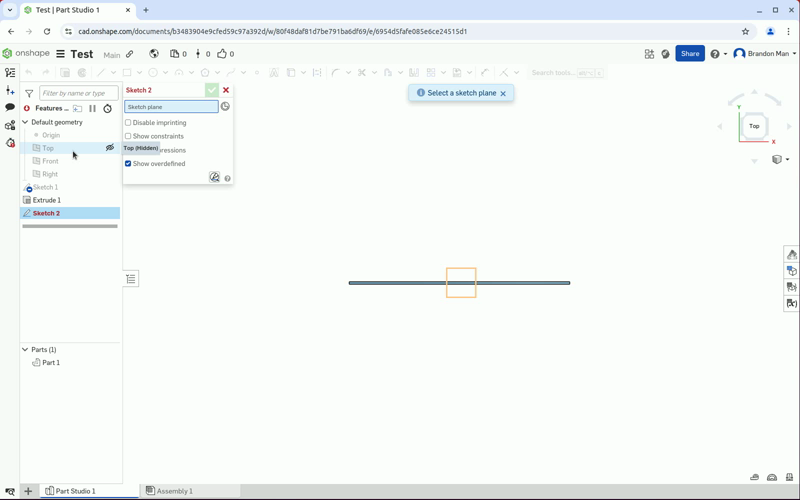
click(73, 150)
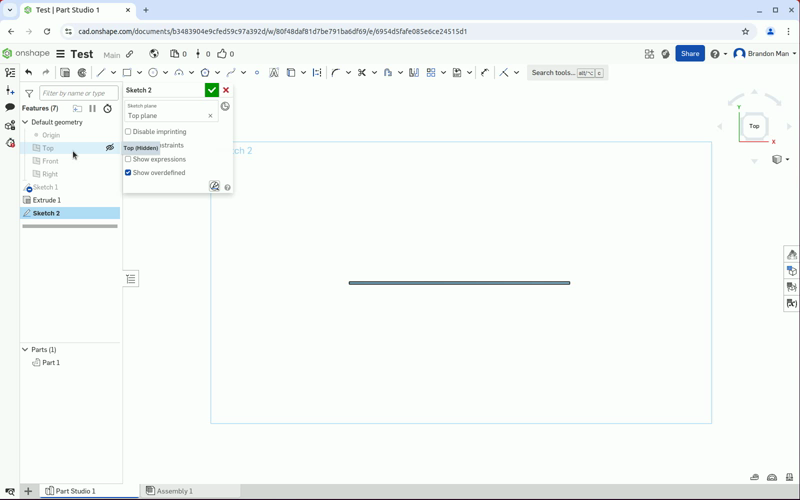
mouse_move(73, 352)
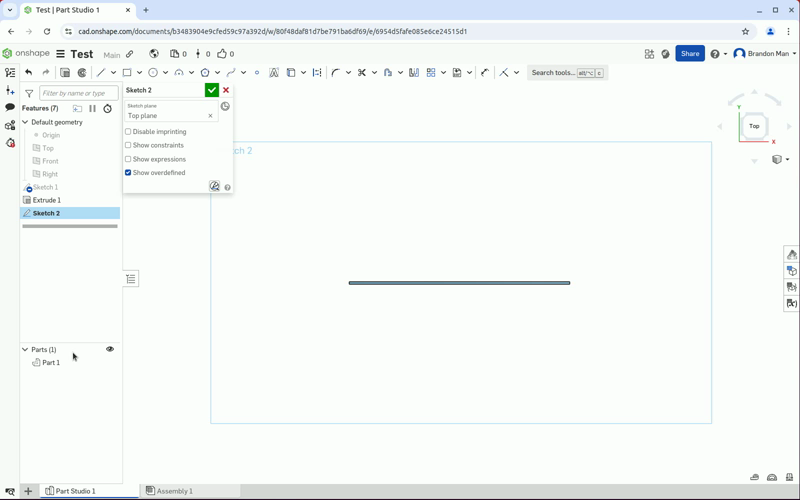
key(y)
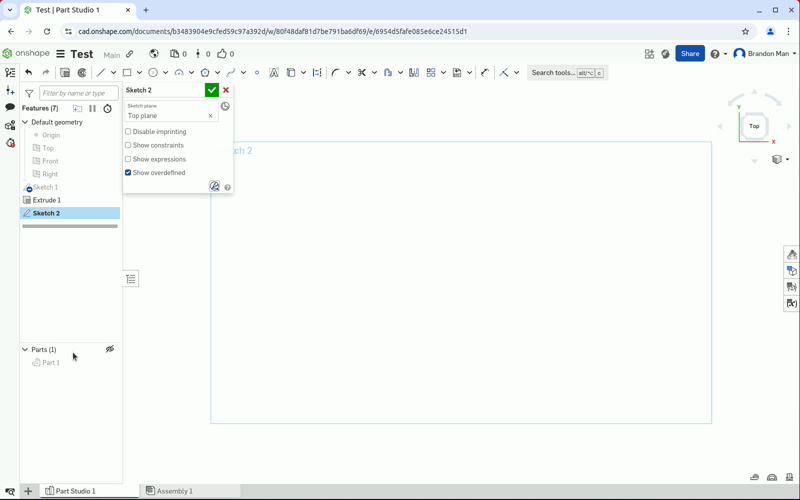
key(l)
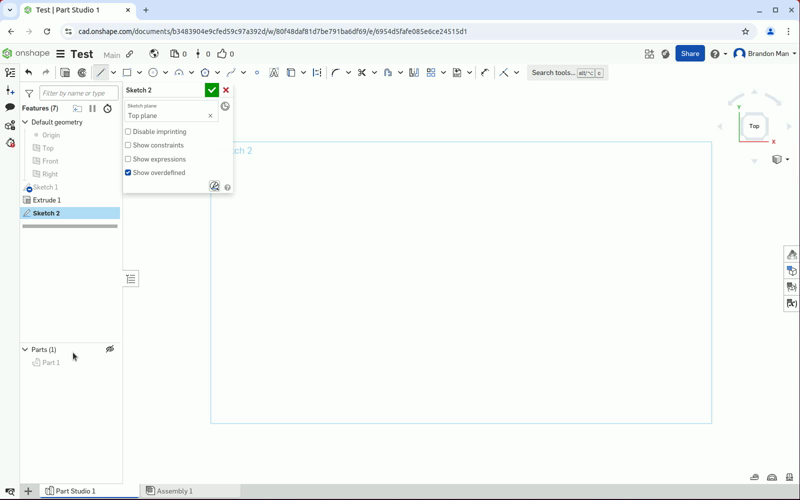
key_down(shift)
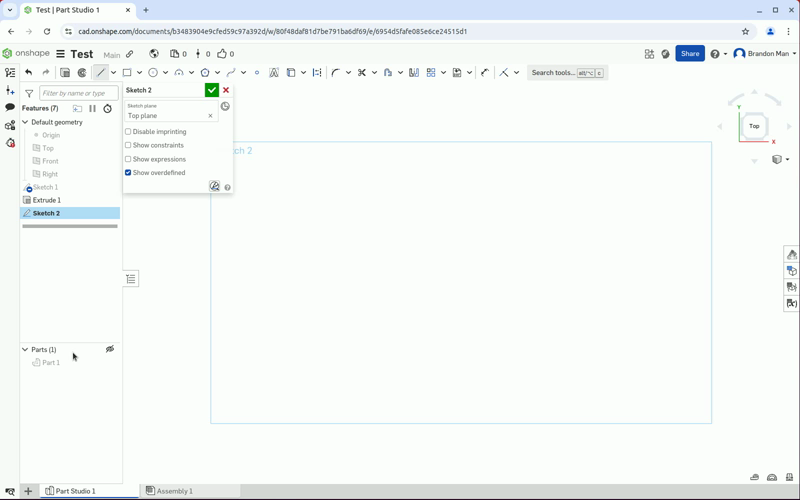
mouse_move(348, 332)
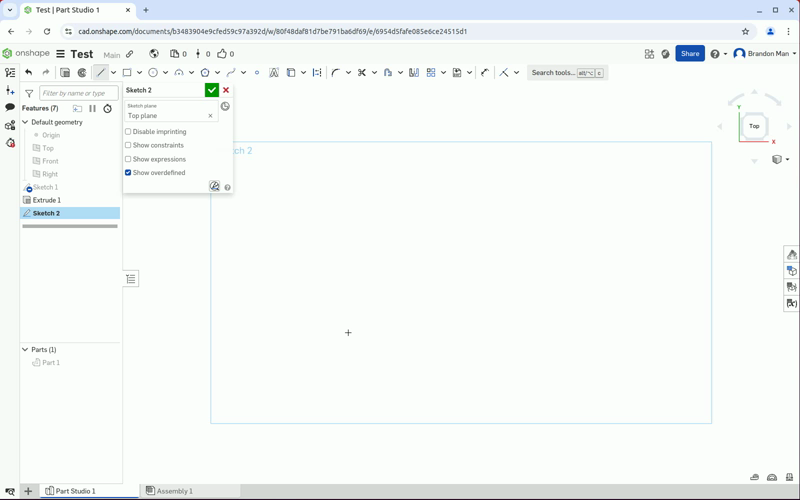
click(348, 332)
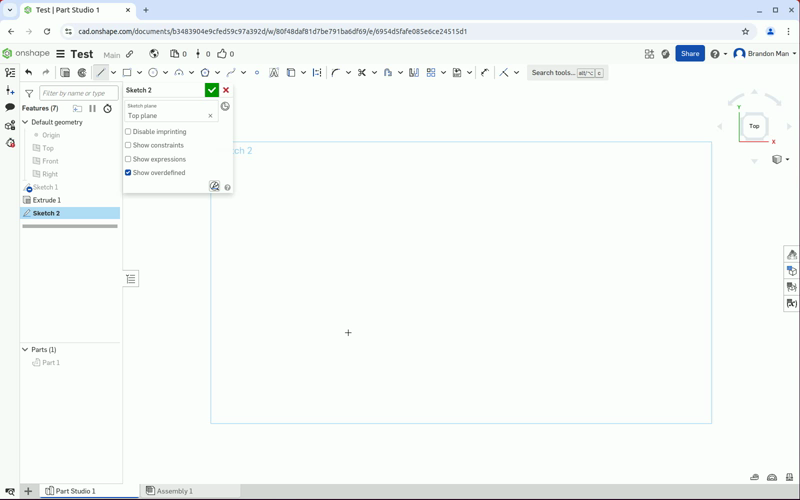
key_up(shift)
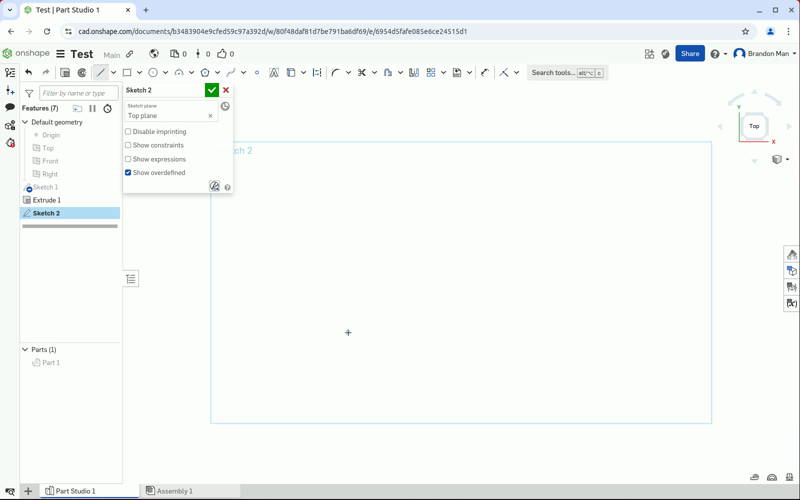
key_down(shift)
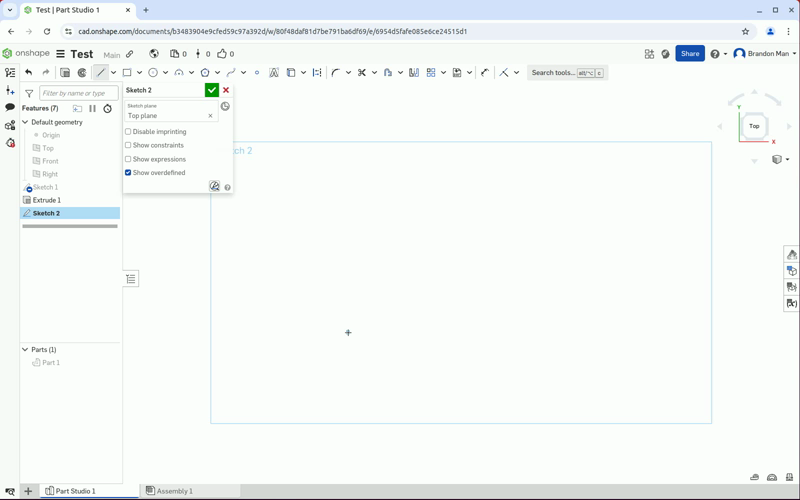
mouse_move(572, 332)
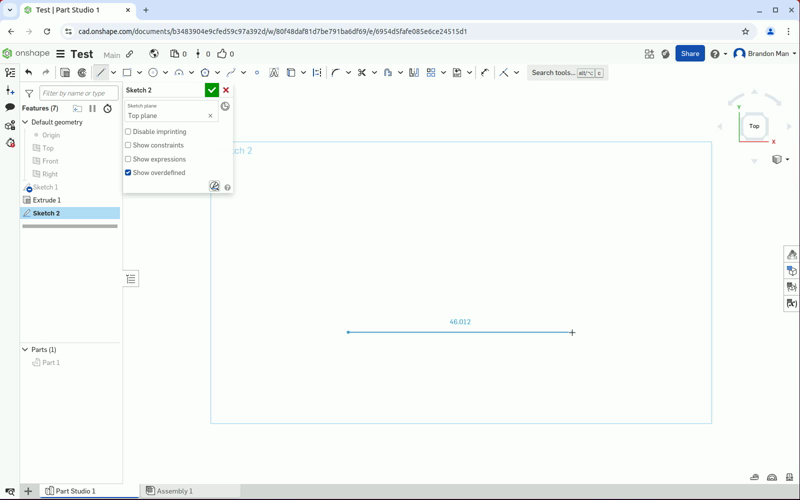
click(572, 332)
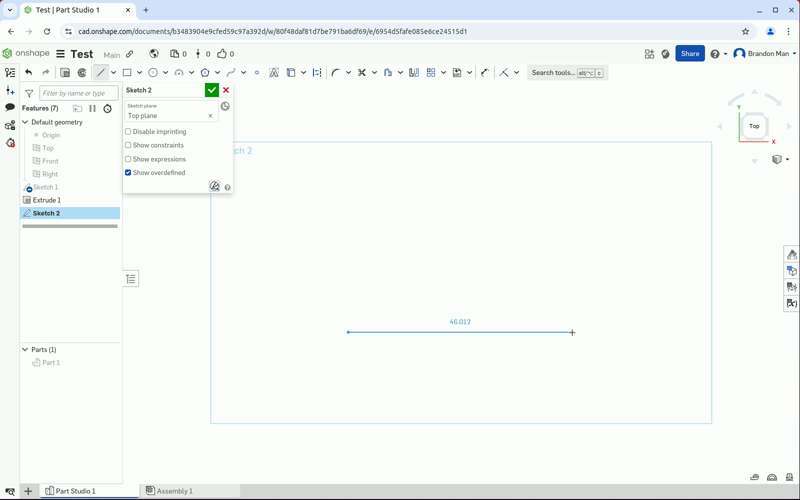
key_up(shift)
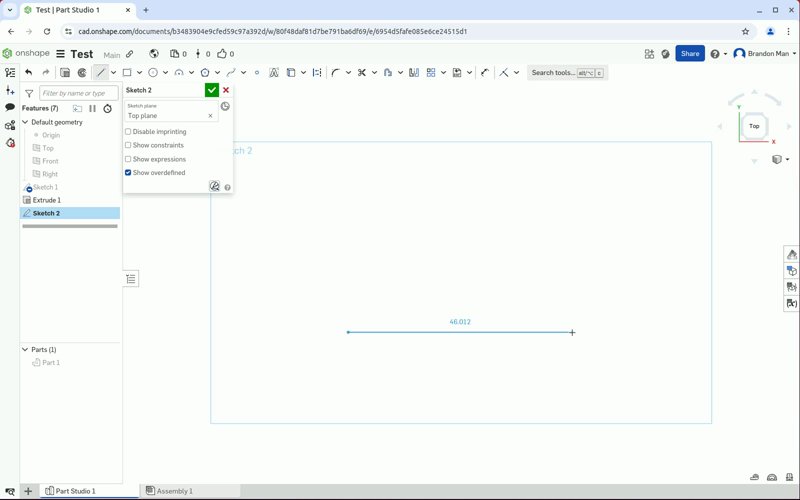
key_down(shift)
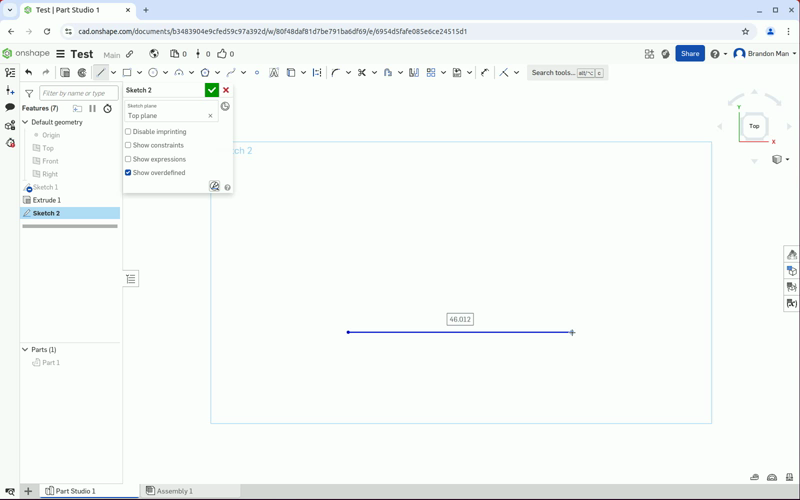
mouse_move(572, 235)
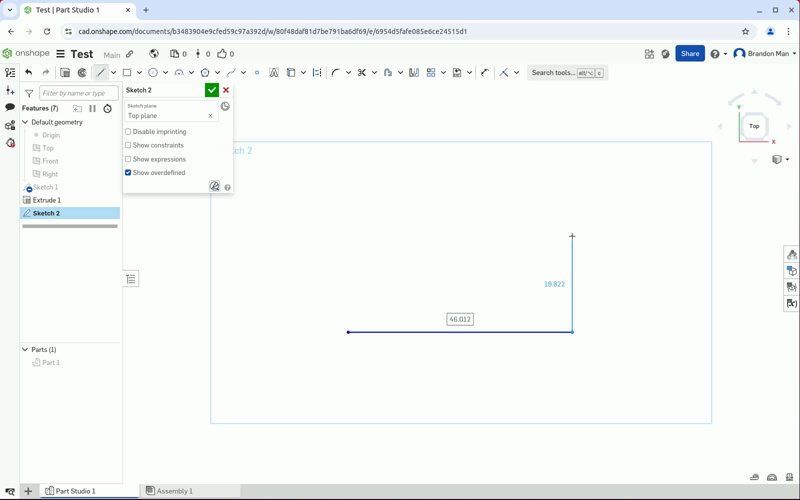
click(572, 235)
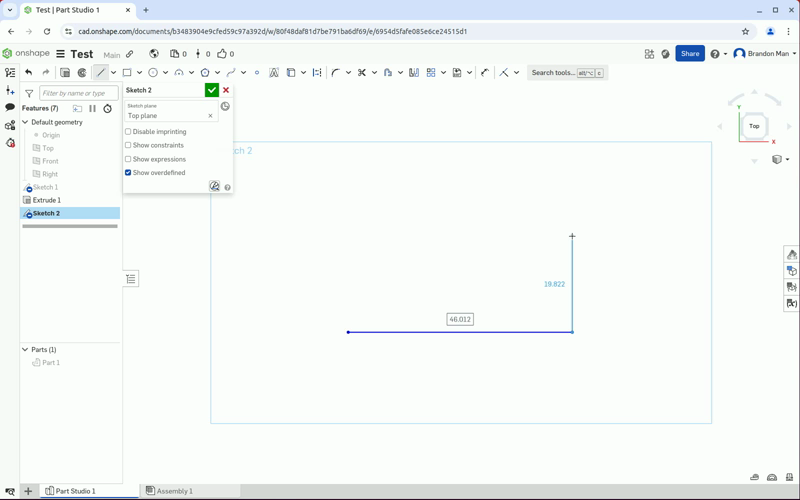
key_up(shift)
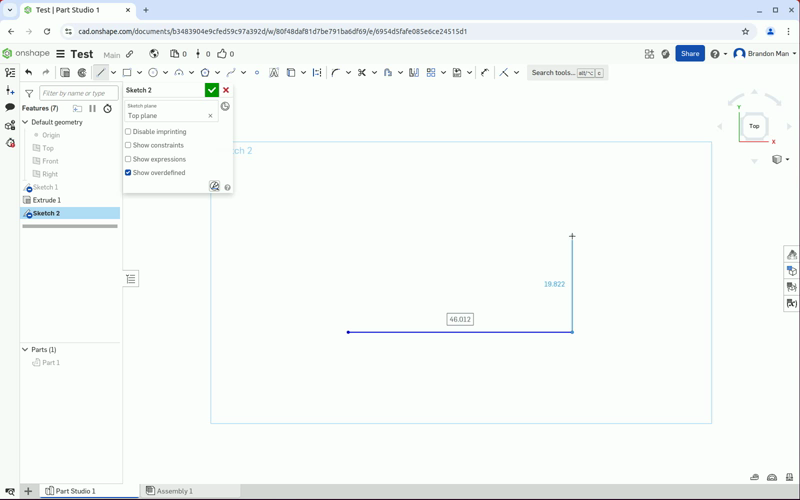
key_down(shift)
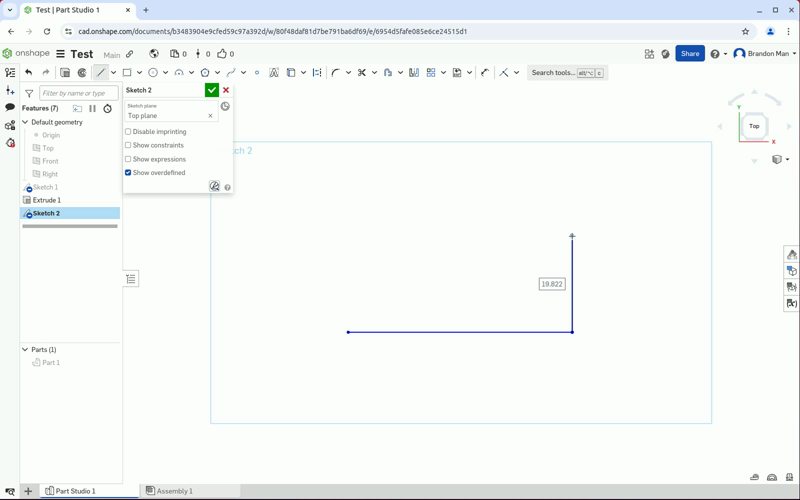
mouse_move(348, 235)
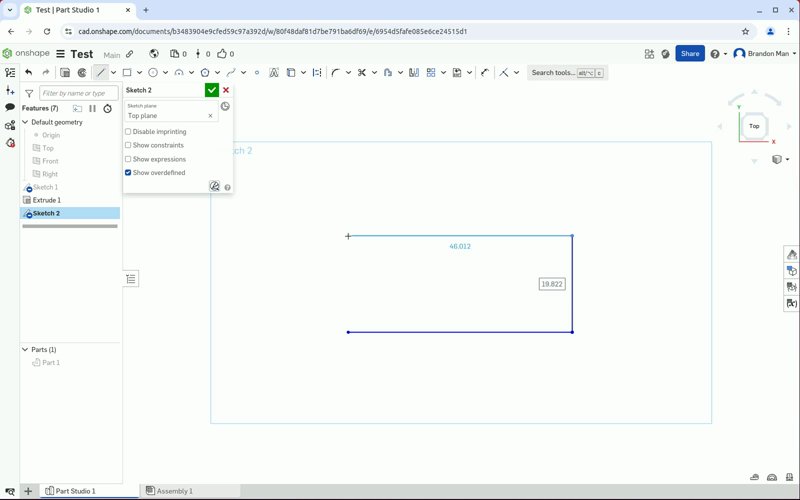
click(348, 235)
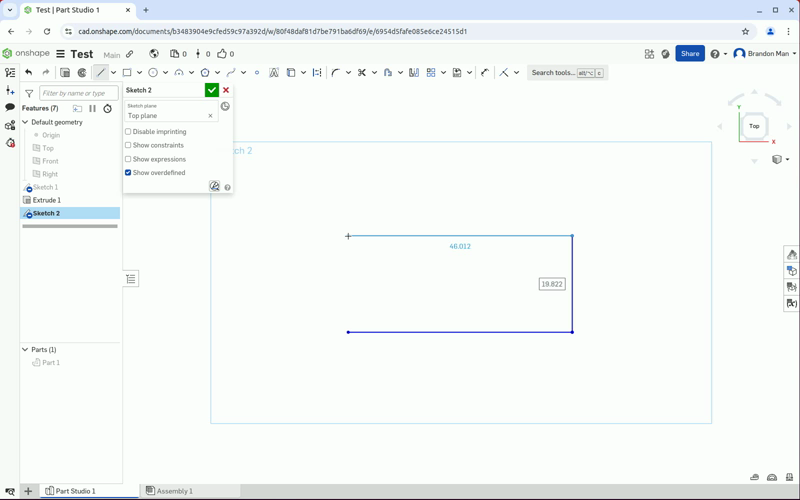
key_up(shift)
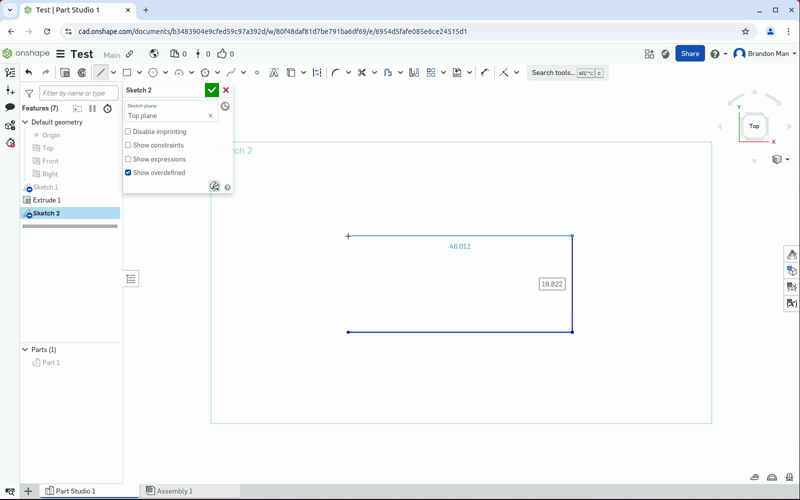
key_down(shift)
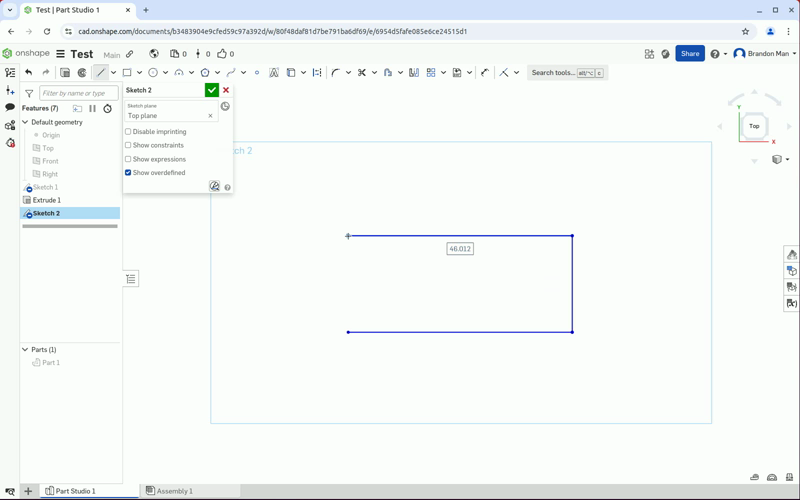
mouse_move(348, 332)
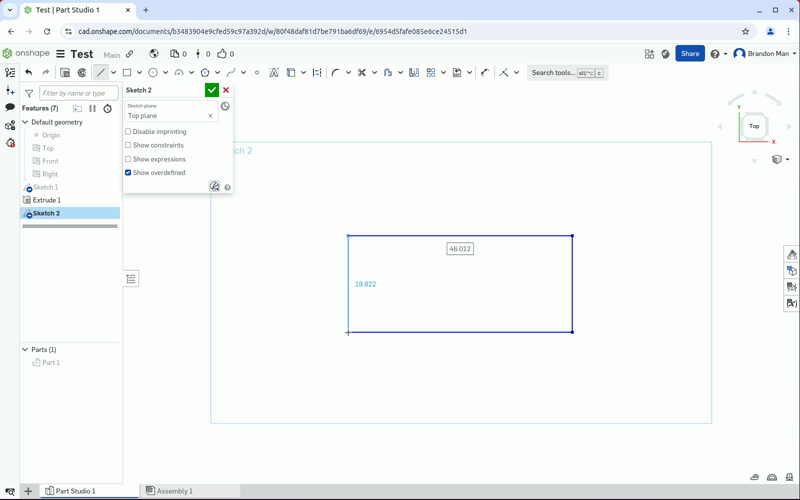
key_up(shift)
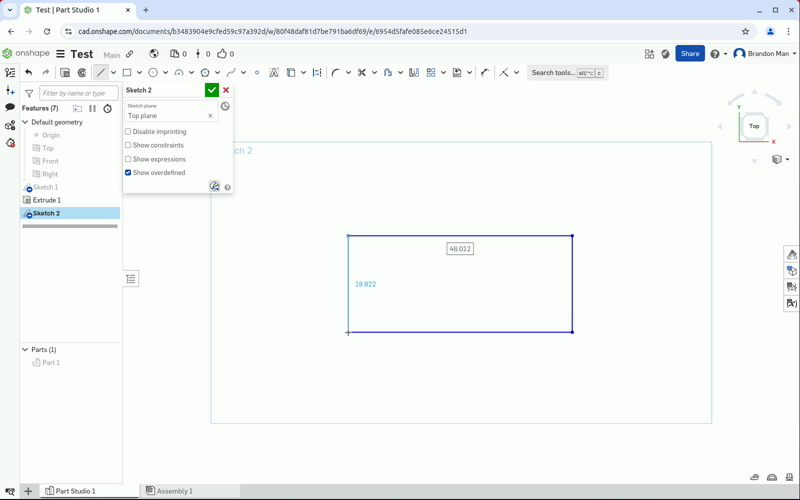
click(348, 332)
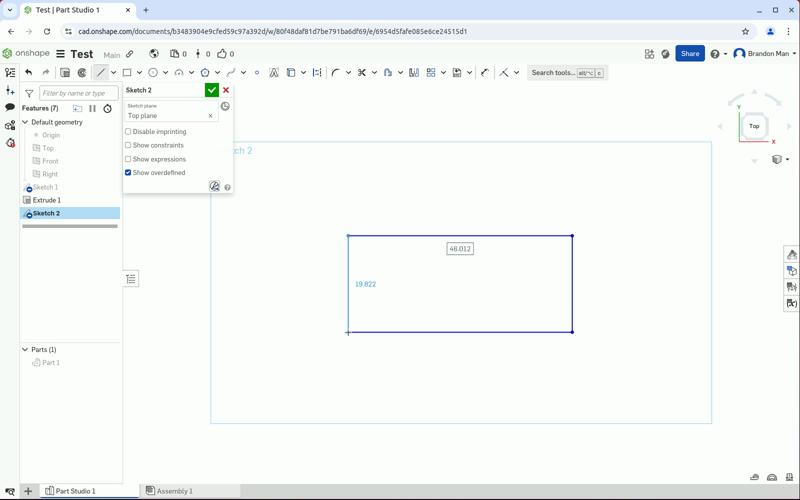
key(esc)
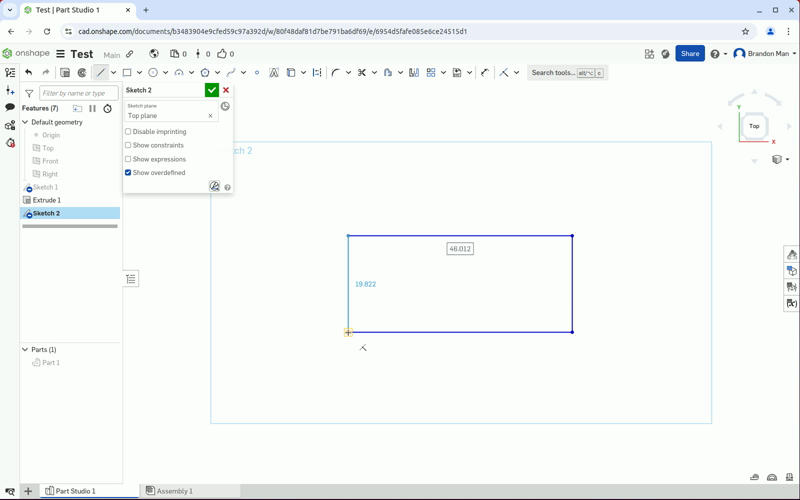
key(l)
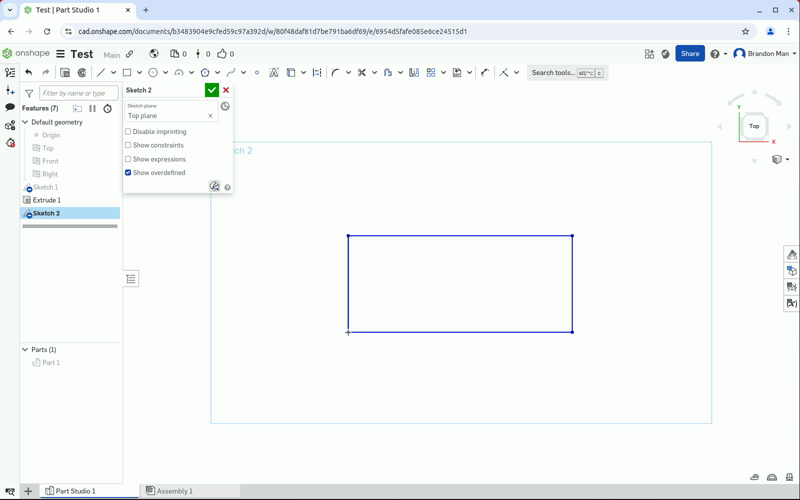
key_down(shift)
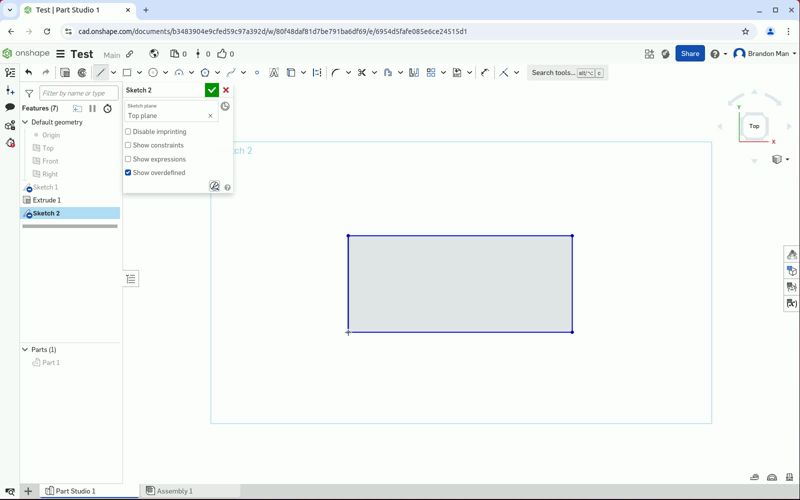
mouse_move(350, 329)
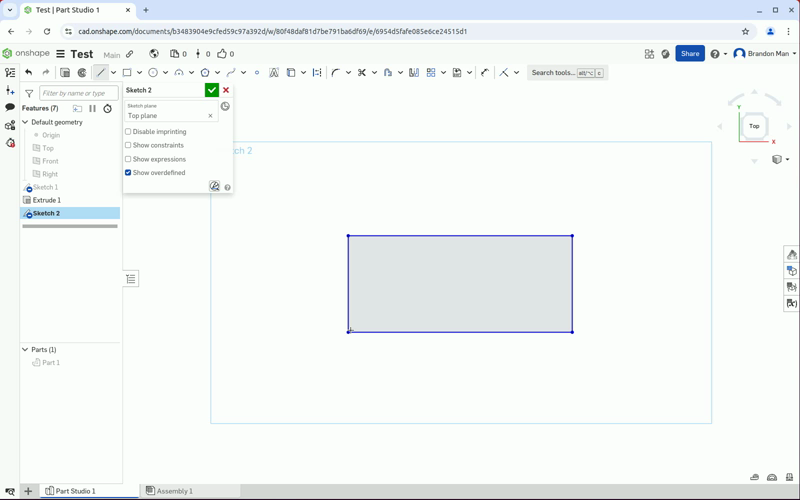
scroll(6)
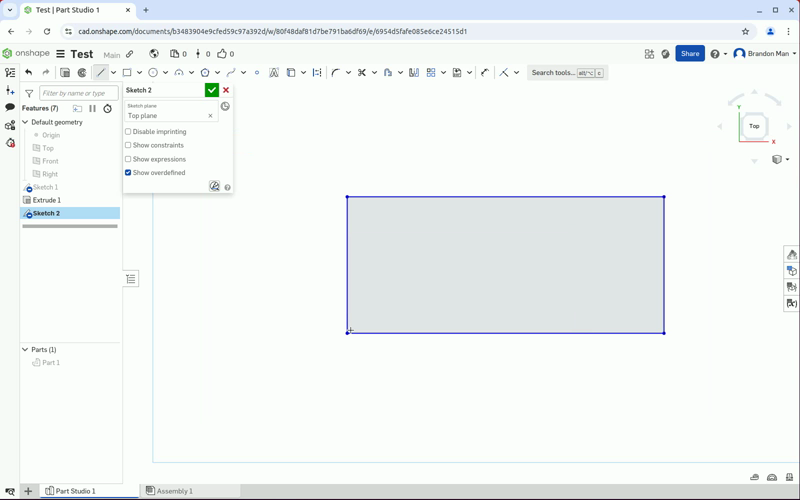
scroll(6)
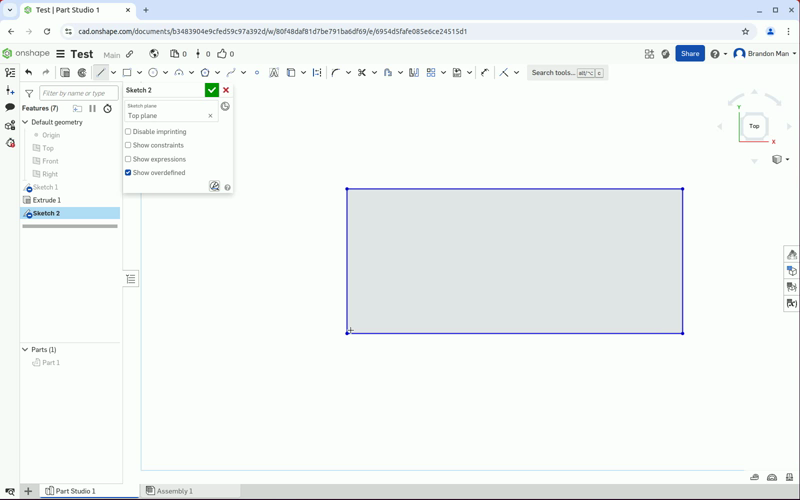
scroll(6)
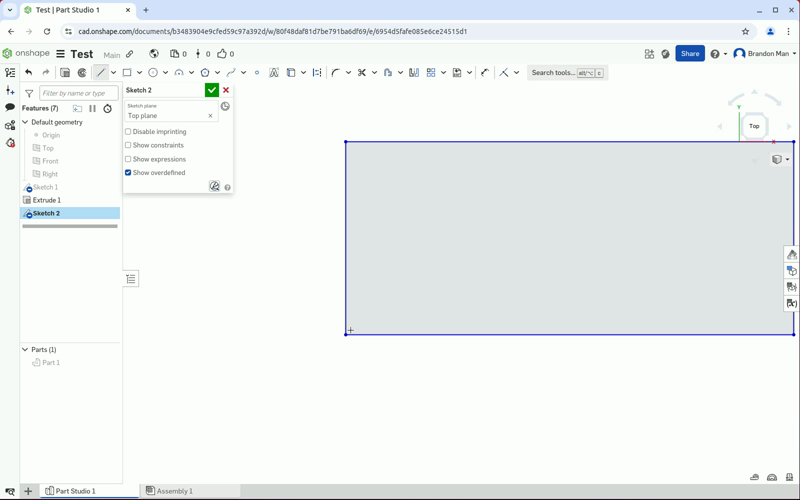
scroll(6)
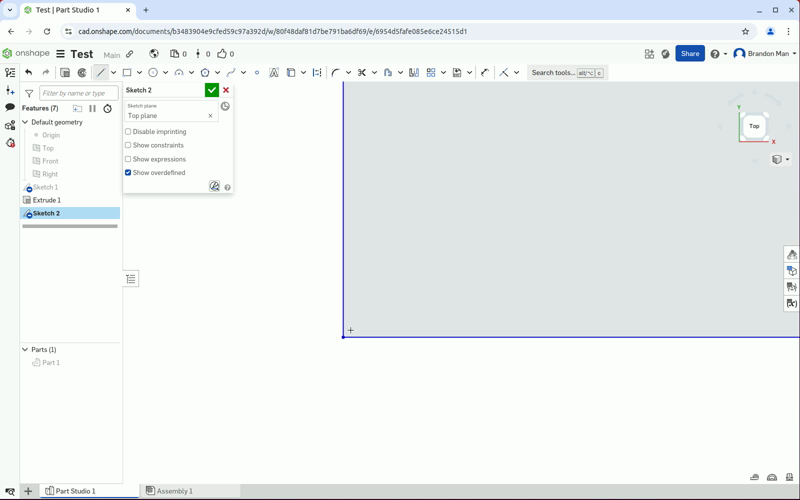
scroll(6)
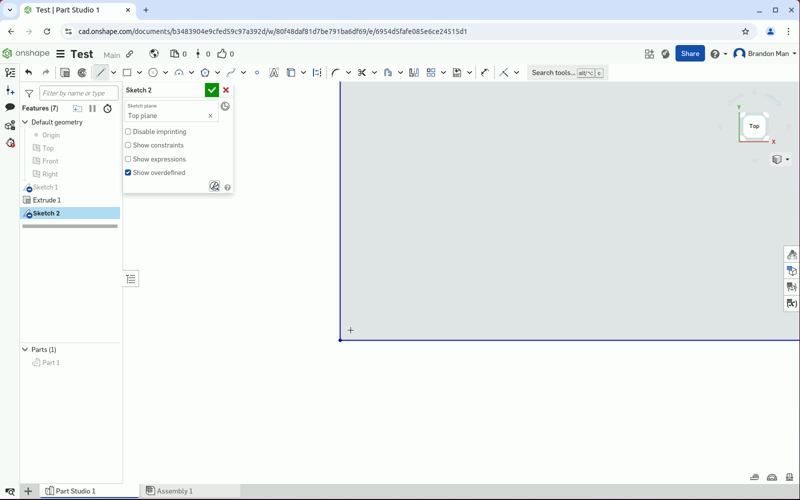
scroll(6)
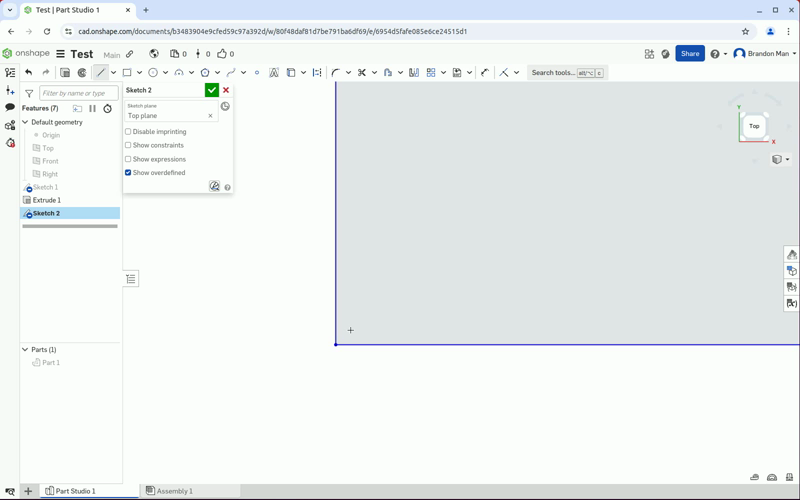
scroll(6)
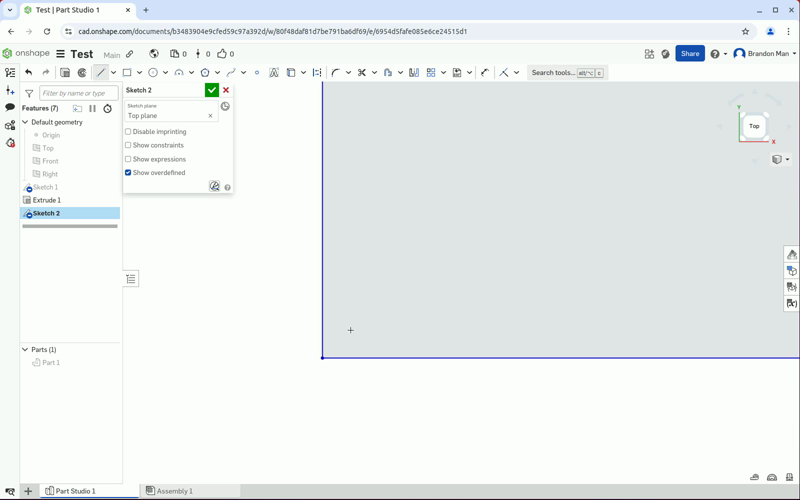
click(350, 329)
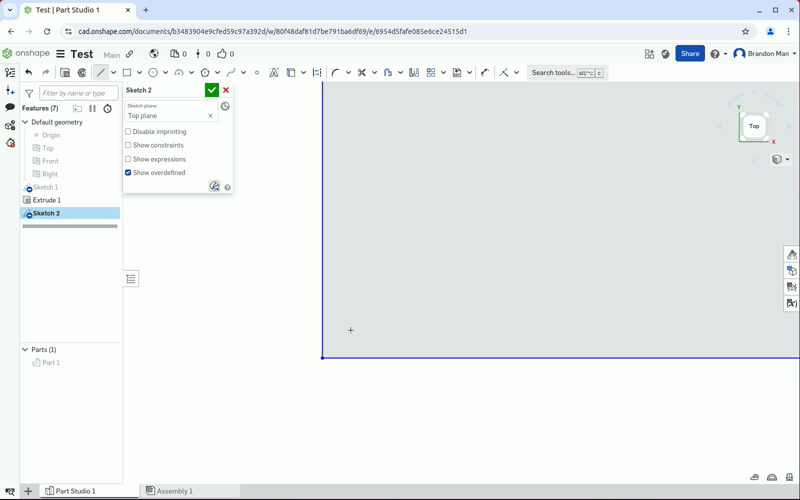
scroll(-6)
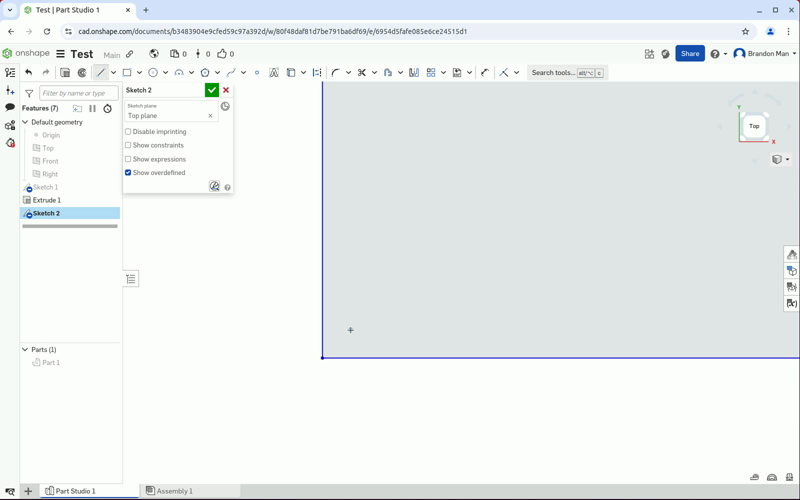
scroll(-6)
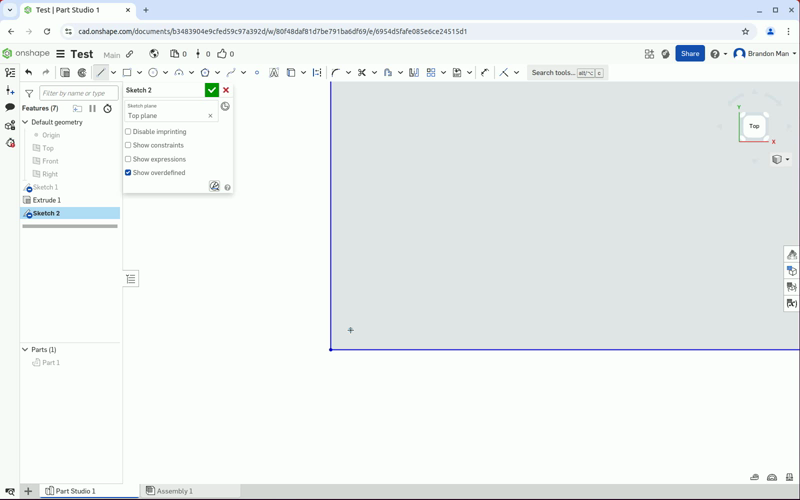
scroll(-6)
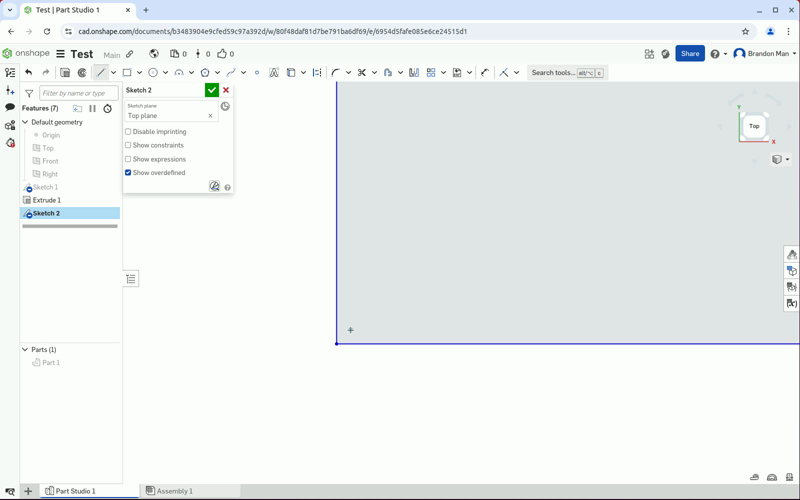
scroll(-6)
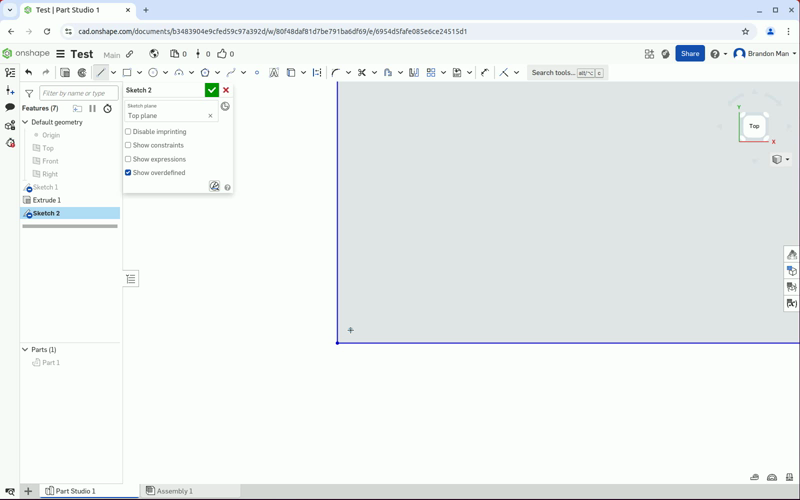
scroll(-6)
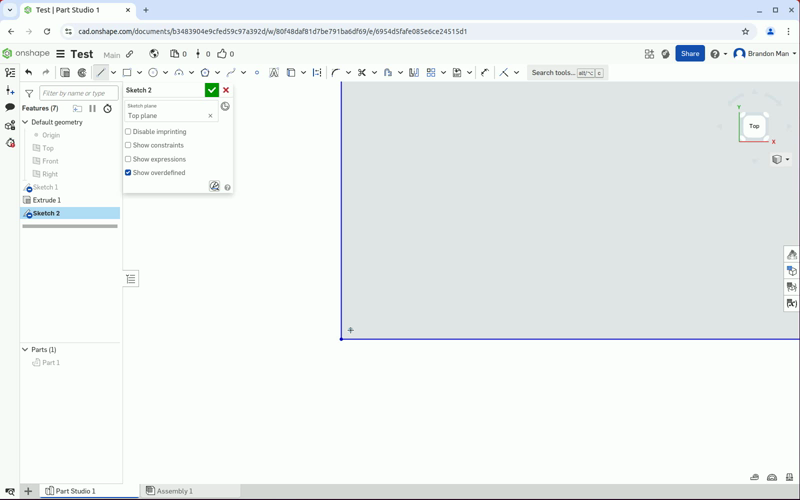
scroll(-6)
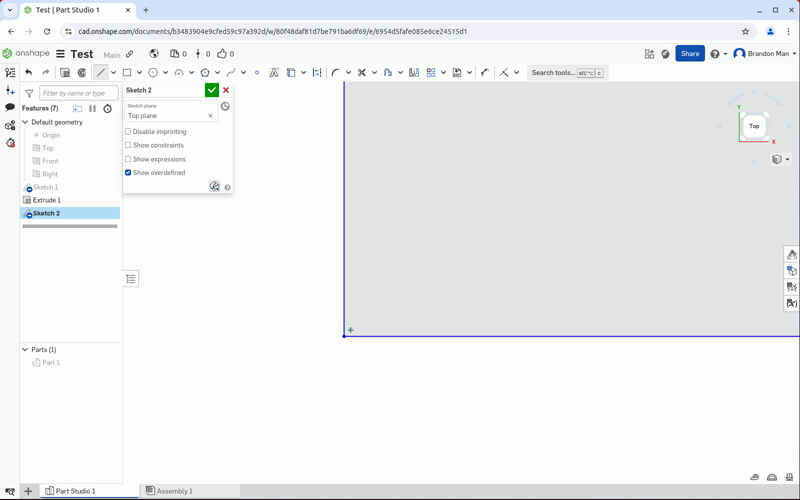
scroll(-6)
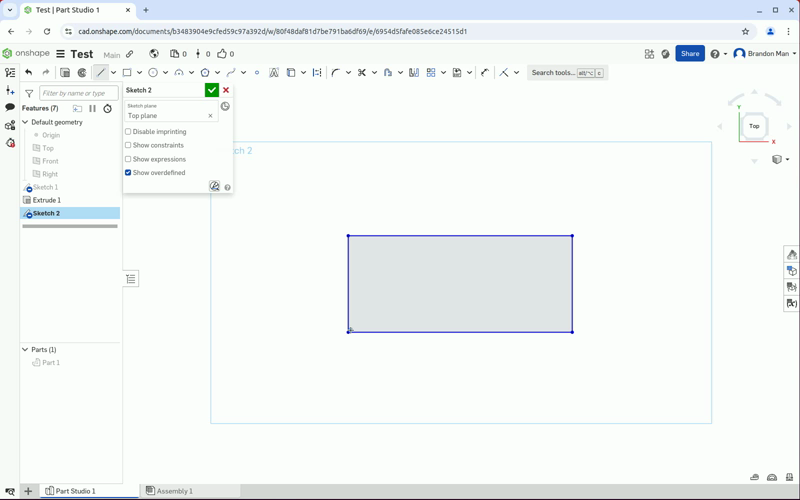
key_up(shift)
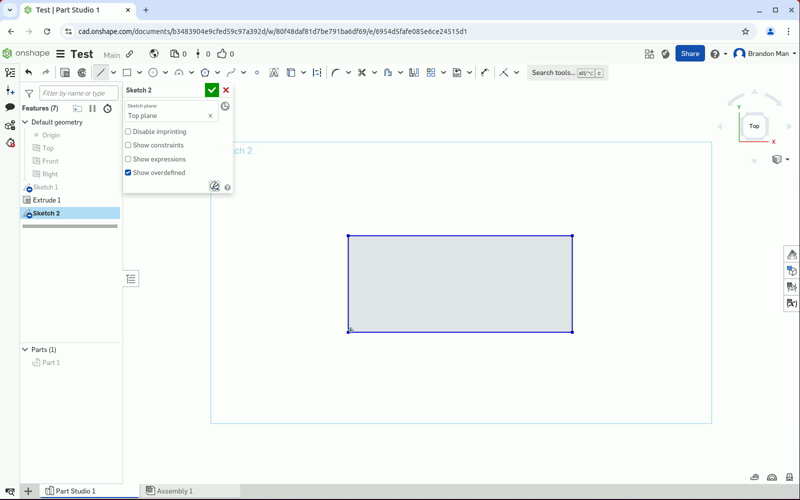
key_down(shift)
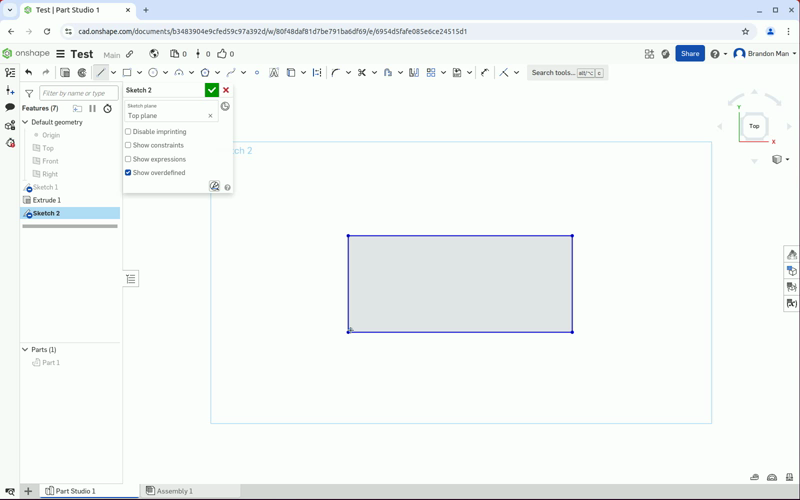
mouse_move(569, 329)
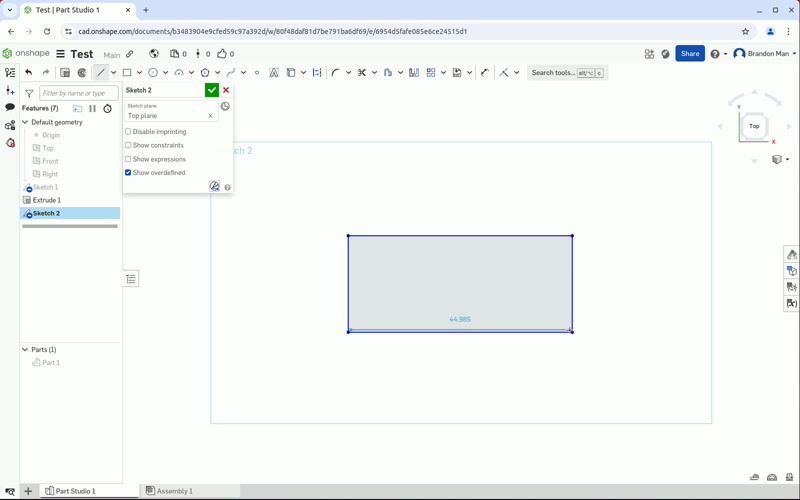
scroll(6)
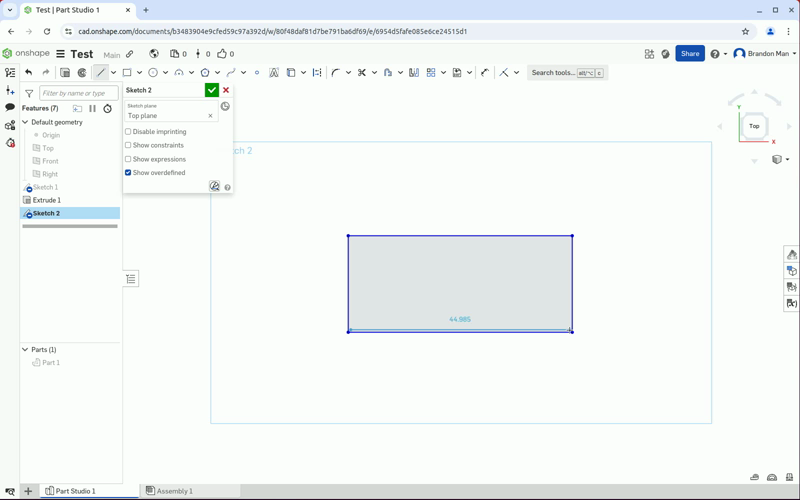
scroll(6)
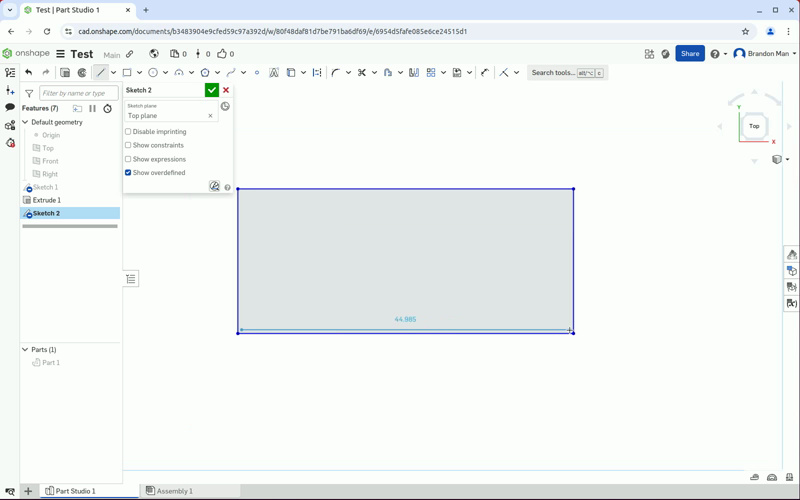
scroll(6)
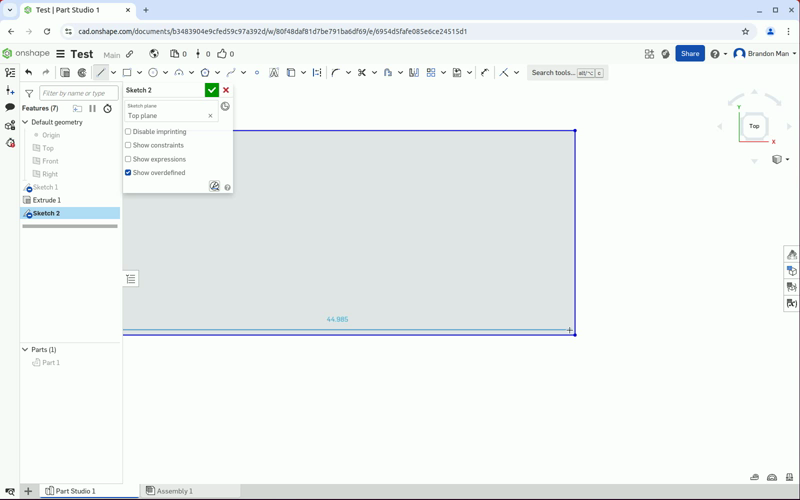
scroll(6)
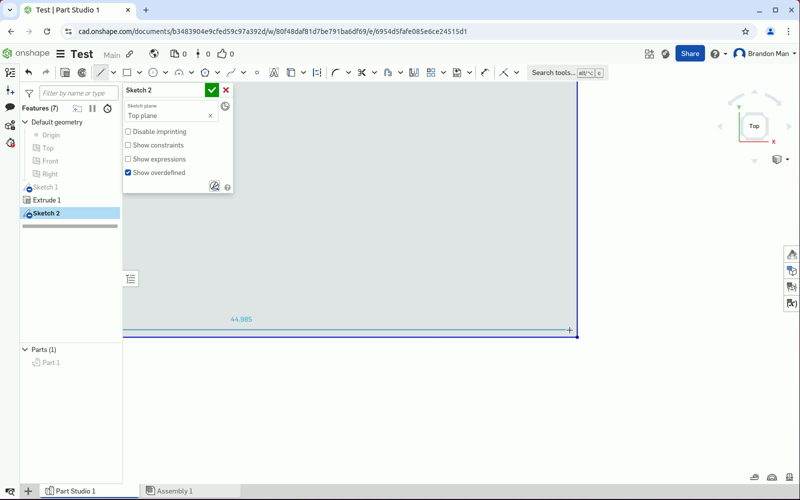
scroll(6)
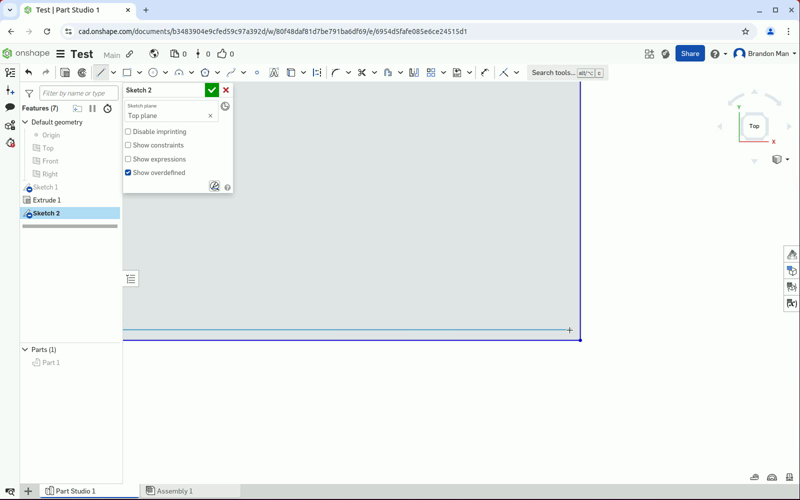
scroll(6)
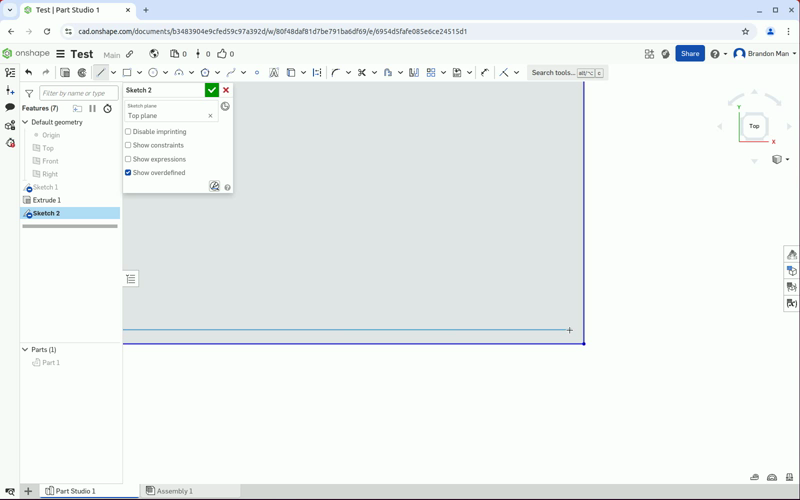
scroll(6)
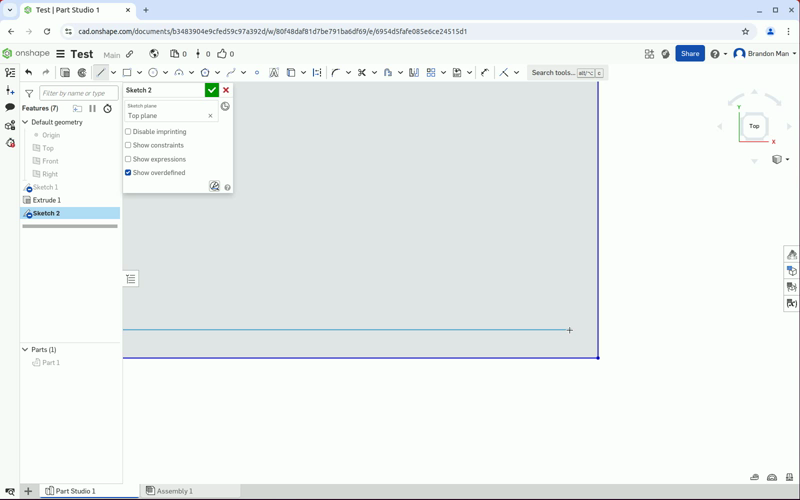
click(569, 329)
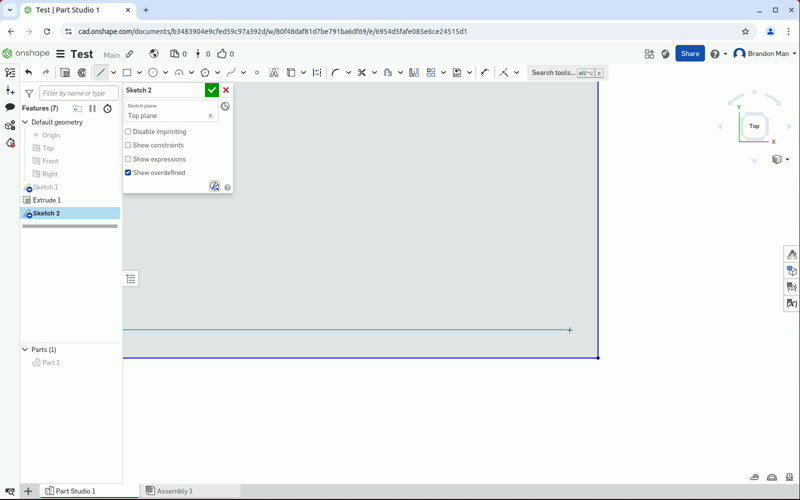
scroll(-6)
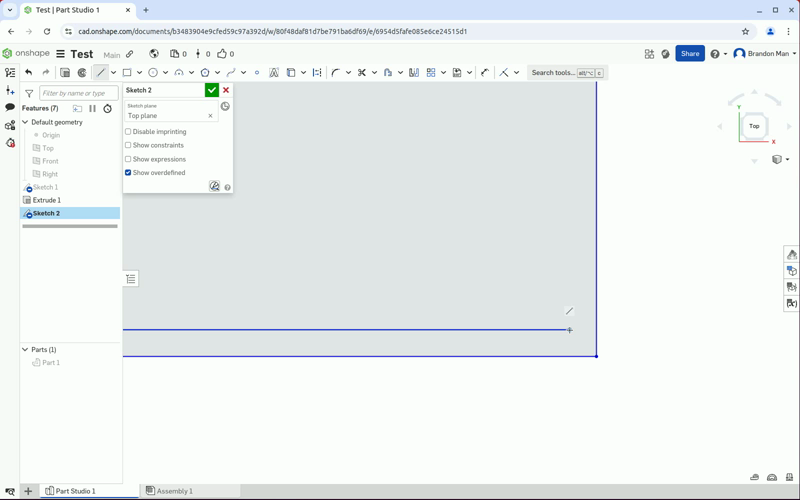
scroll(-6)
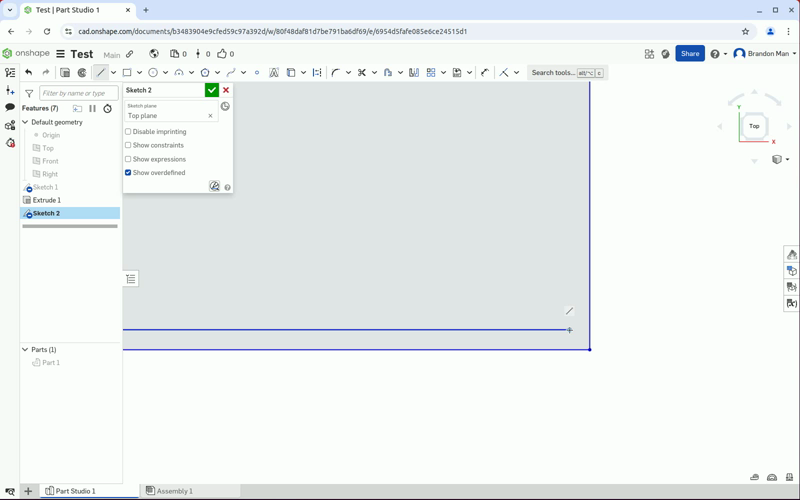
scroll(-6)
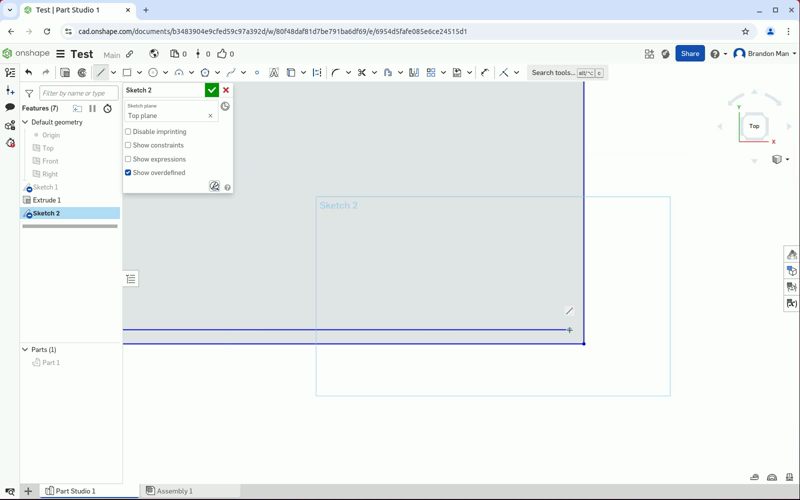
scroll(-6)
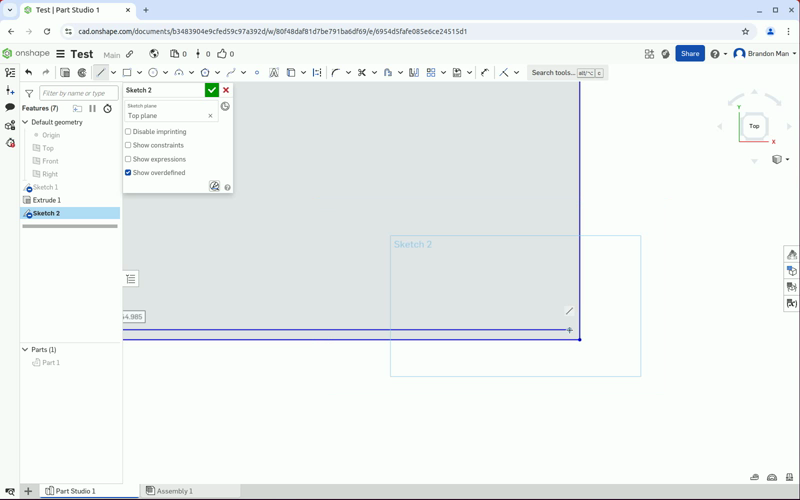
scroll(-6)
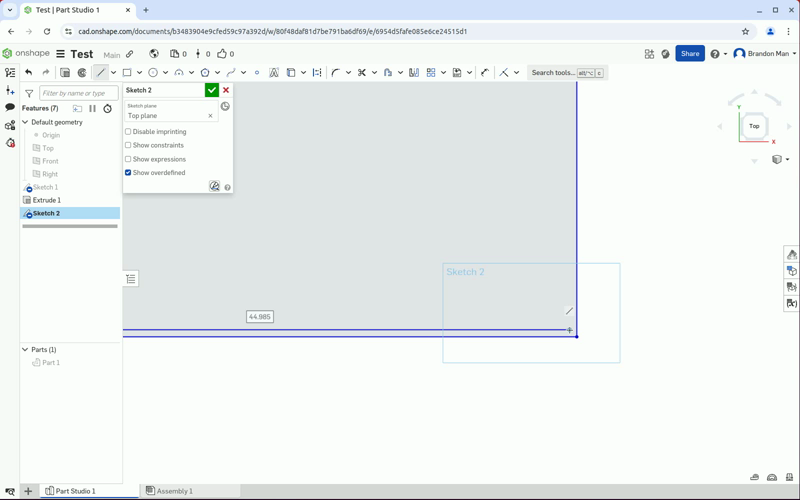
scroll(-6)
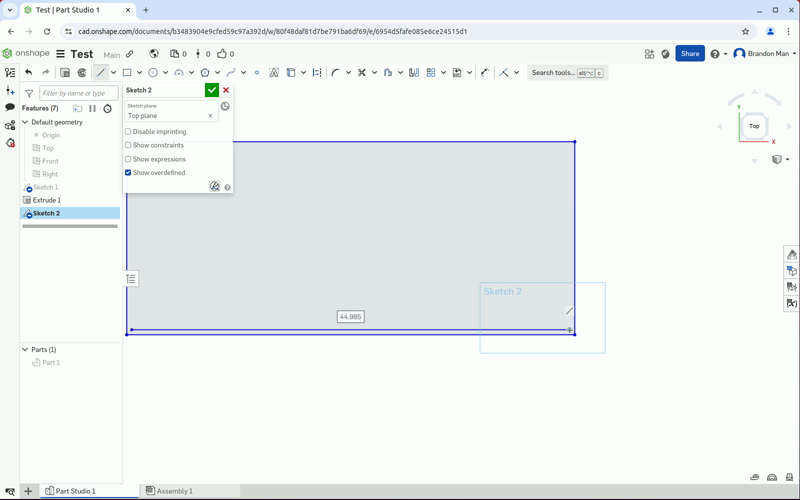
scroll(-6)
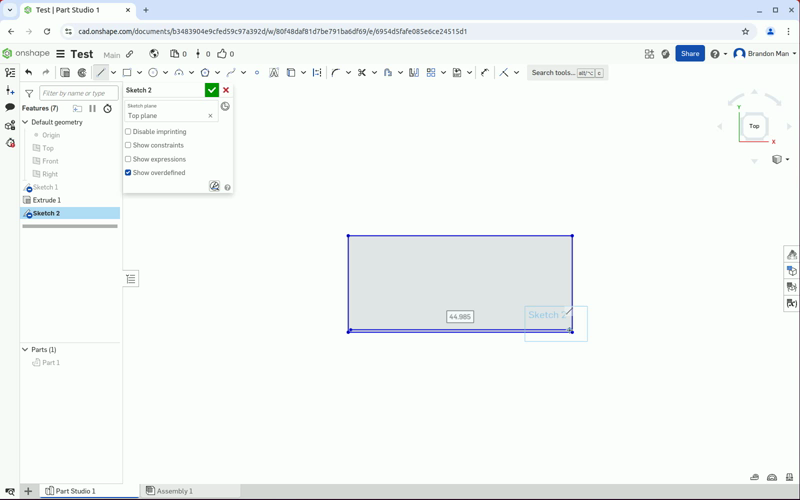
key_up(shift)
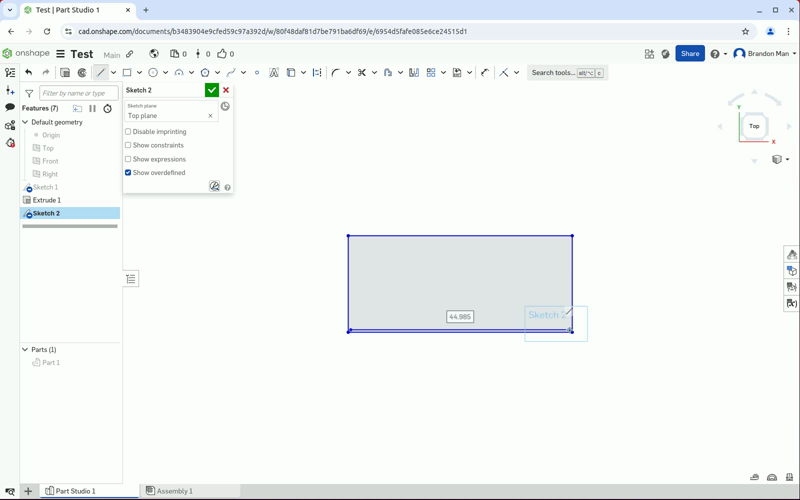
key_down(shift)
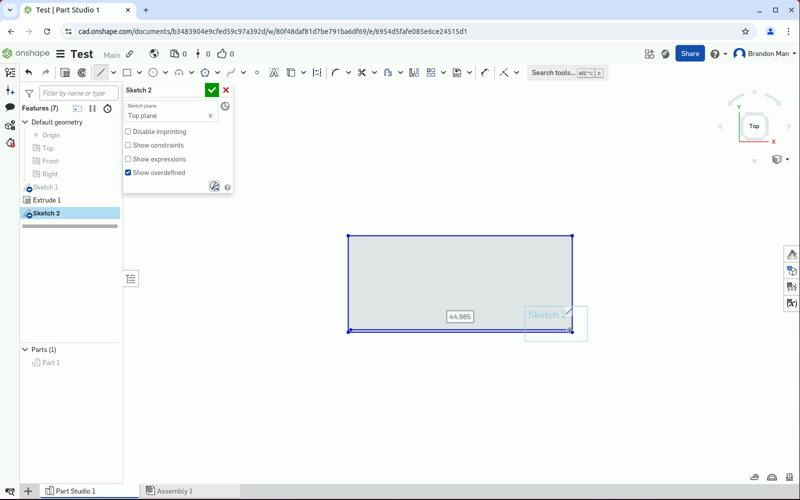
mouse_move(589, 329)
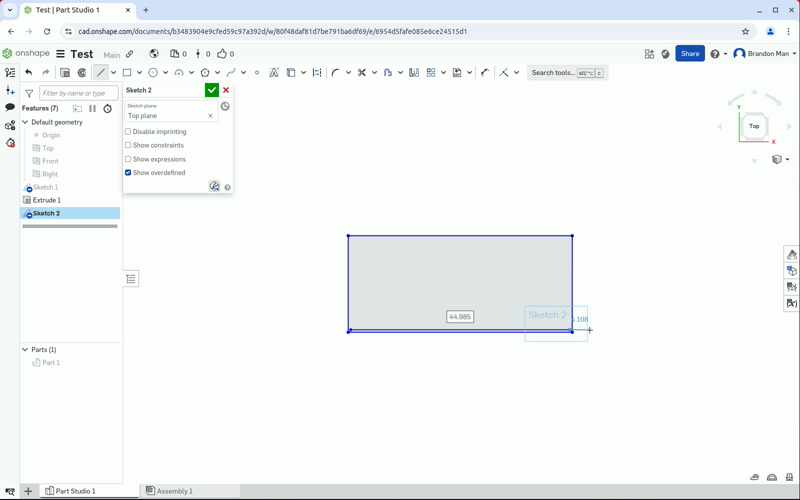
mouse_move(569, 285)
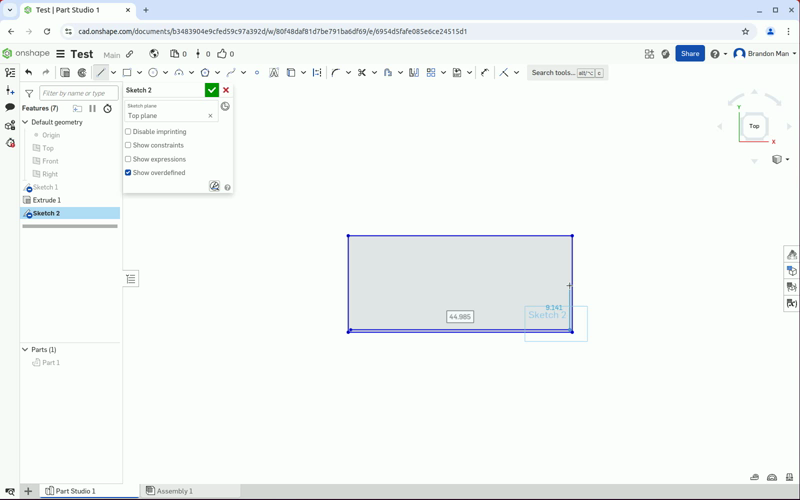
click(569, 285)
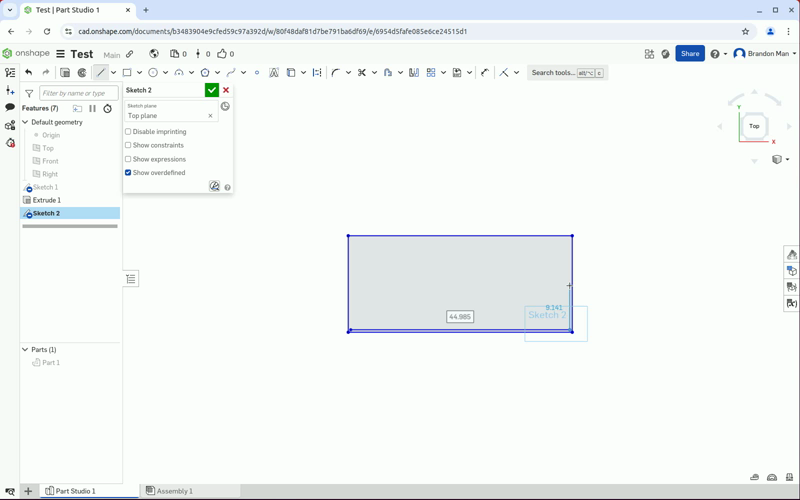
key_up(shift)
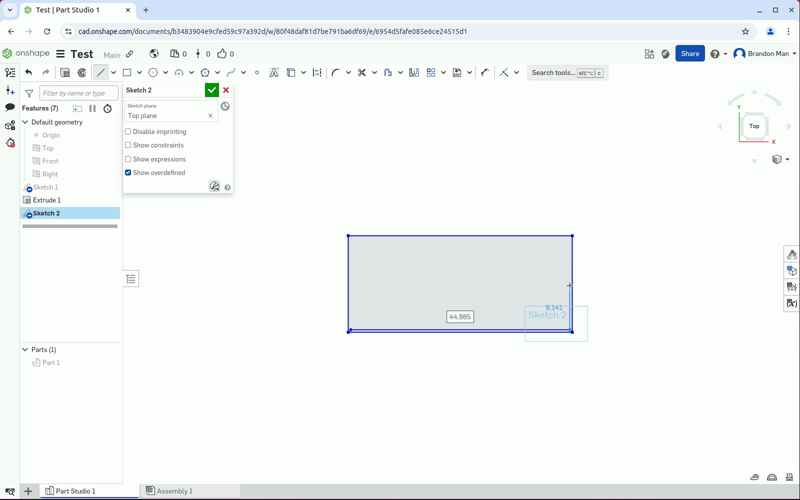
key_down(shift)
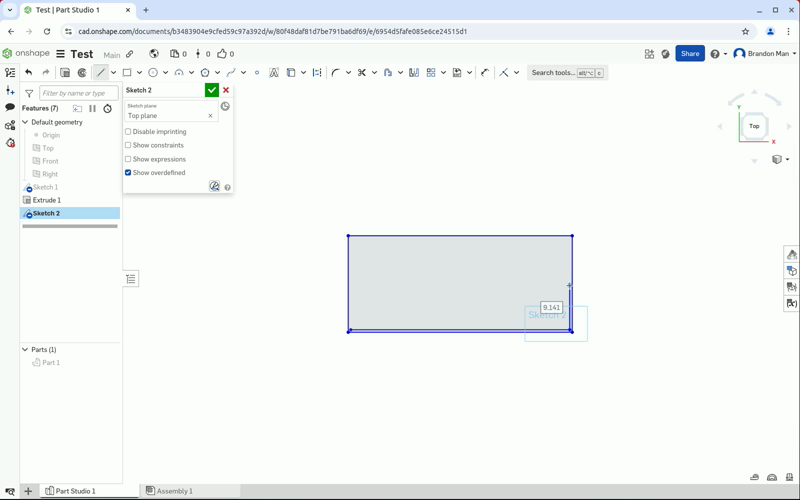
mouse_move(589, 285)
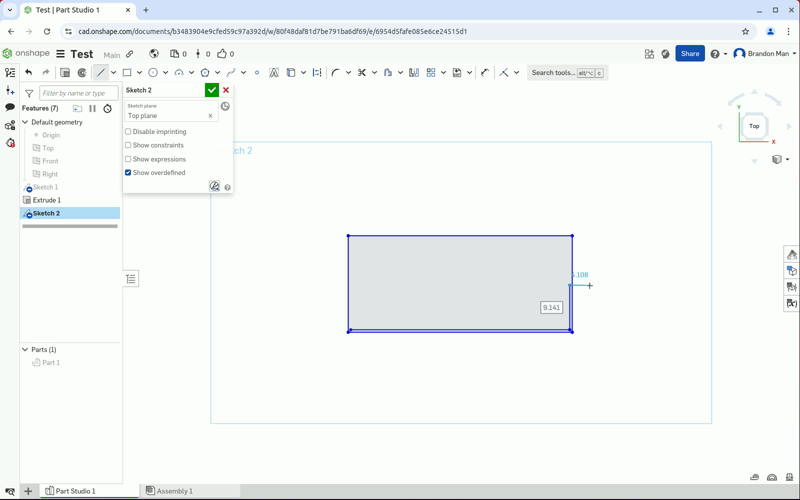
mouse_move(569, 282)
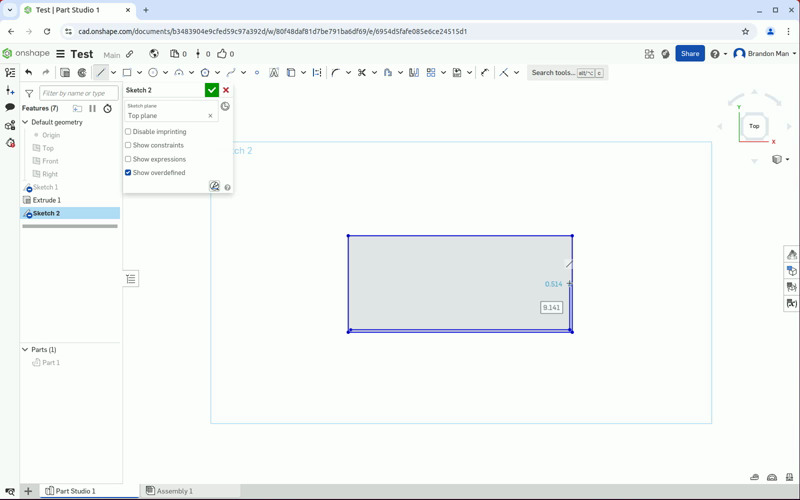
scroll(6)
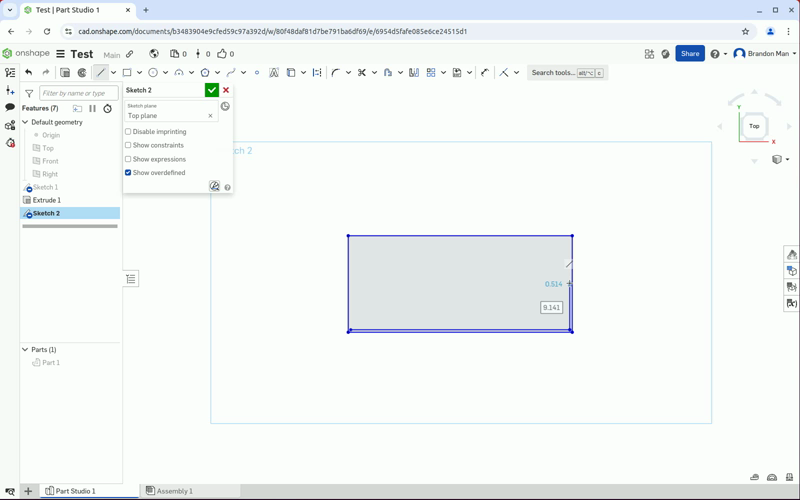
scroll(6)
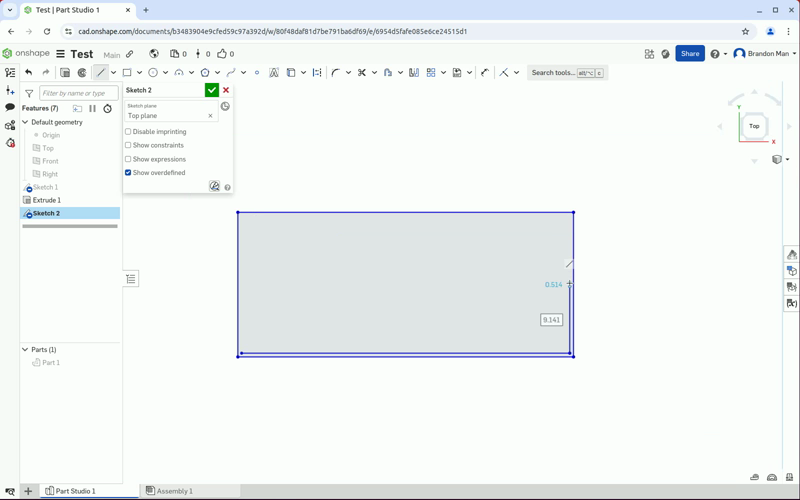
scroll(6)
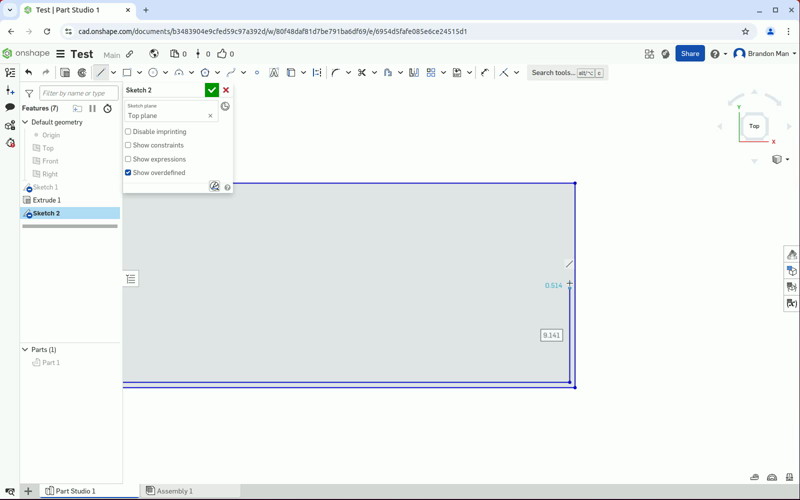
scroll(6)
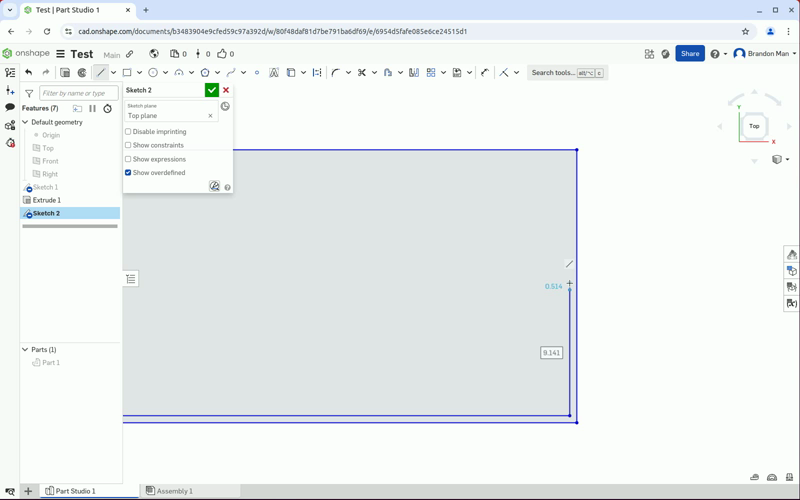
scroll(6)
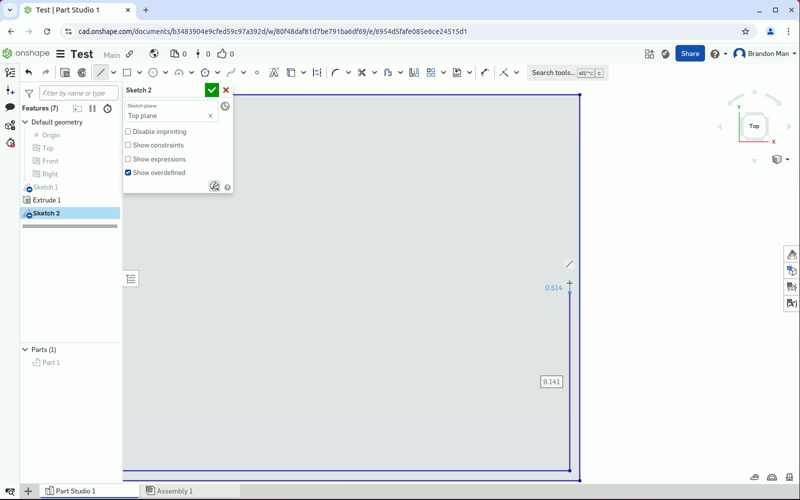
scroll(6)
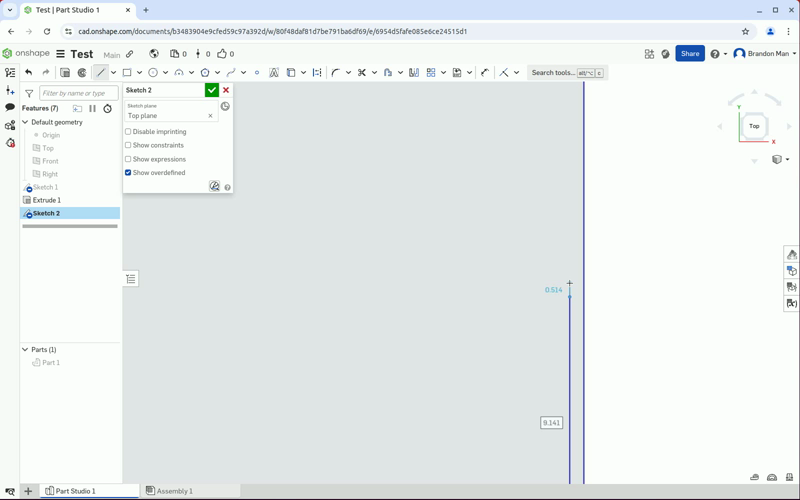
scroll(6)
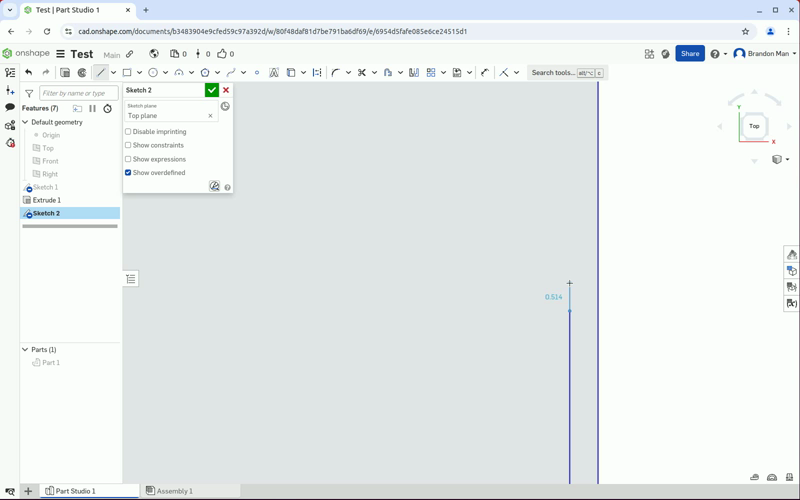
click(569, 282)
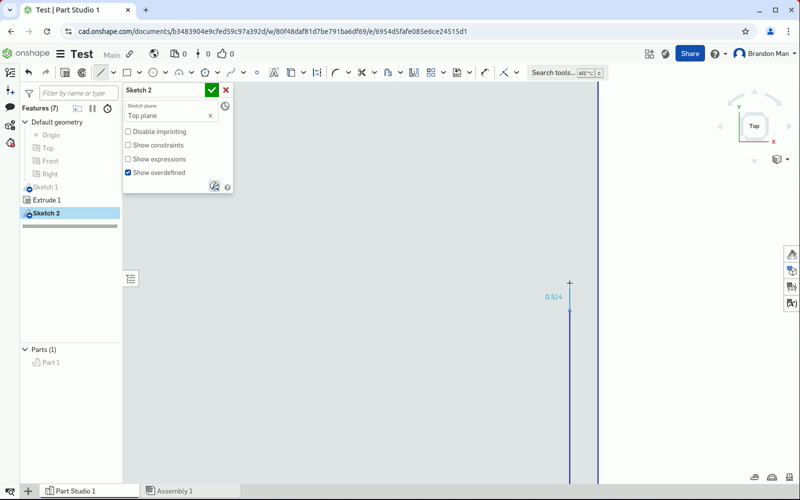
scroll(-6)
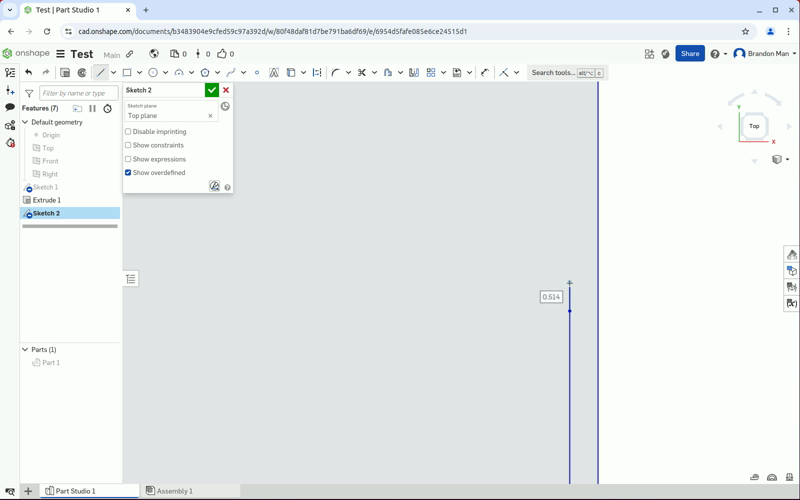
scroll(-6)
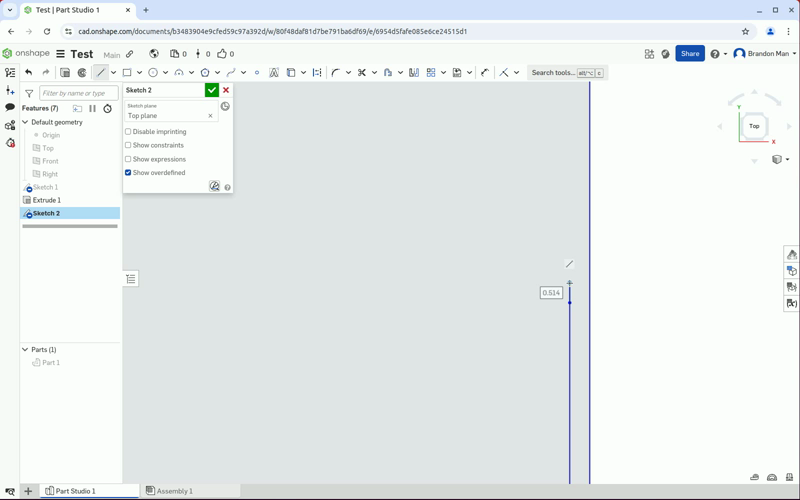
scroll(-6)
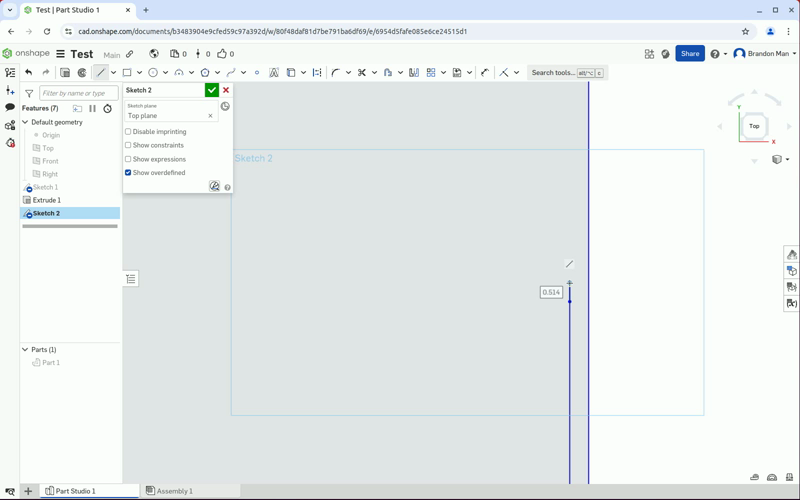
scroll(-6)
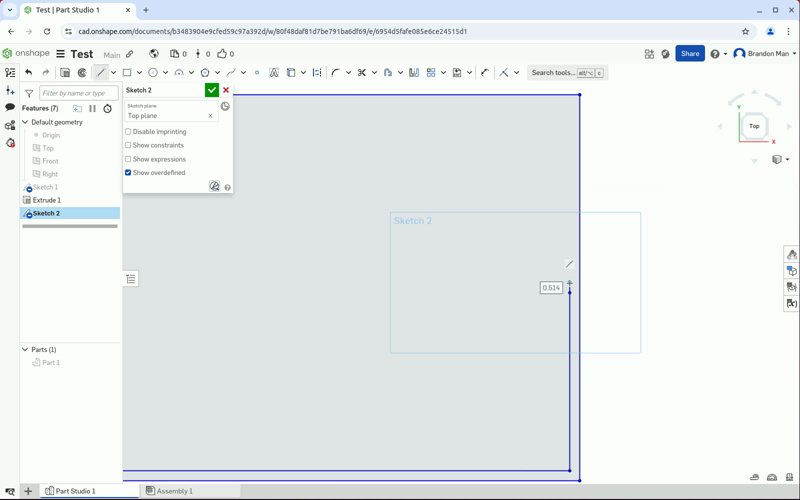
scroll(-6)
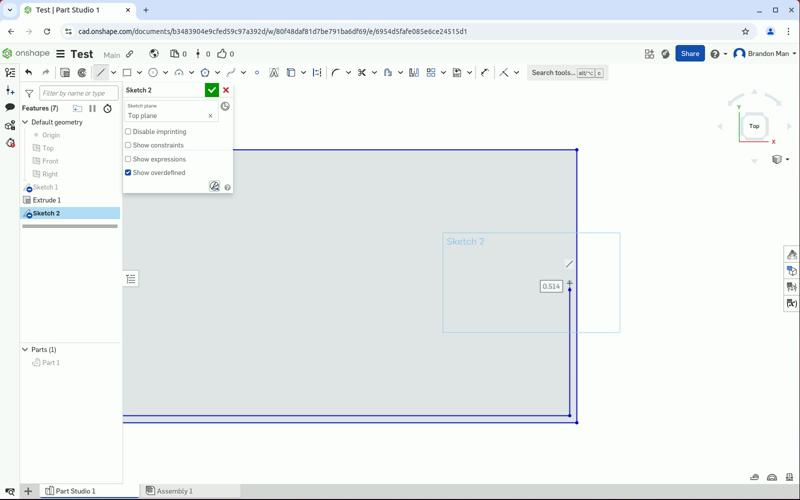
scroll(-6)
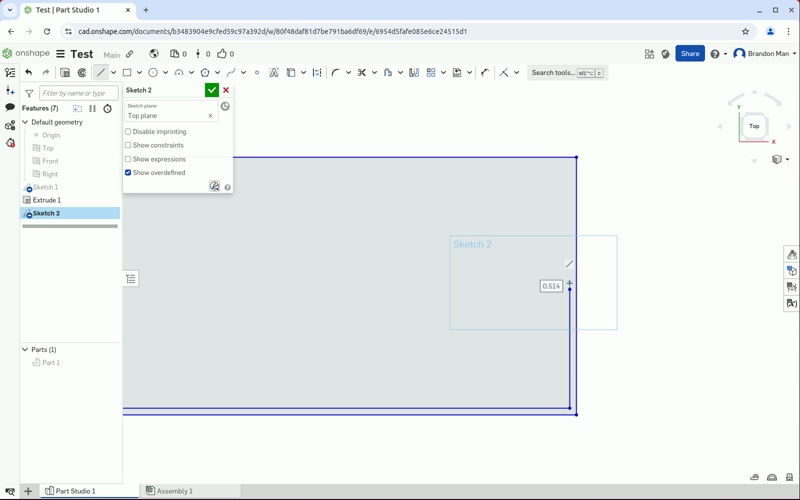
scroll(-6)
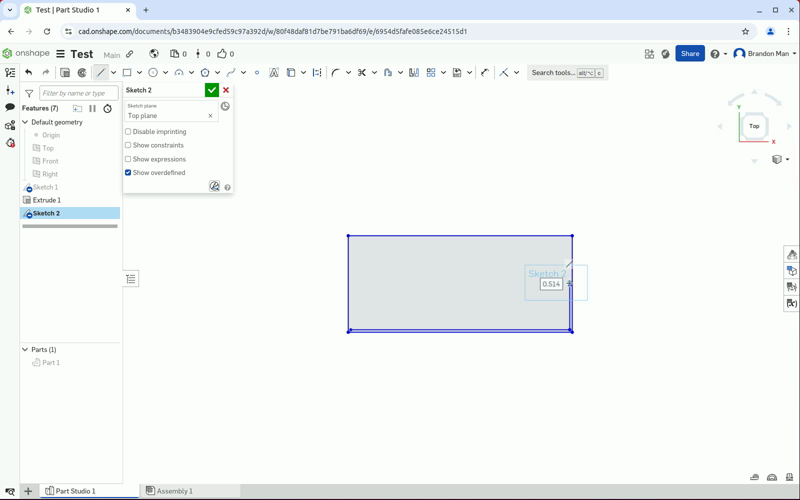
key_up(shift)
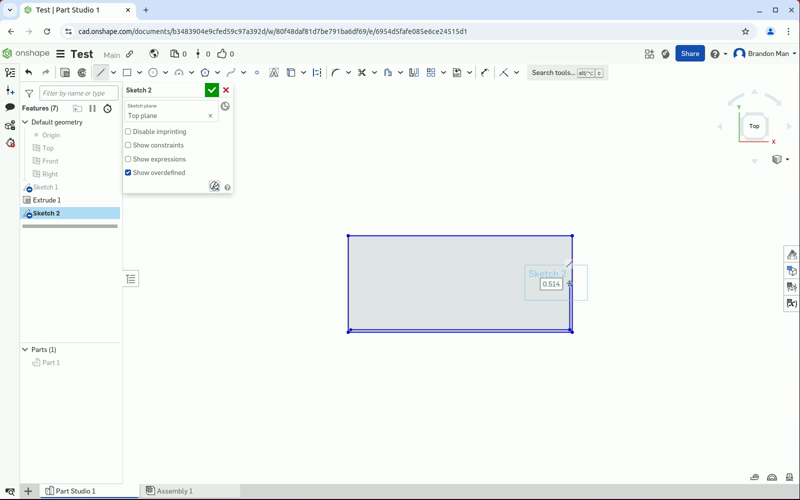
key_down(shift)
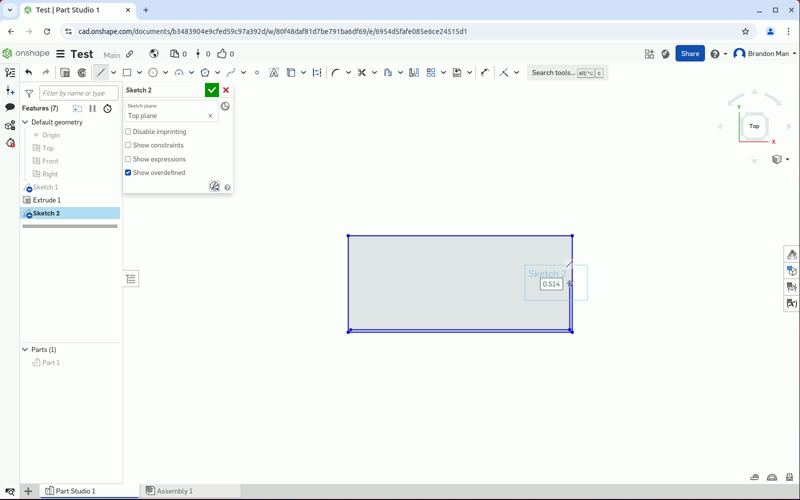
mouse_move(589, 282)
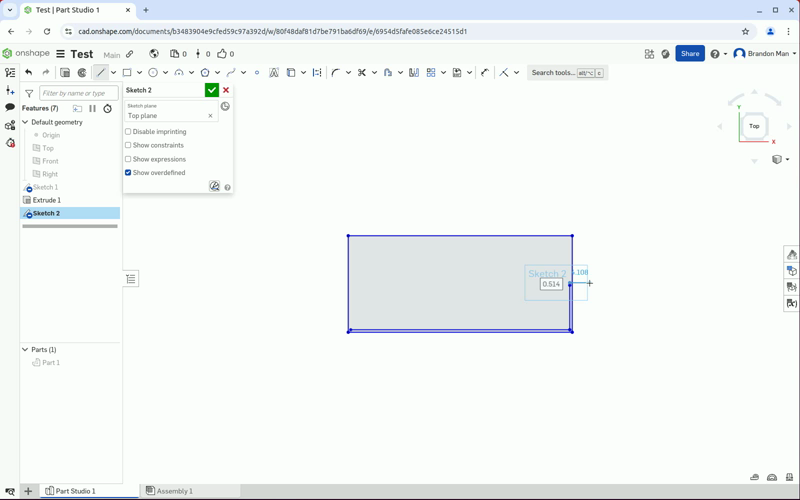
mouse_move(569, 235)
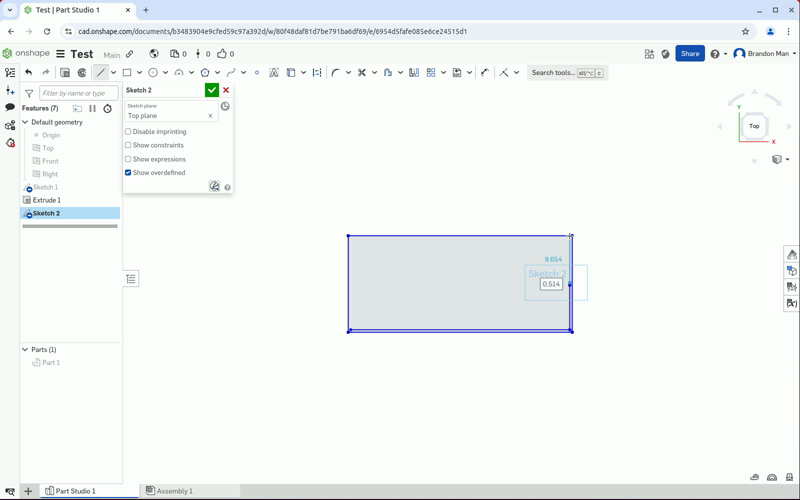
scroll(6)
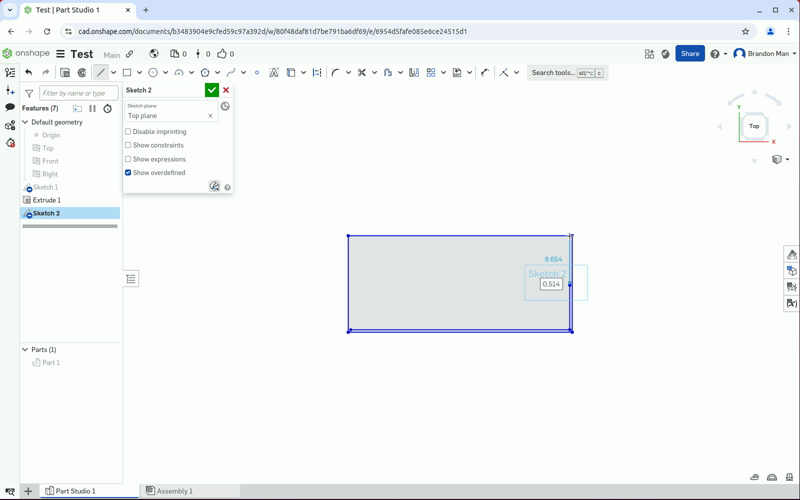
scroll(6)
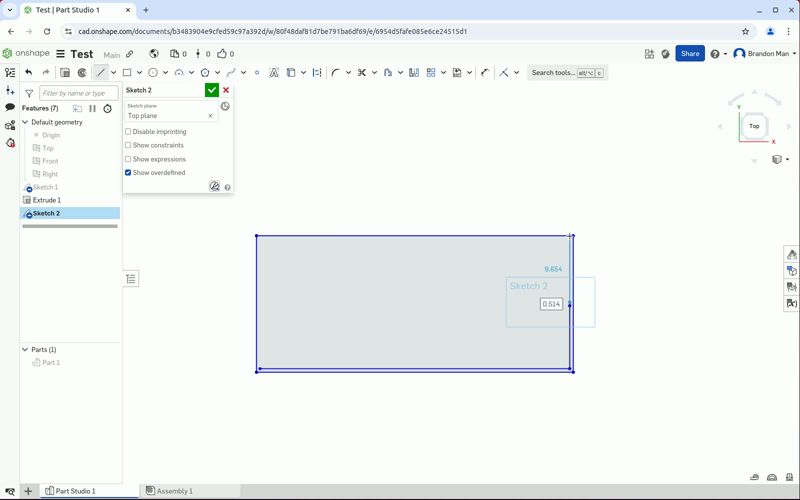
scroll(6)
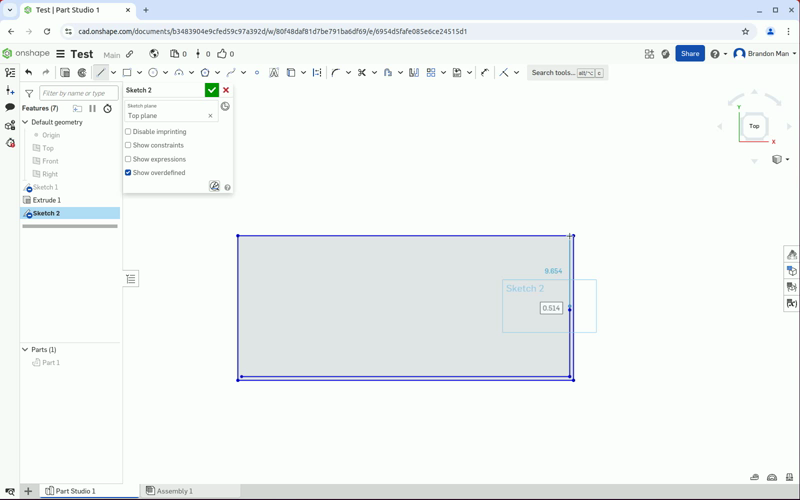
scroll(6)
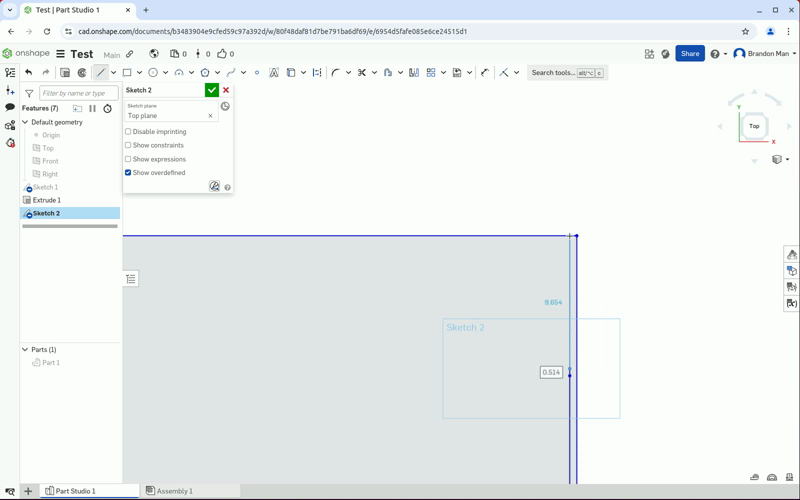
scroll(6)
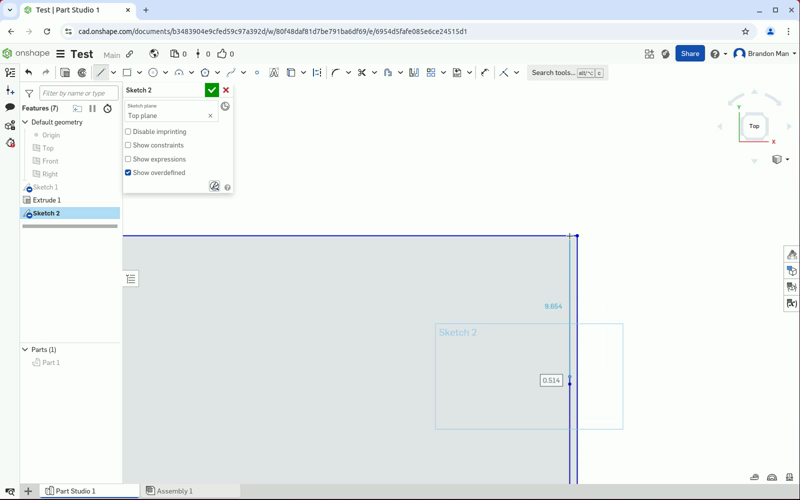
scroll(6)
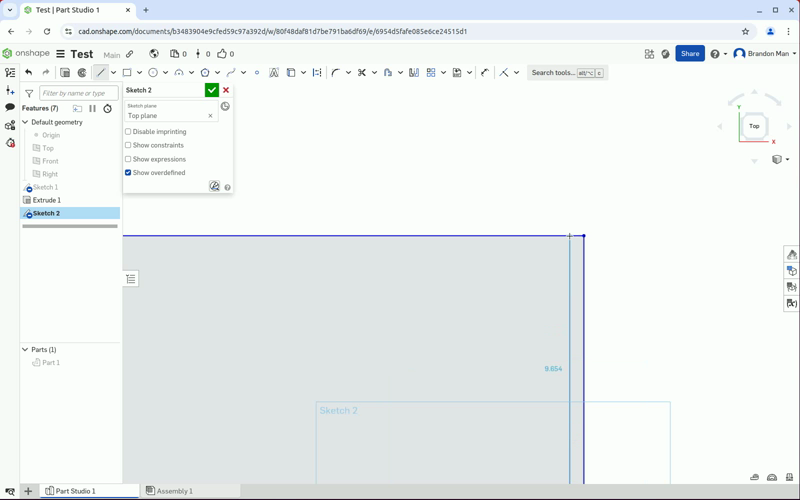
scroll(6)
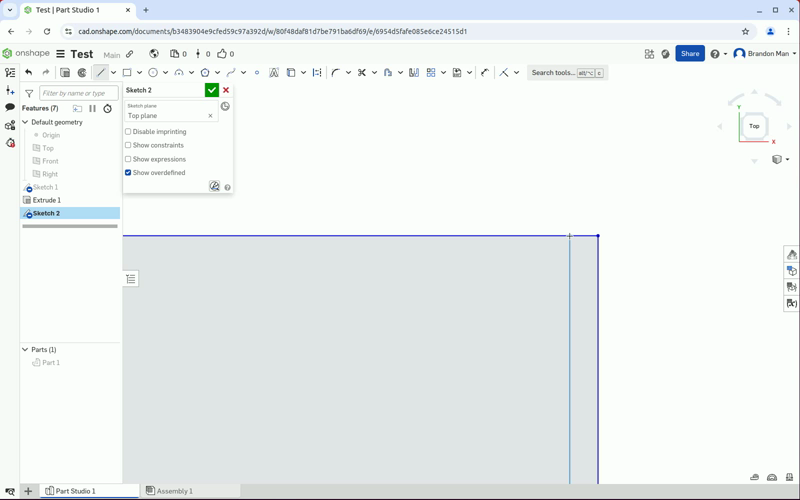
click(569, 235)
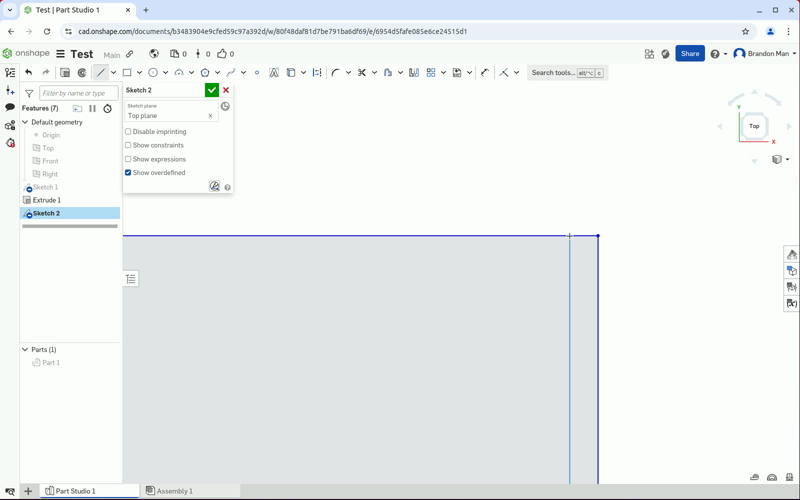
scroll(-6)
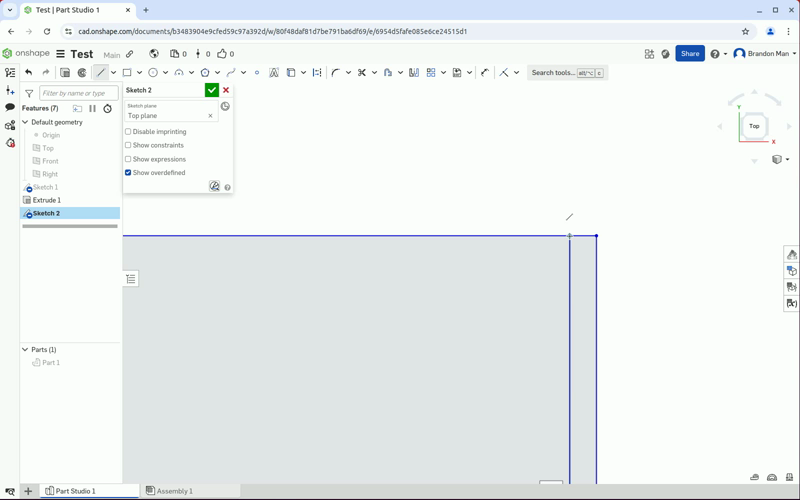
scroll(-6)
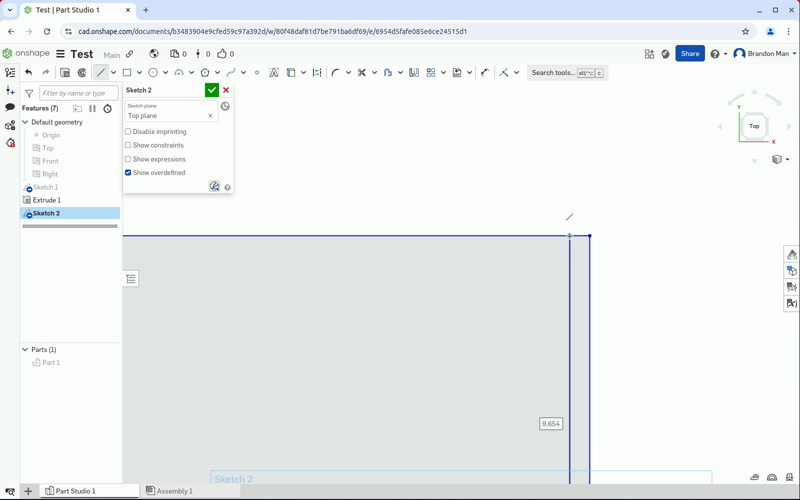
scroll(-6)
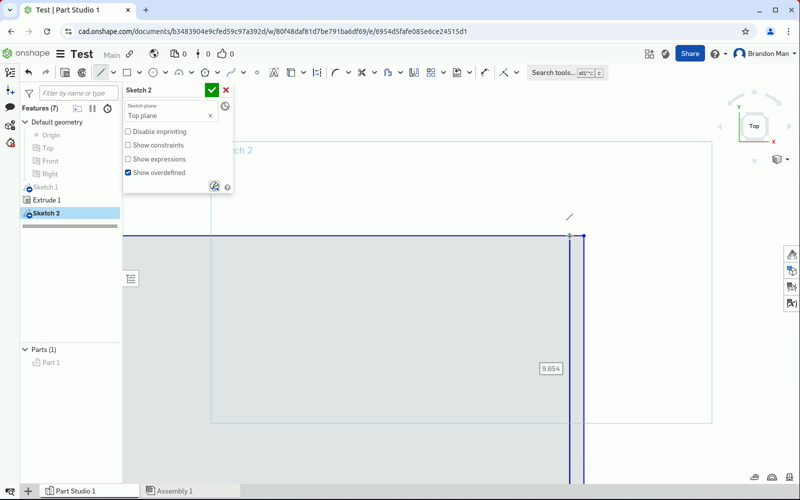
scroll(-6)
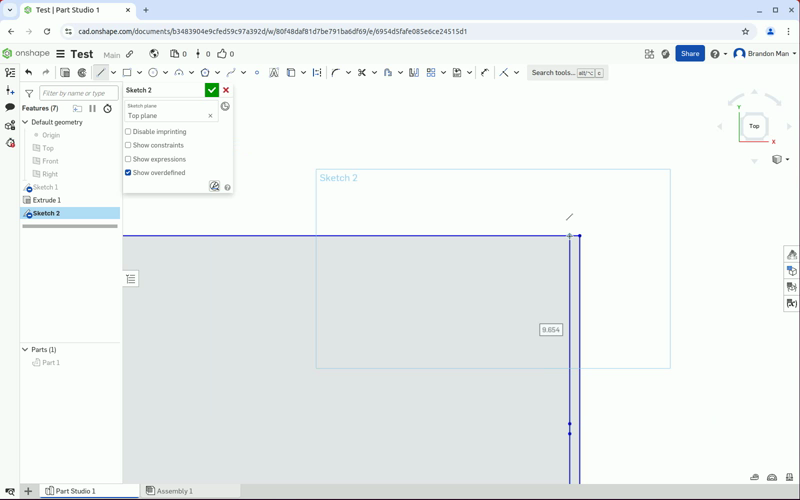
scroll(-6)
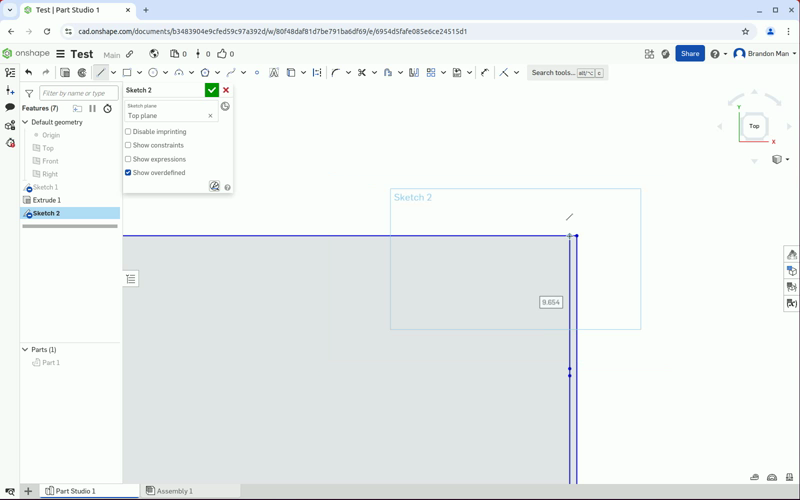
scroll(-6)
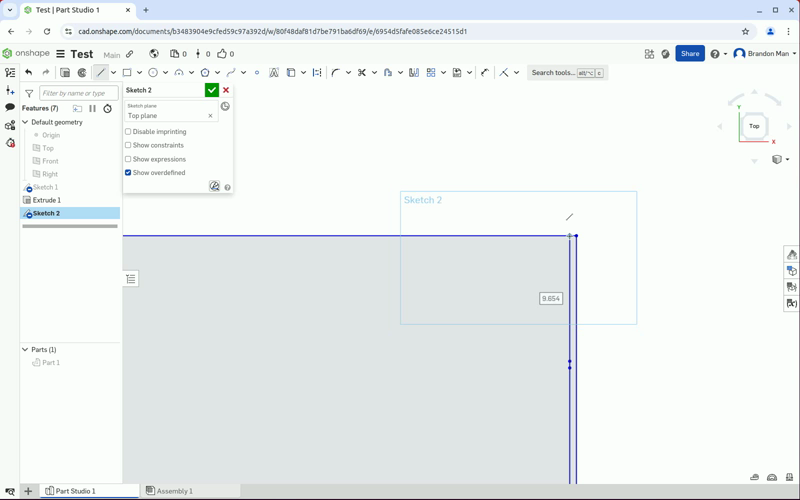
scroll(-6)
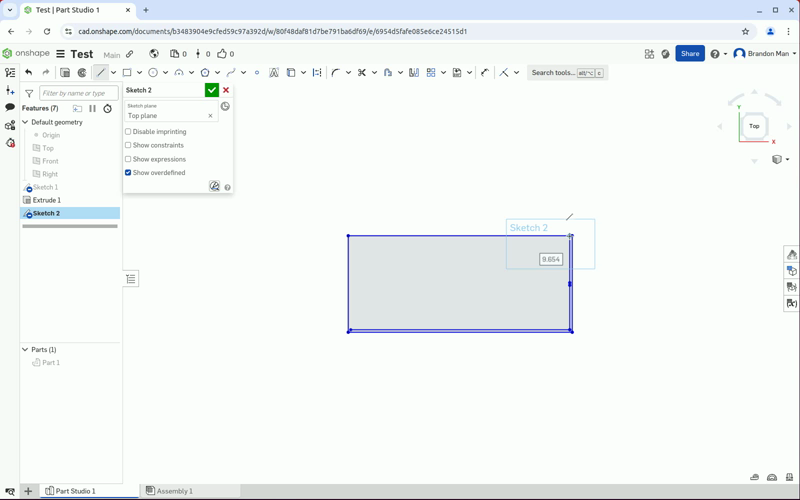
key_up(shift)
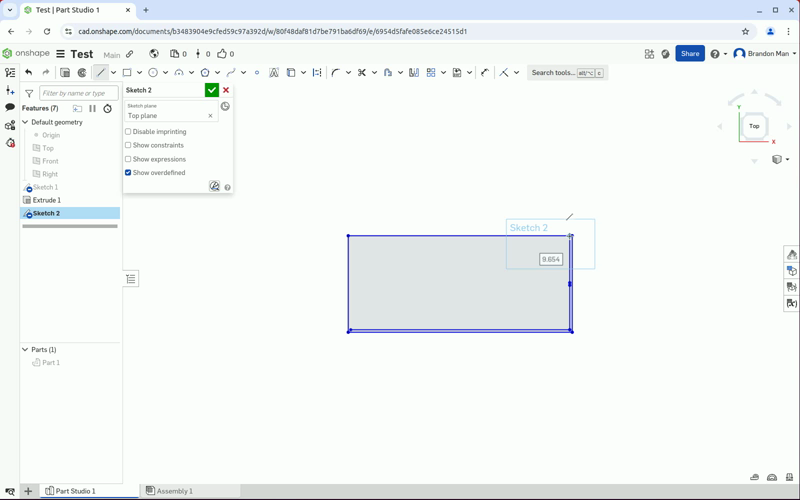
key_down(shift)
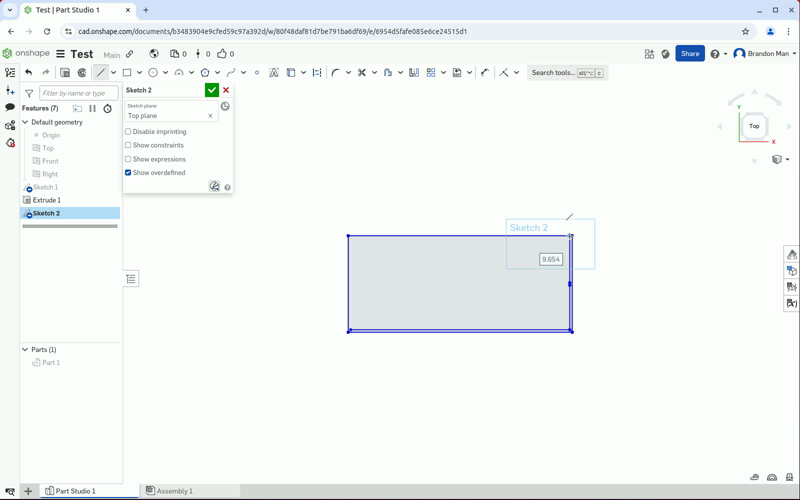
mouse_move(350, 235)
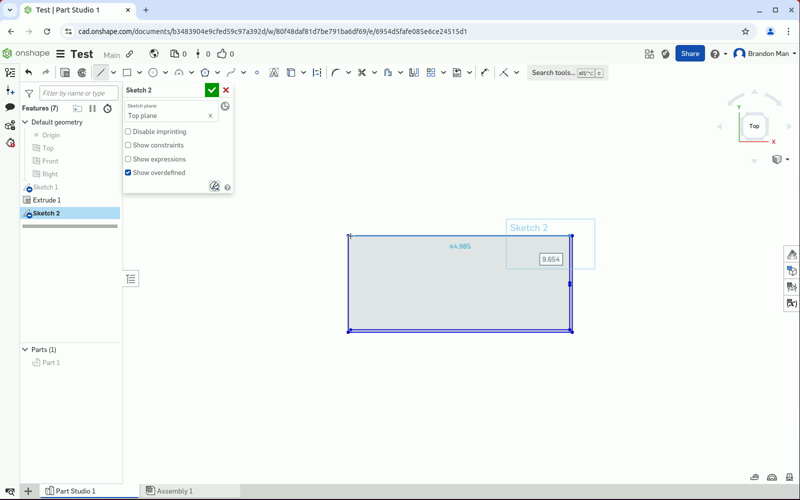
scroll(6)
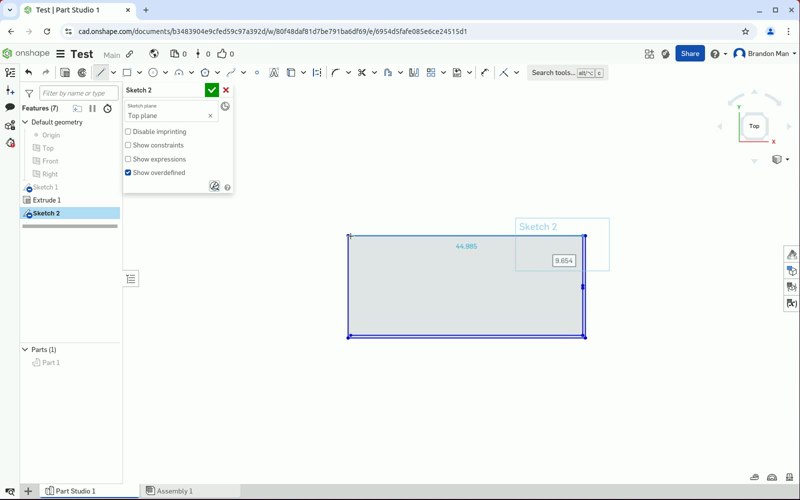
scroll(6)
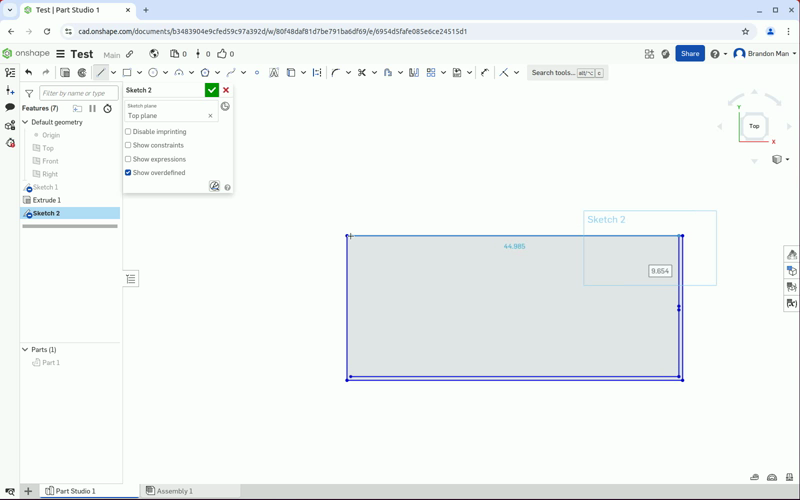
scroll(6)
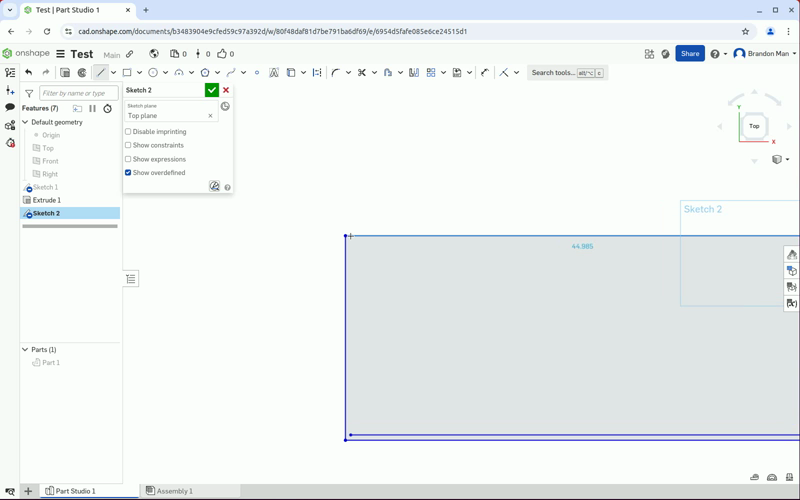
scroll(6)
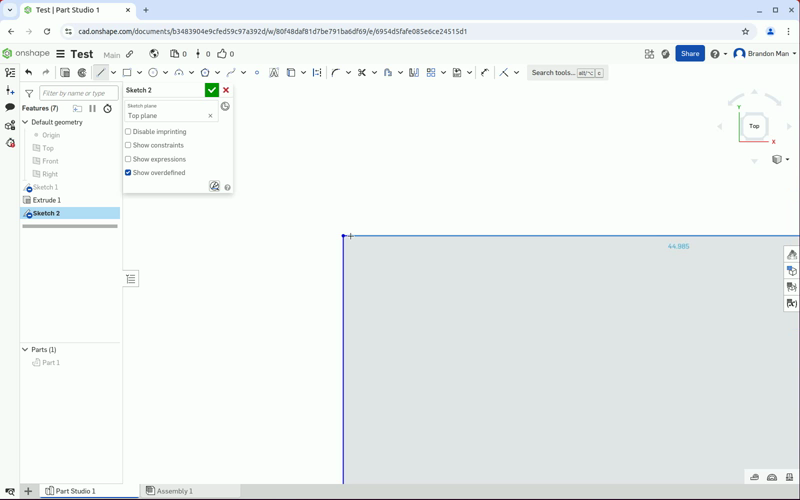
scroll(6)
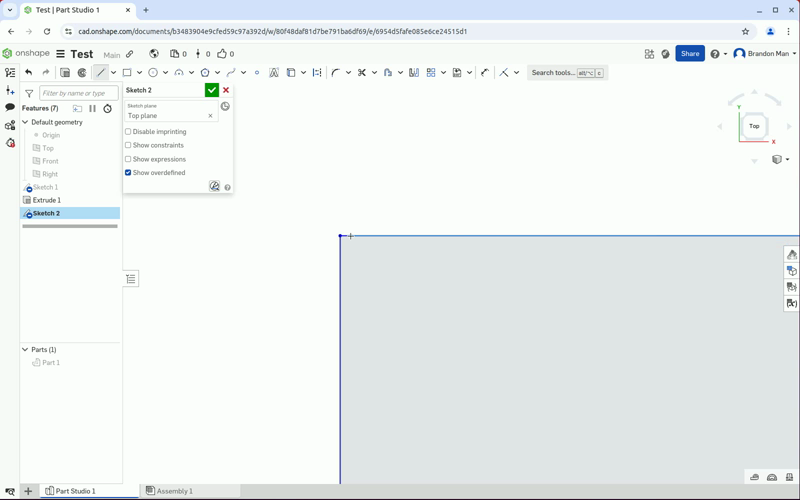
scroll(6)
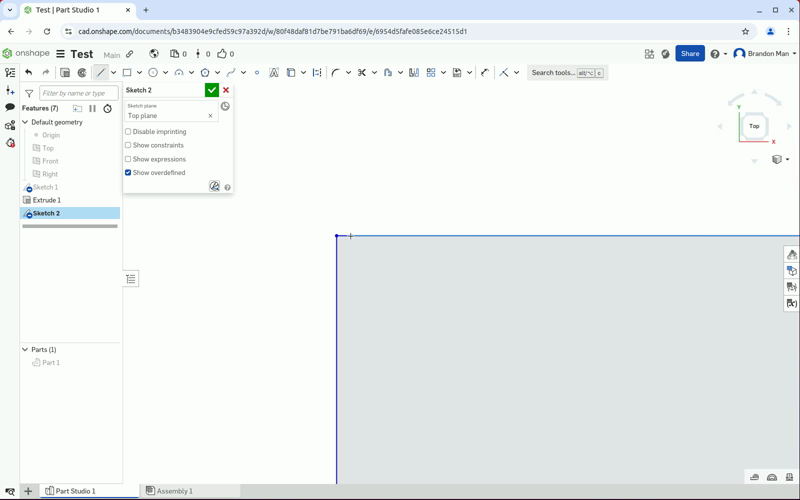
scroll(6)
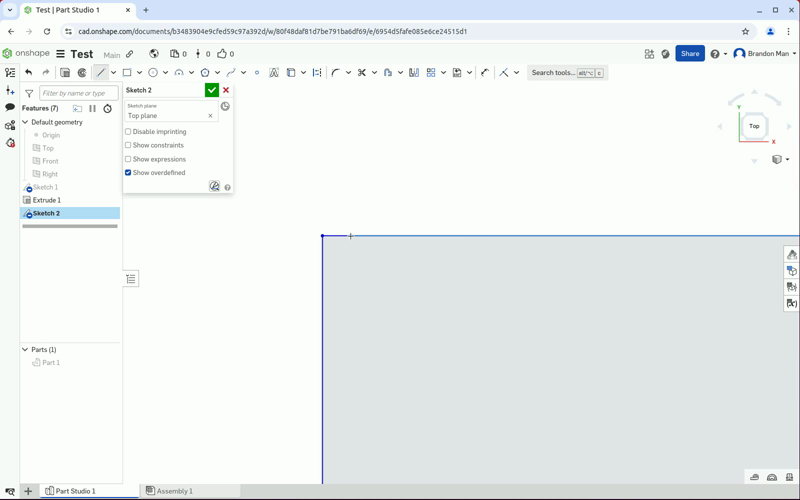
click(350, 235)
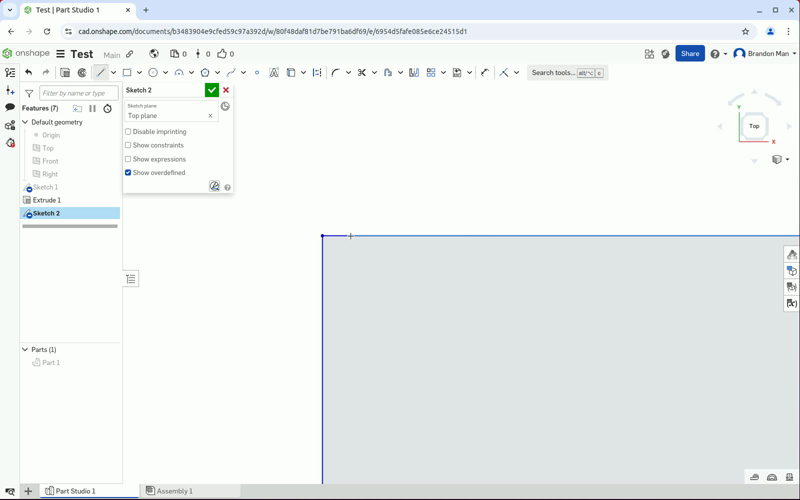
scroll(-6)
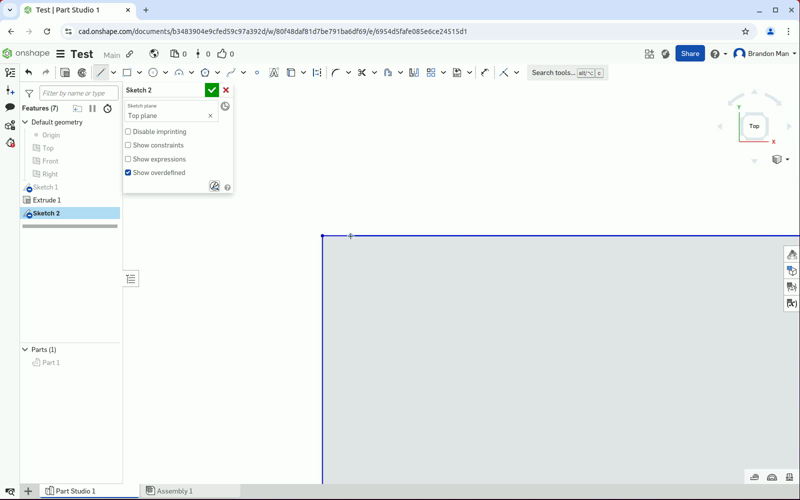
scroll(-6)
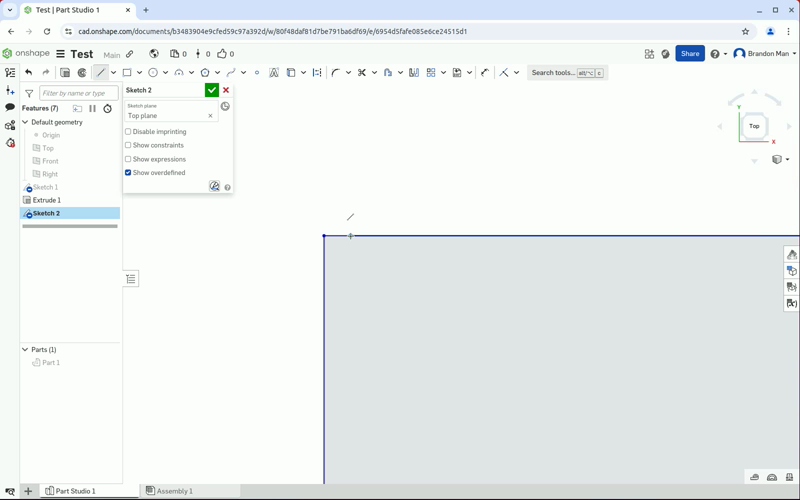
scroll(-6)
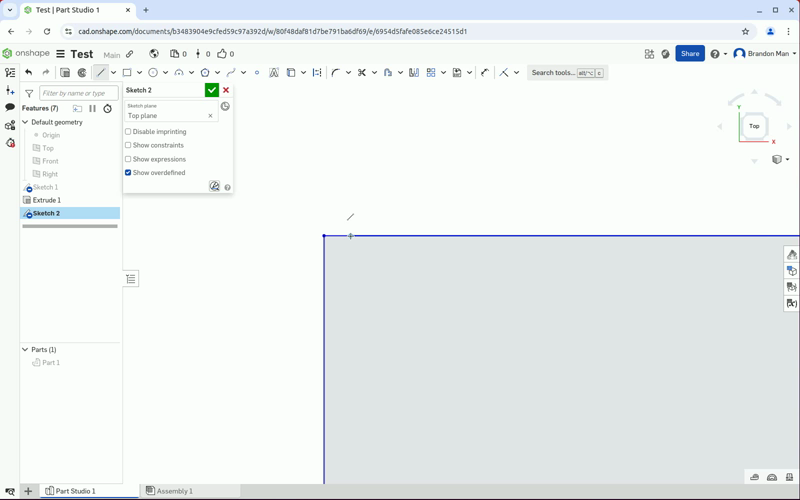
scroll(-6)
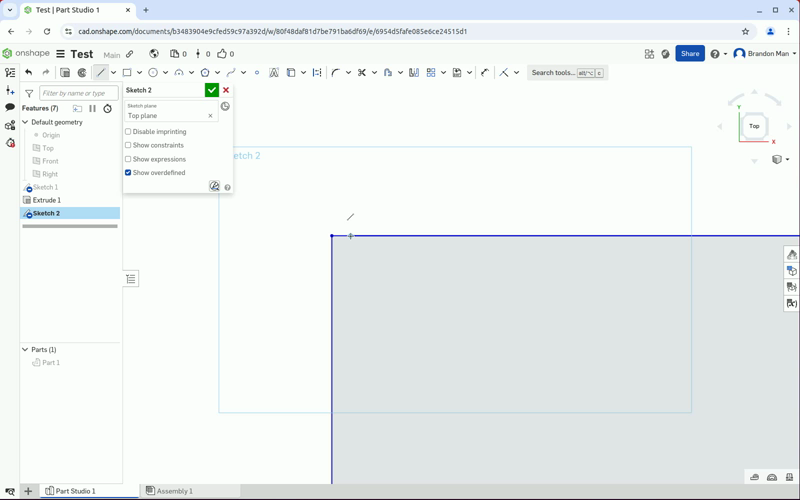
scroll(-6)
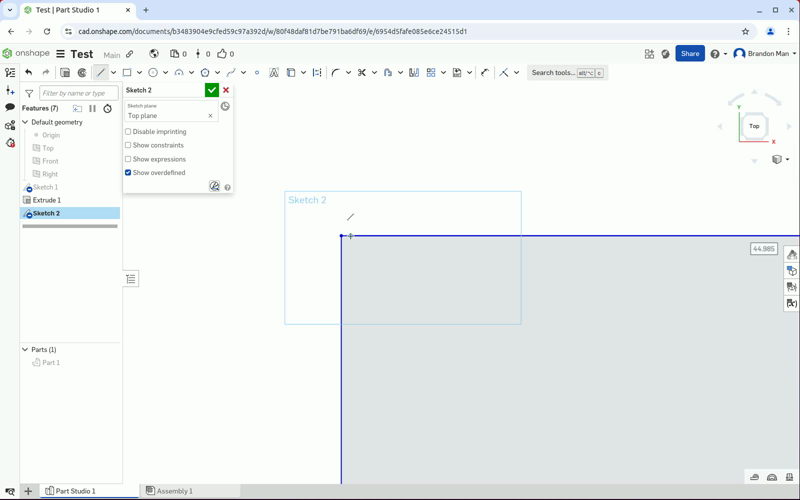
scroll(-6)
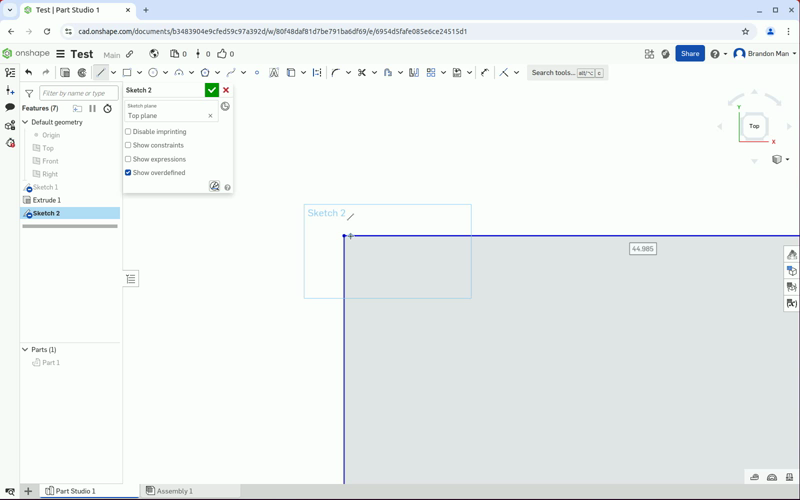
scroll(-6)
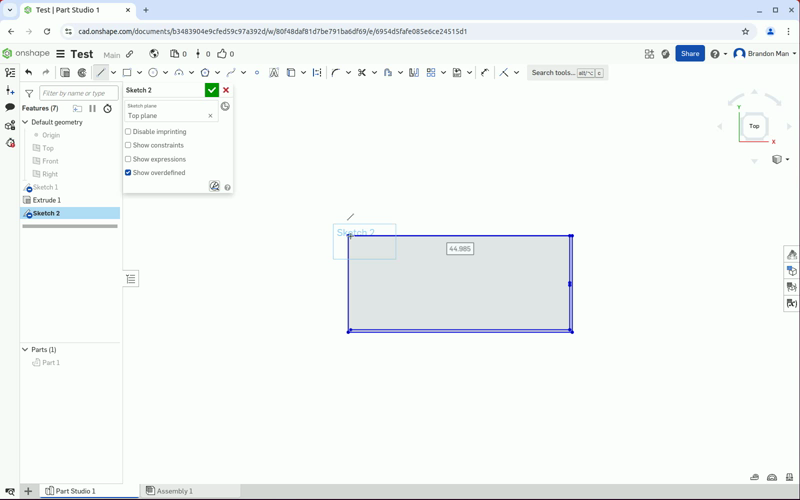
key_up(shift)
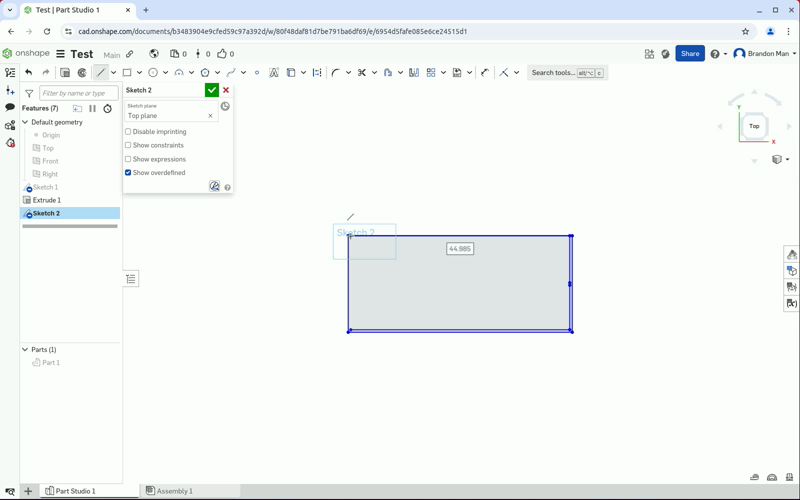
key_down(shift)
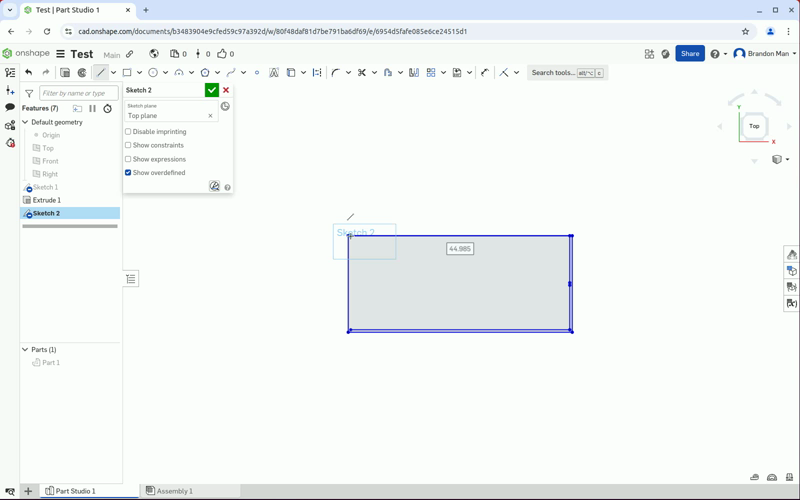
mouse_move(380, 235)
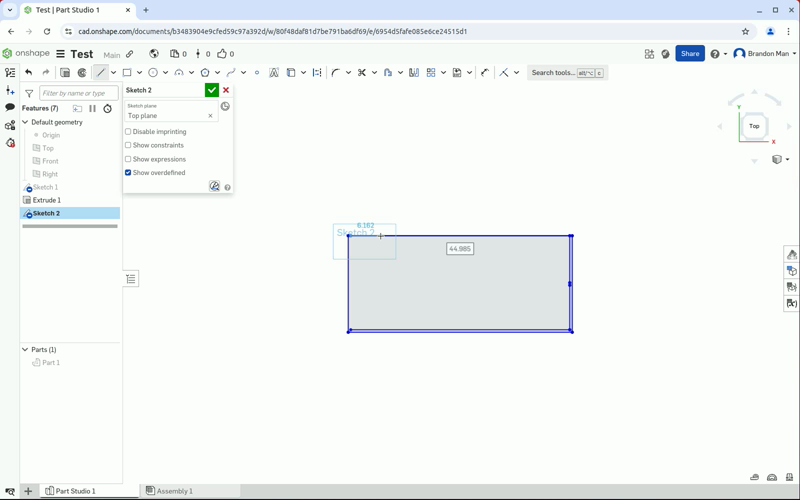
mouse_move(350, 282)
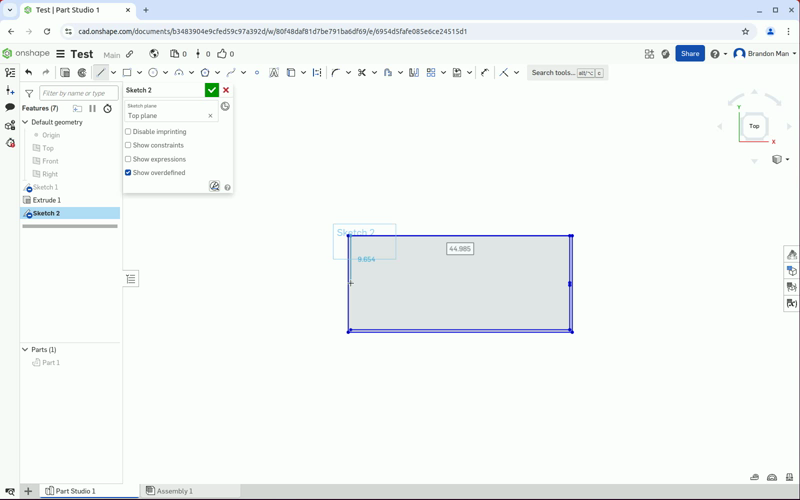
click(350, 282)
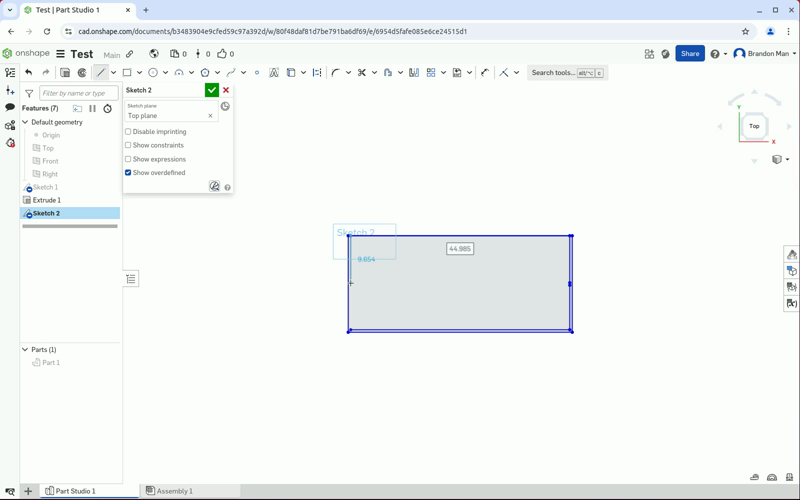
key_up(shift)
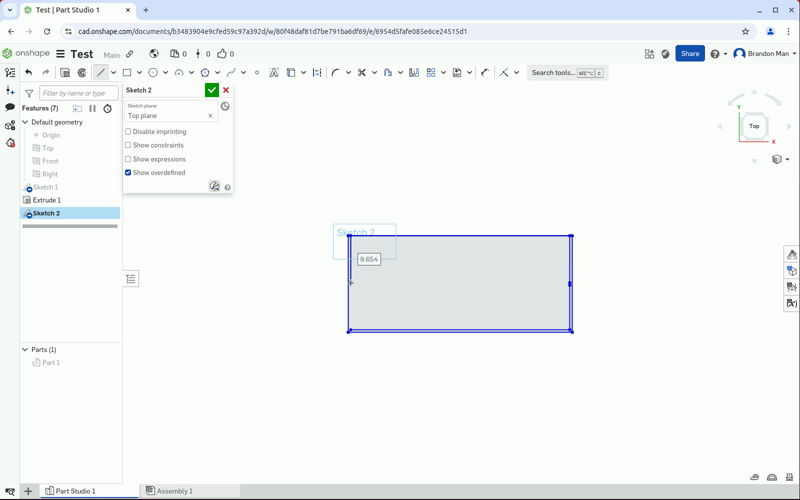
key_down(shift)
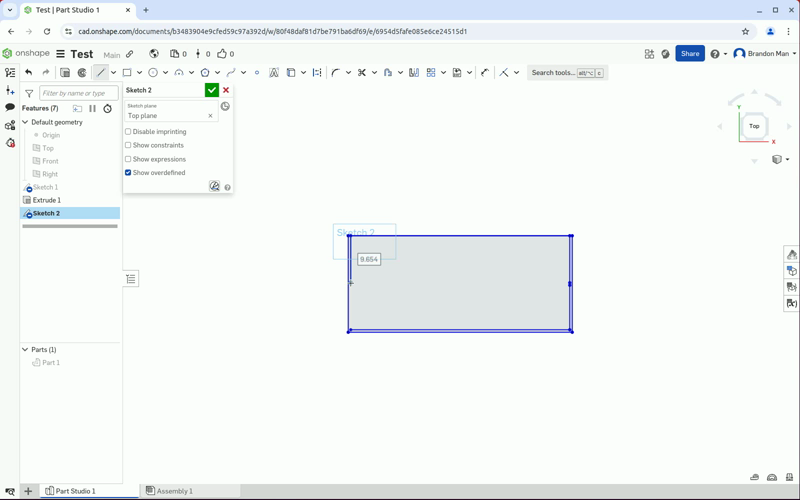
mouse_move(380, 282)
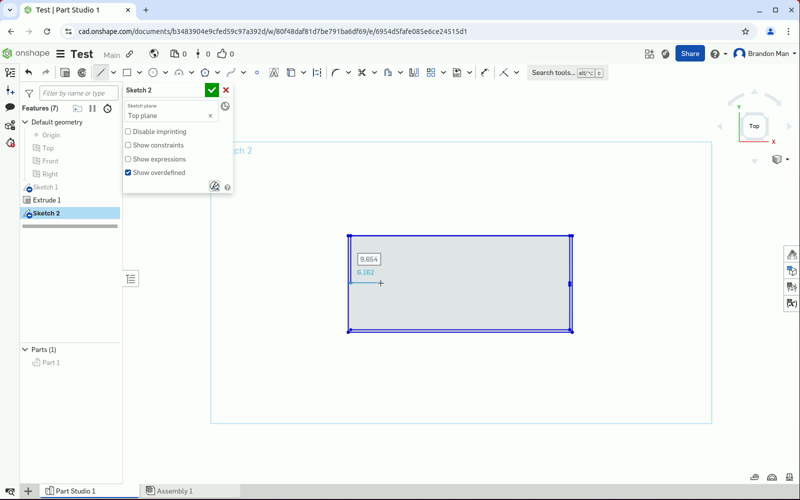
mouse_move(350, 285)
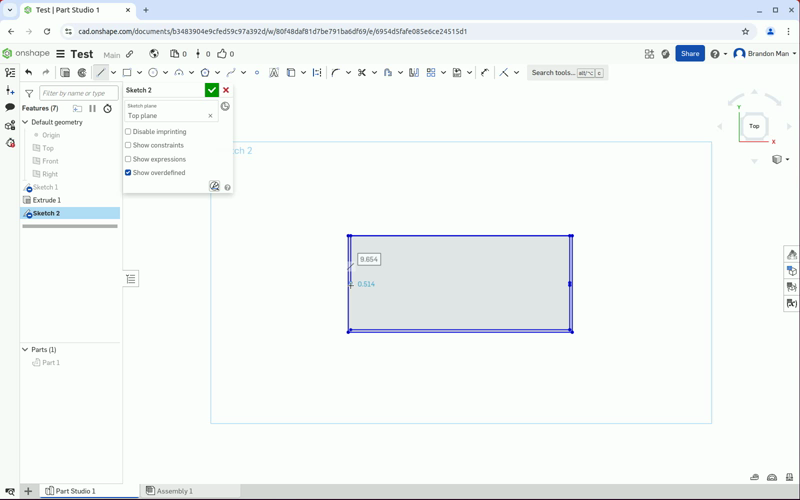
scroll(6)
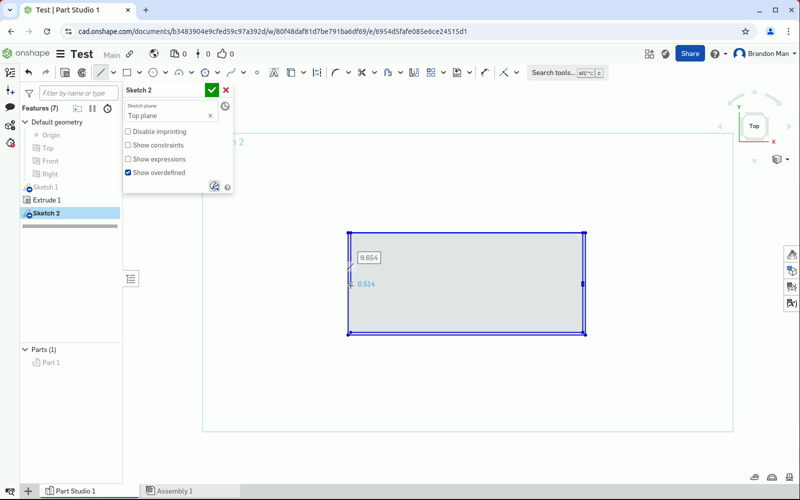
scroll(6)
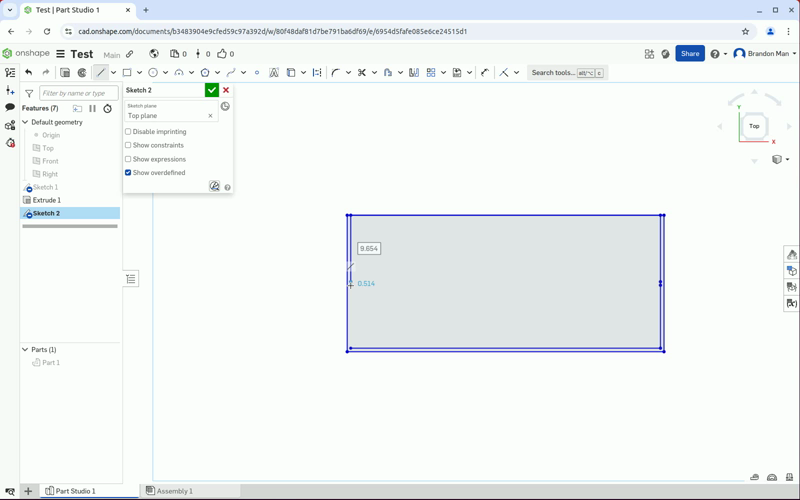
scroll(6)
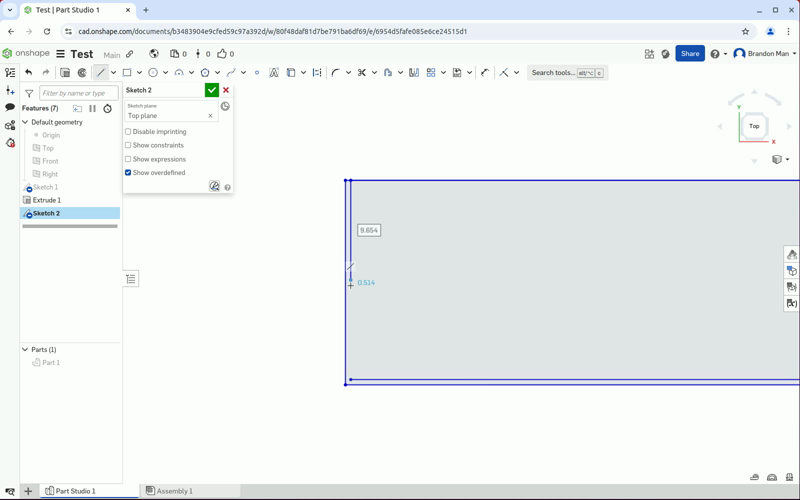
scroll(6)
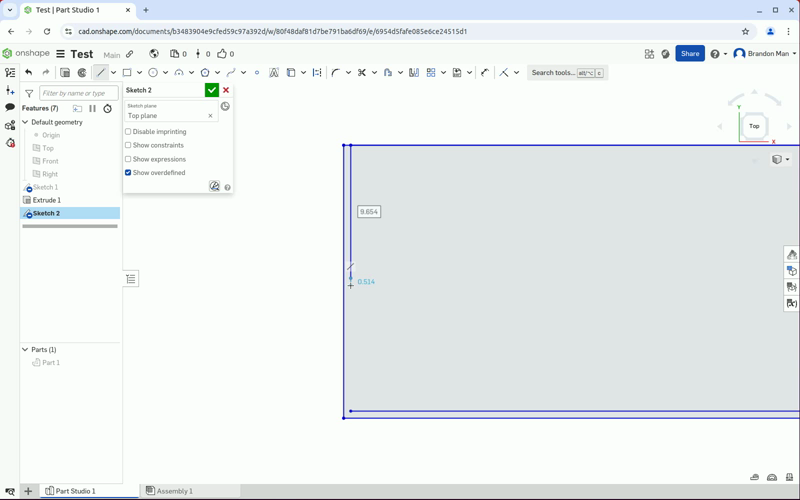
scroll(6)
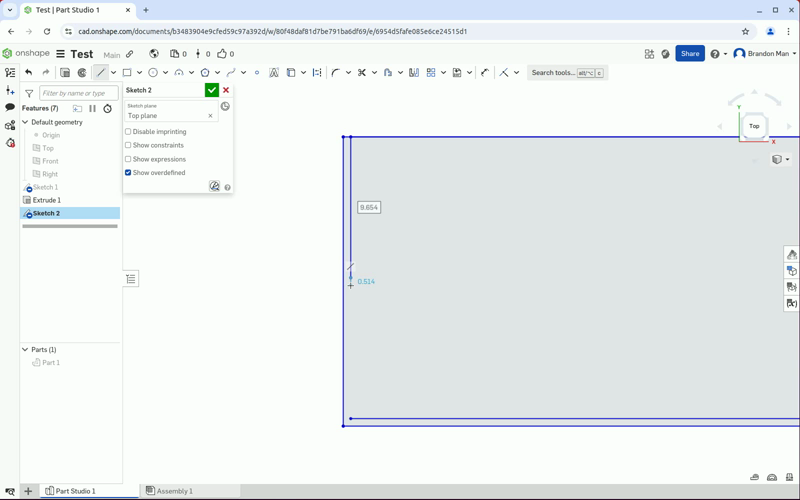
scroll(6)
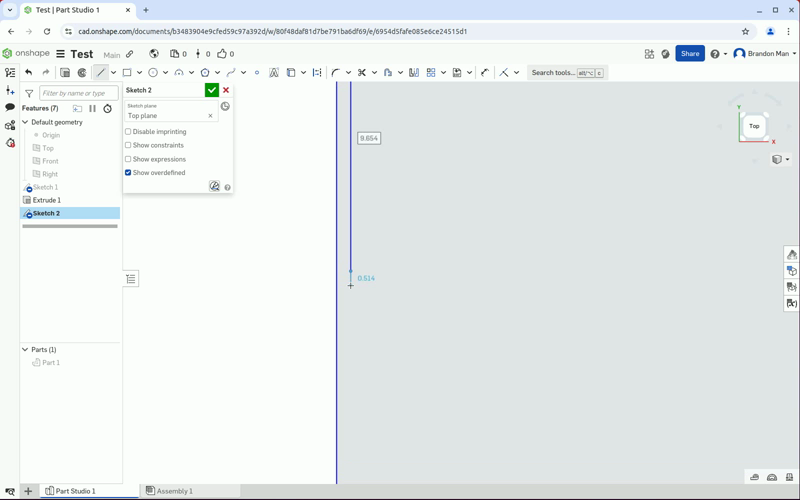
scroll(6)
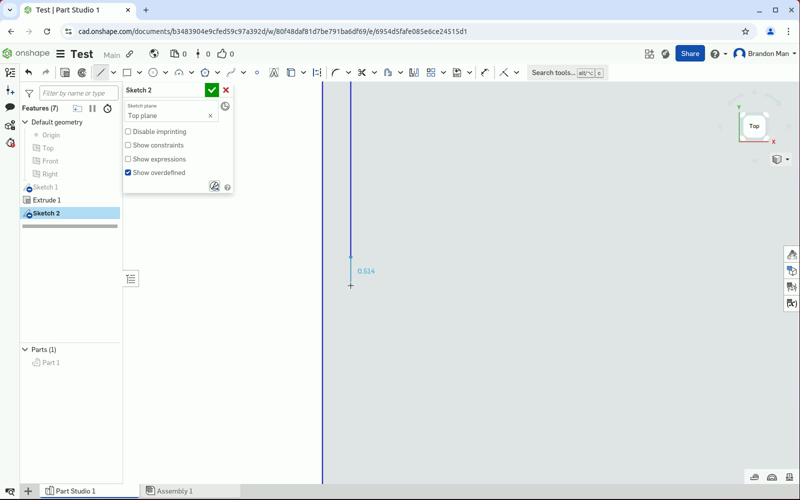
click(350, 285)
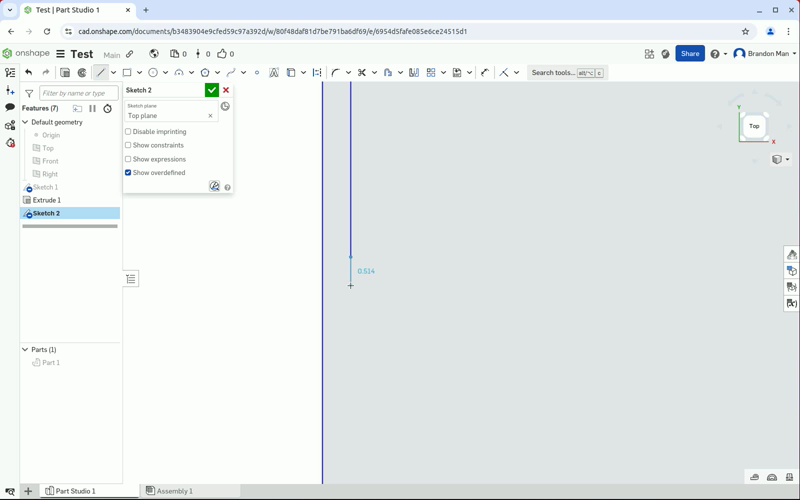
scroll(-6)
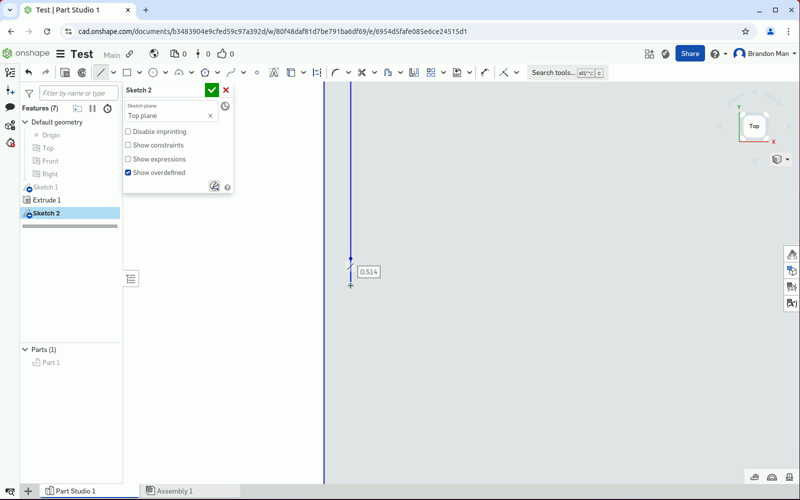
scroll(-6)
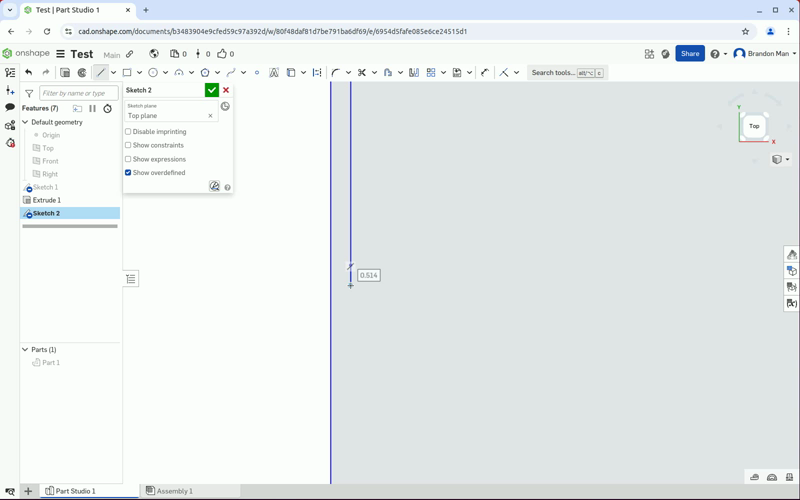
scroll(-6)
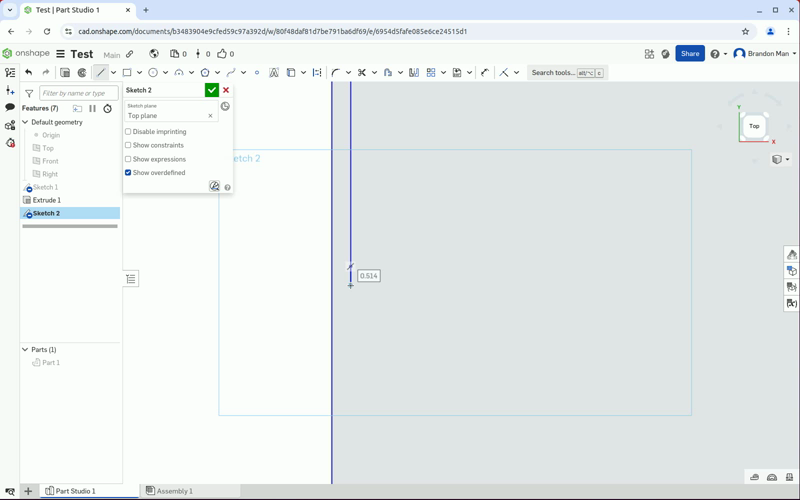
scroll(-6)
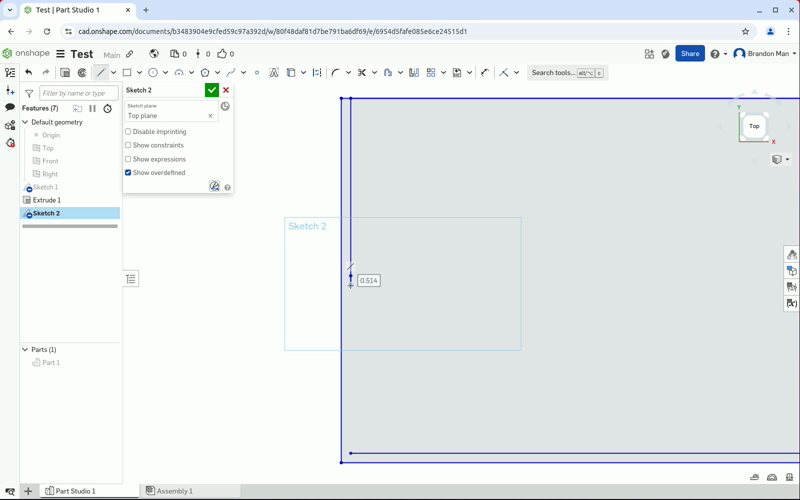
scroll(-6)
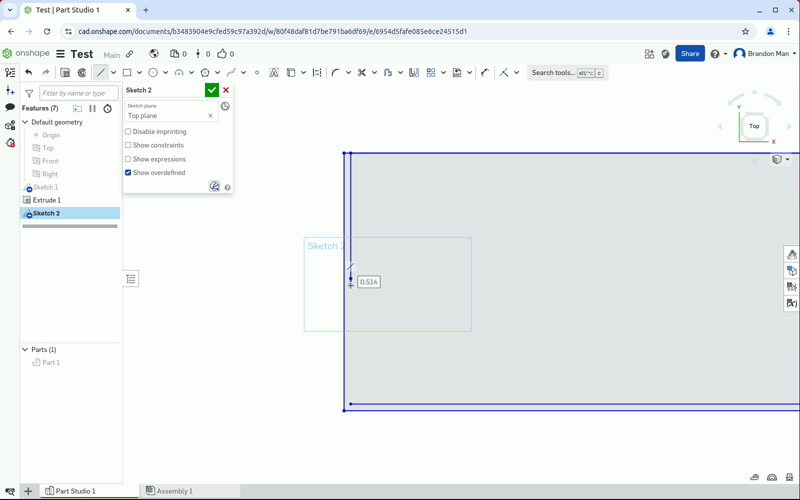
scroll(-6)
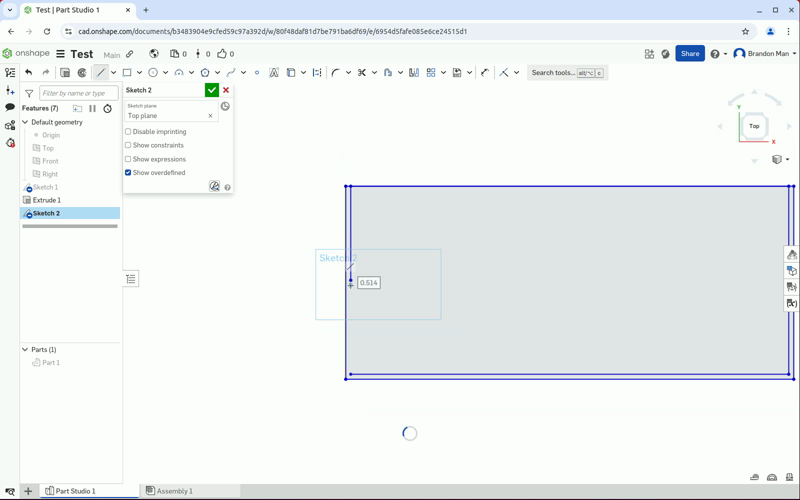
scroll(-6)
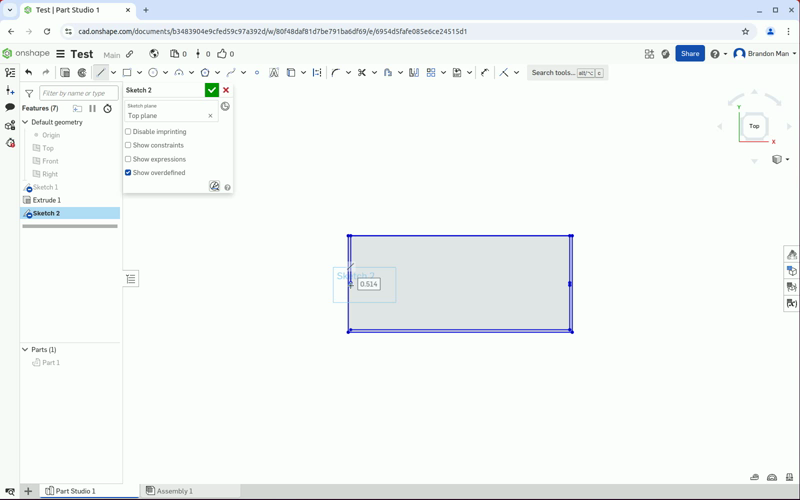
key_up(shift)
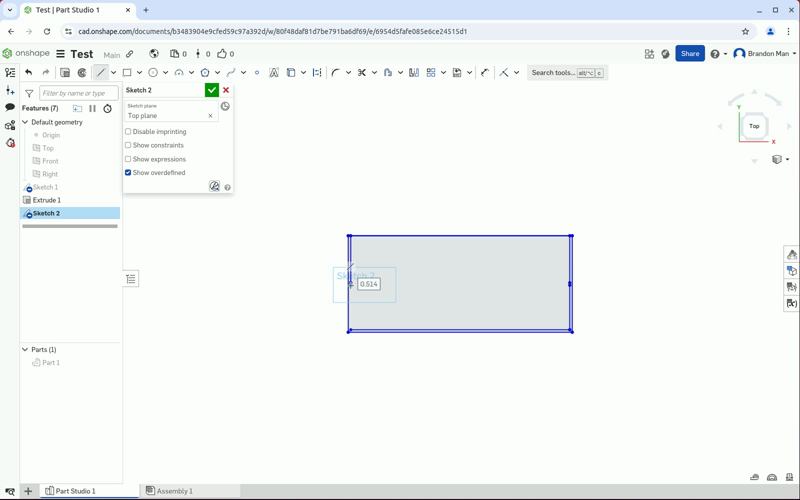
mouse_move(380, 285)
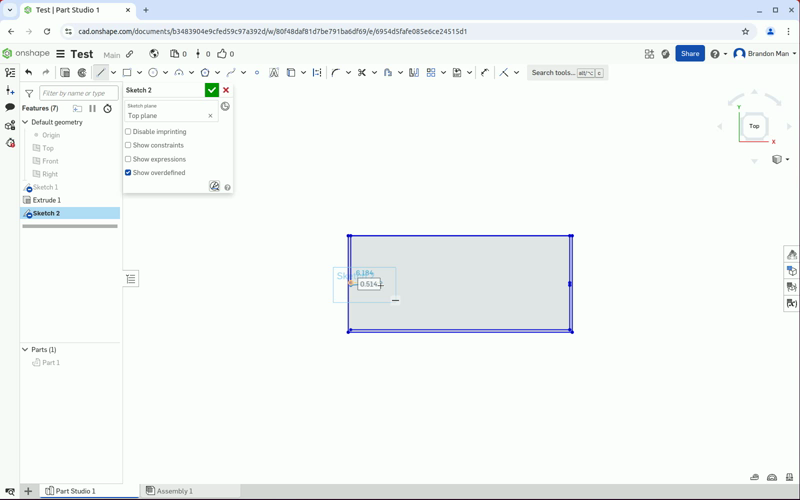
key_down(shift)
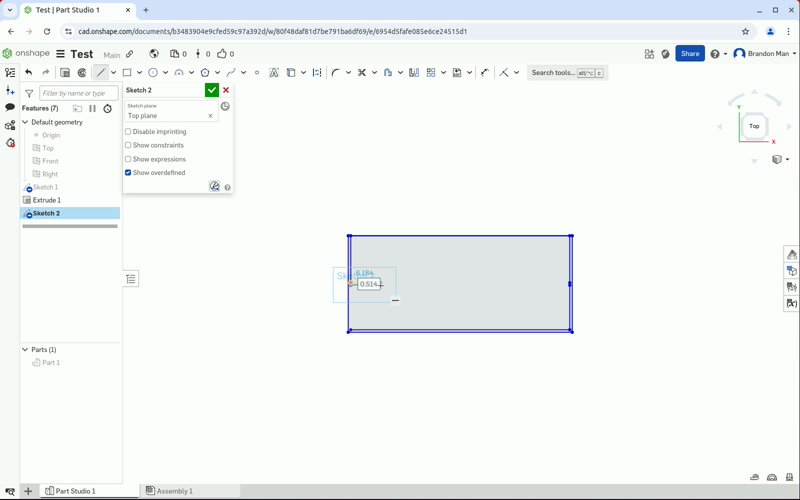
mouse_move(350, 329)
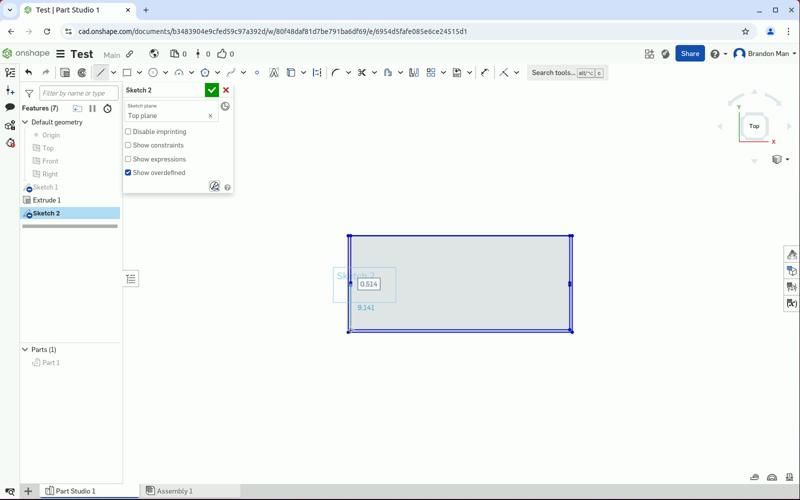
scroll(6)
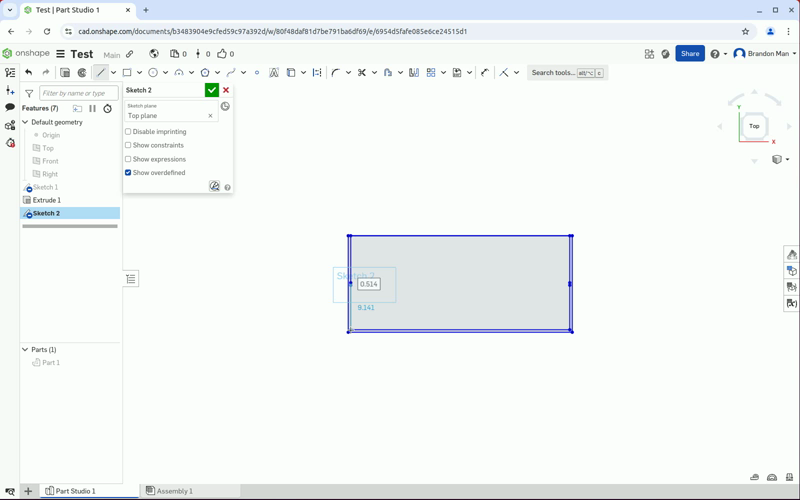
scroll(6)
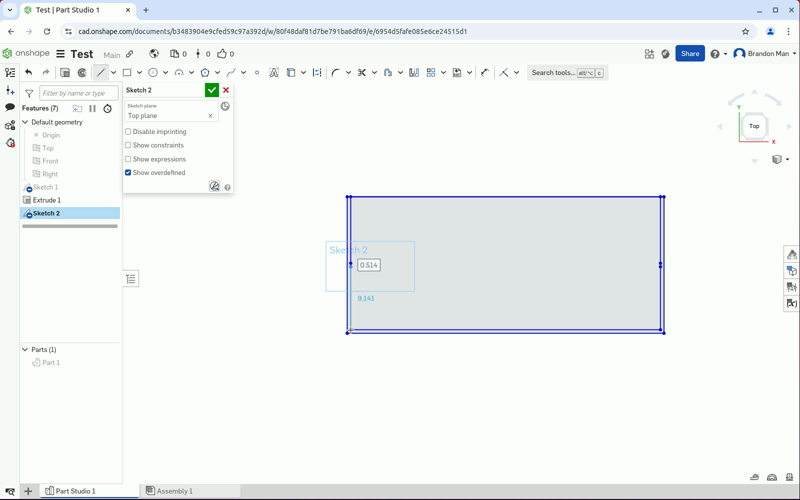
scroll(6)
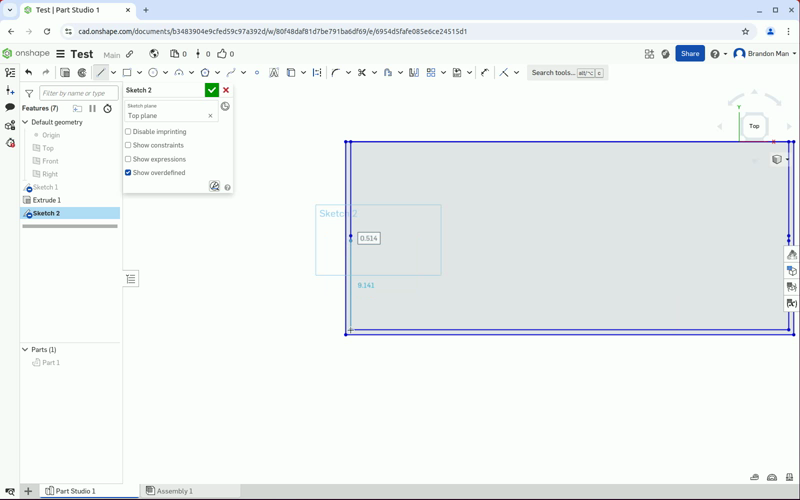
scroll(6)
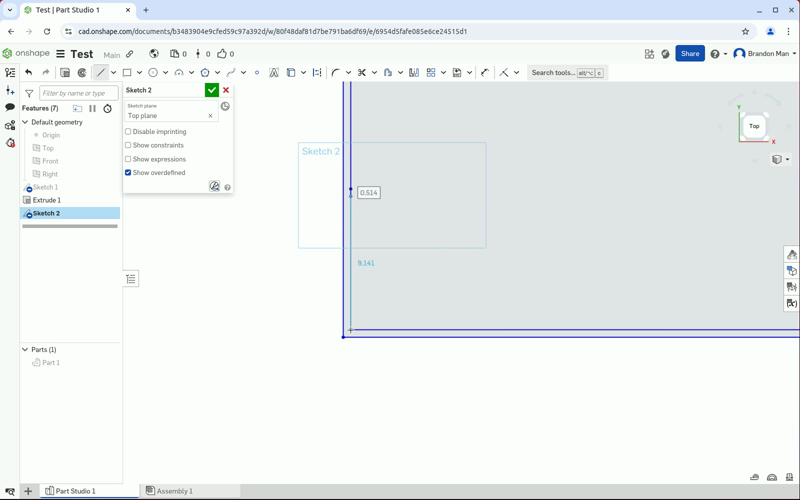
scroll(6)
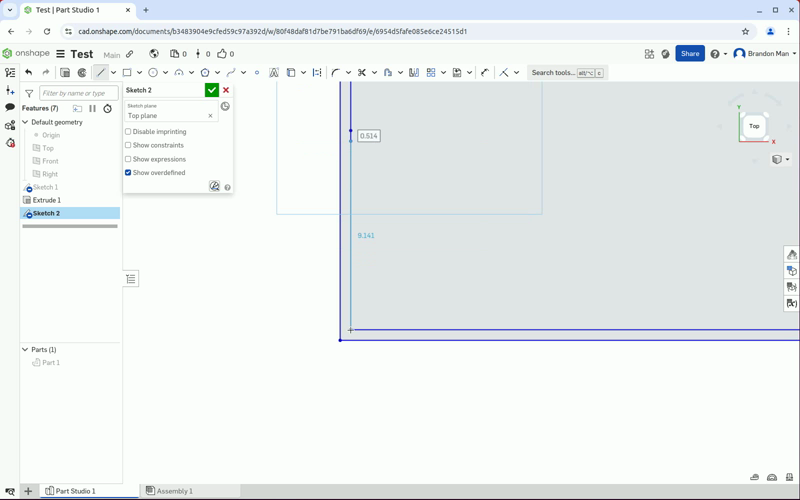
scroll(6)
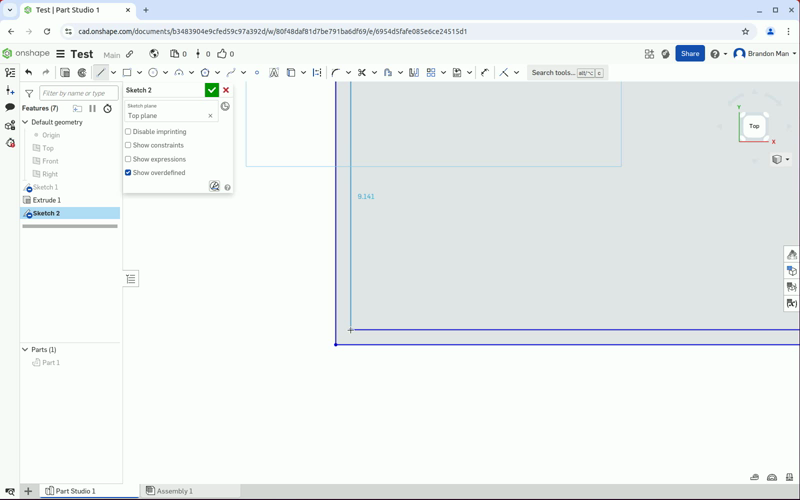
scroll(6)
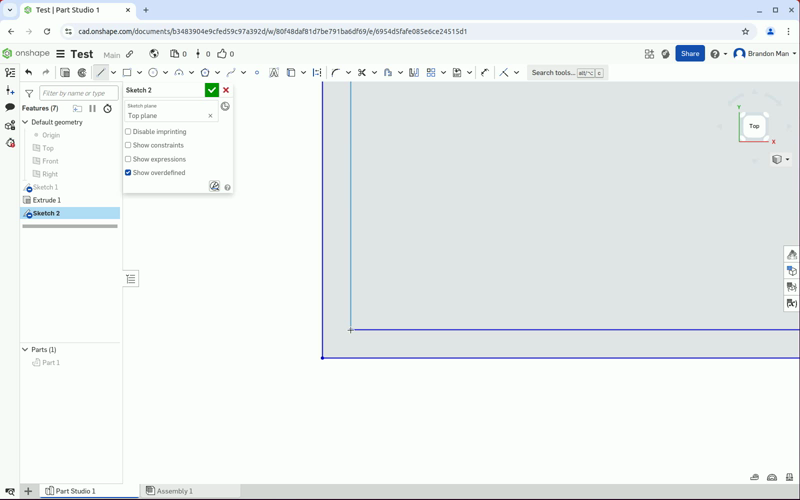
key_up(shift)
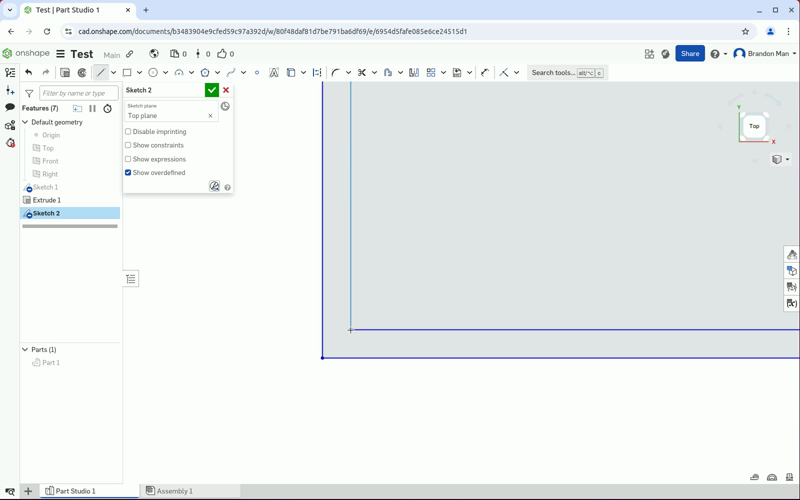
click(350, 329)
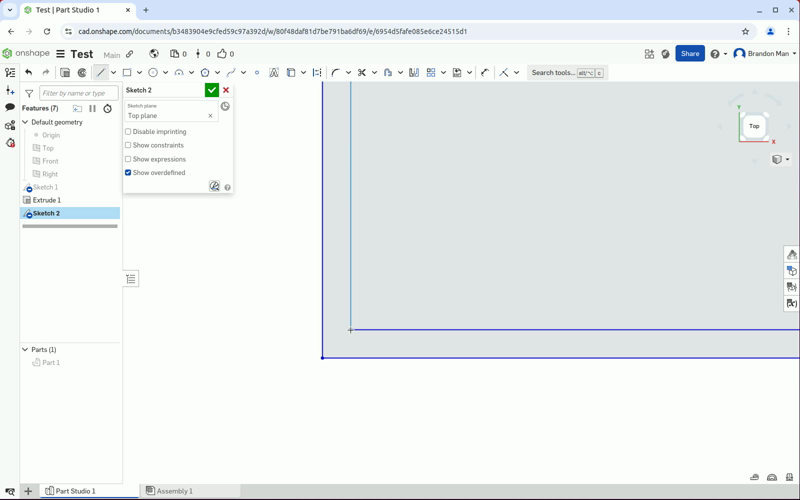
scroll(-6)
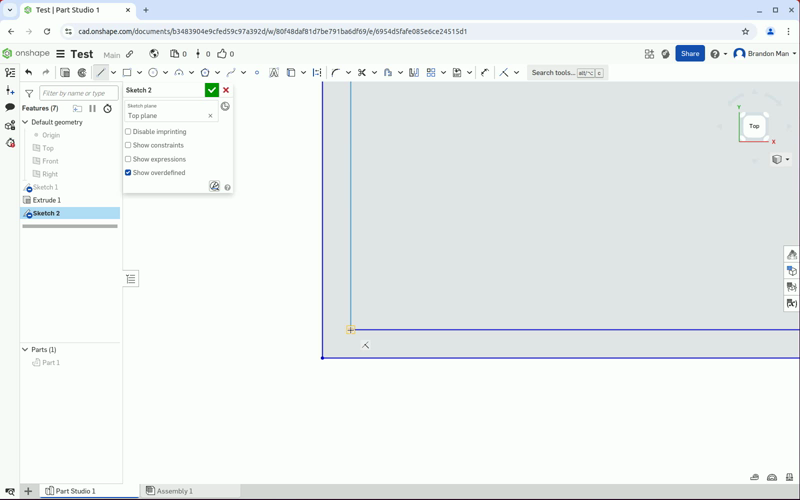
scroll(-6)
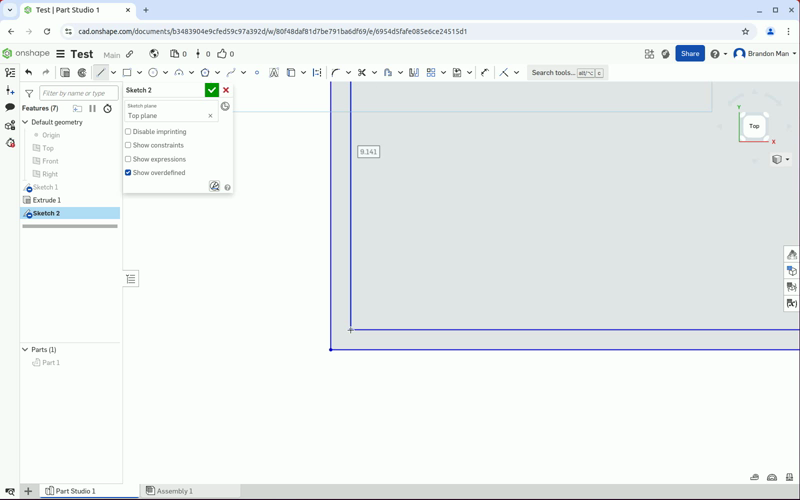
scroll(-6)
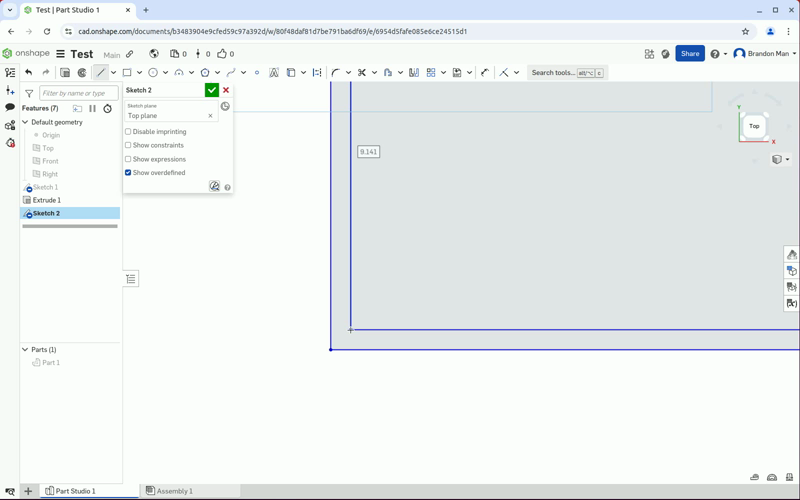
scroll(-6)
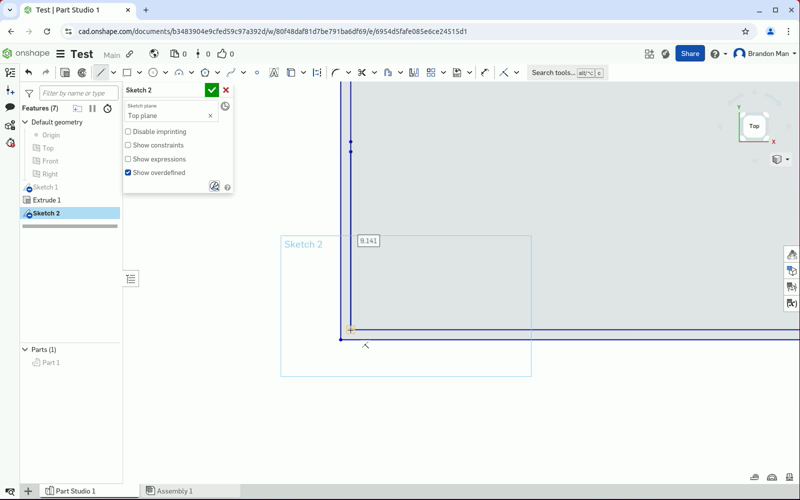
scroll(-6)
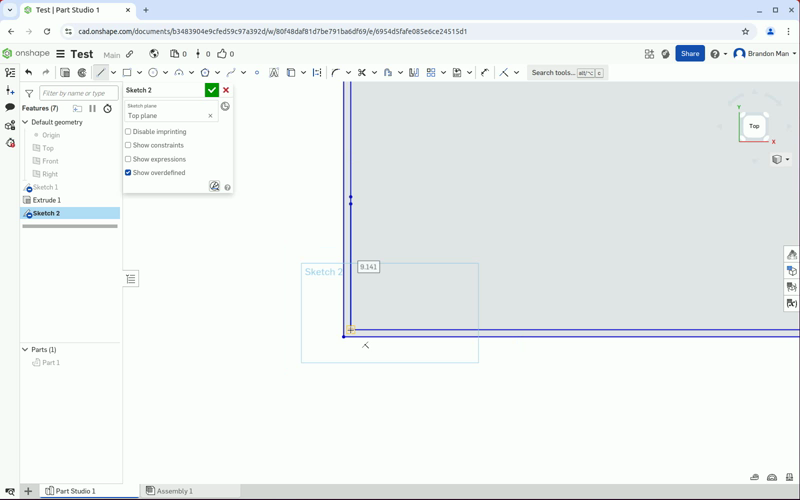
scroll(-6)
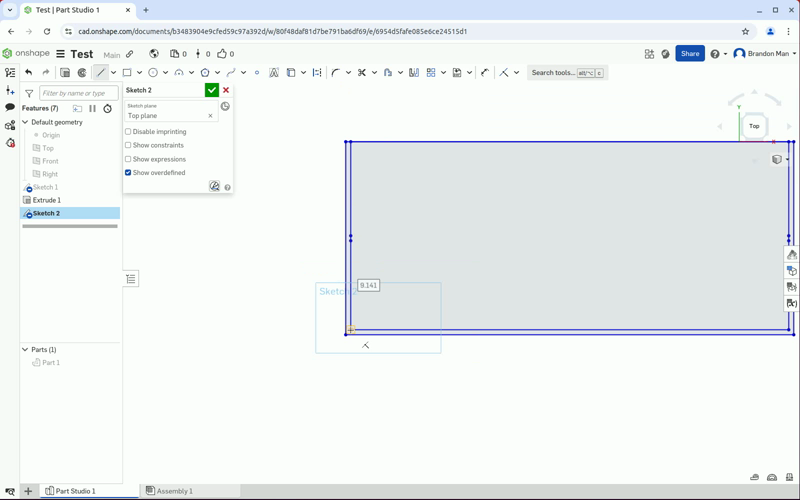
scroll(-6)
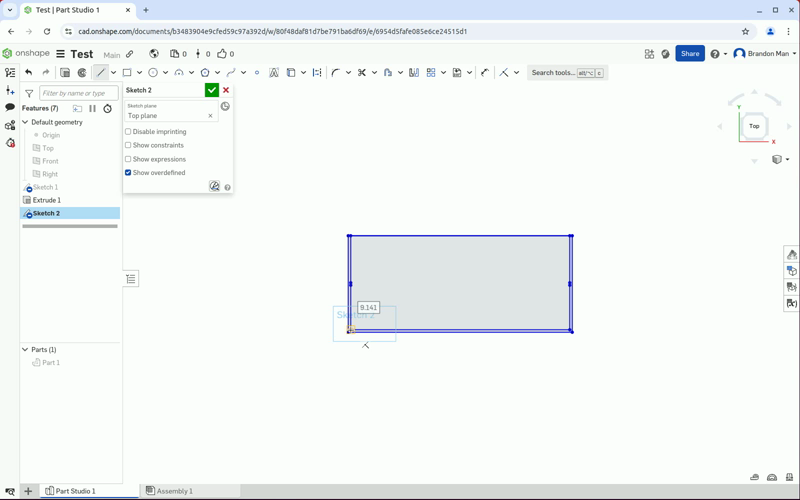
key(esc)
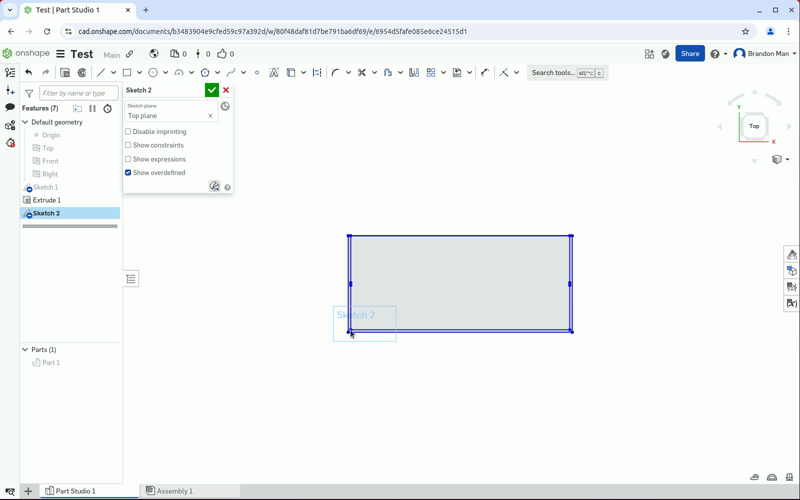
mouse_move(570, 308)
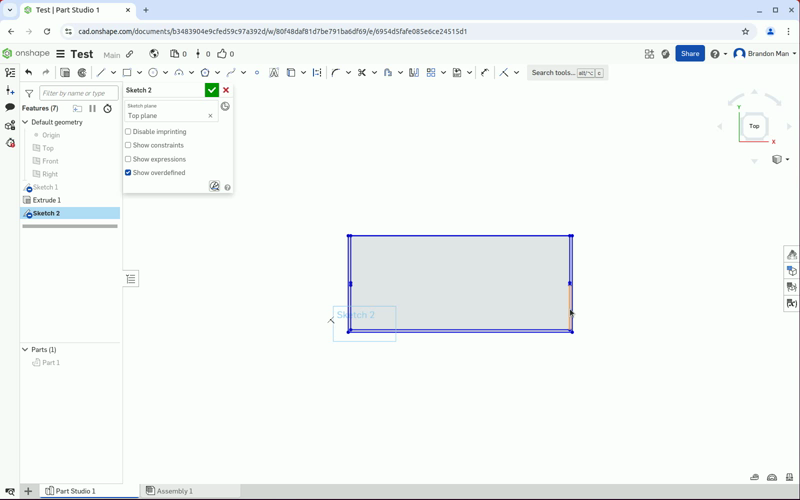
scroll(6)
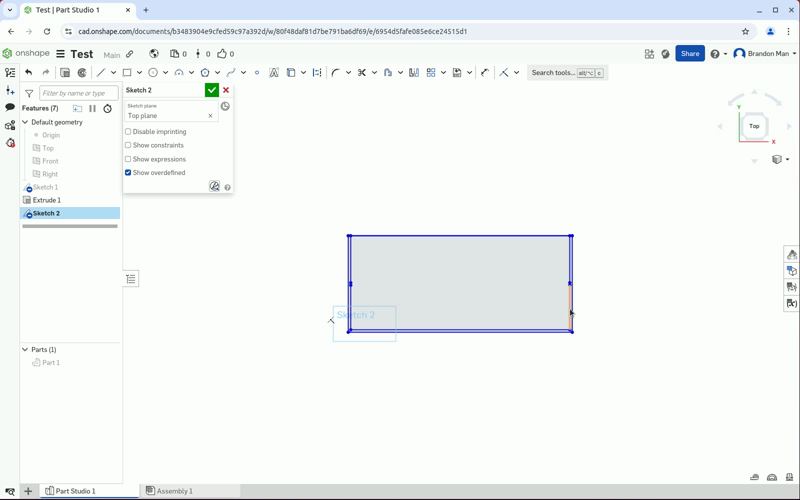
scroll(6)
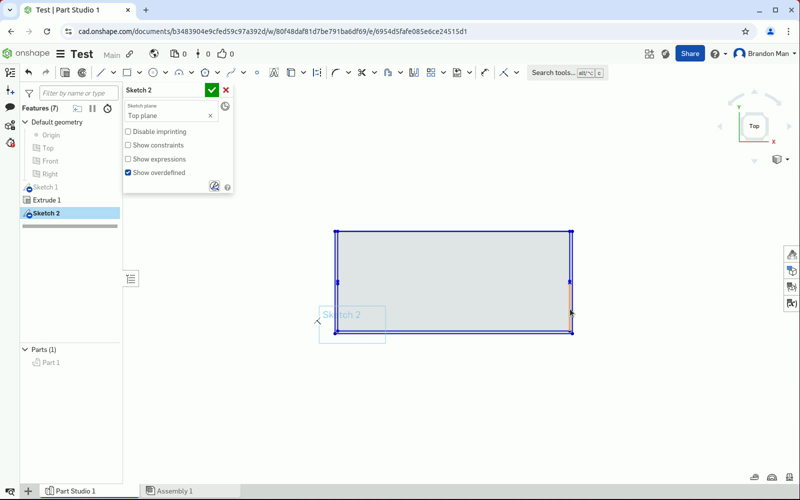
scroll(6)
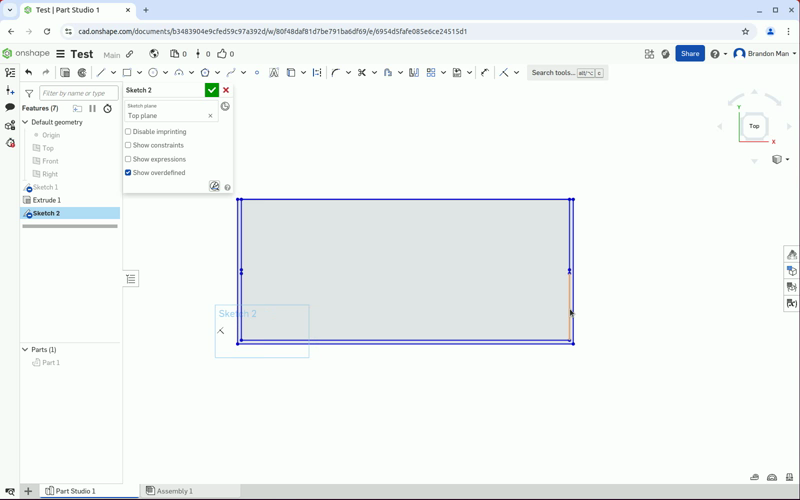
scroll(6)
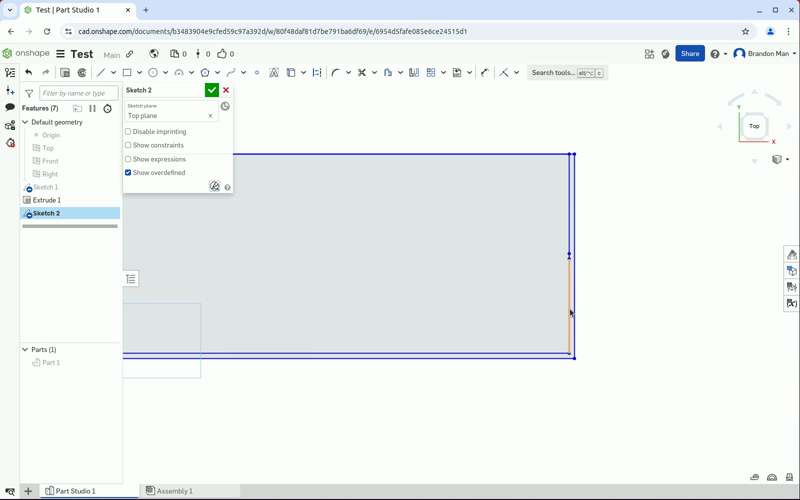
scroll(6)
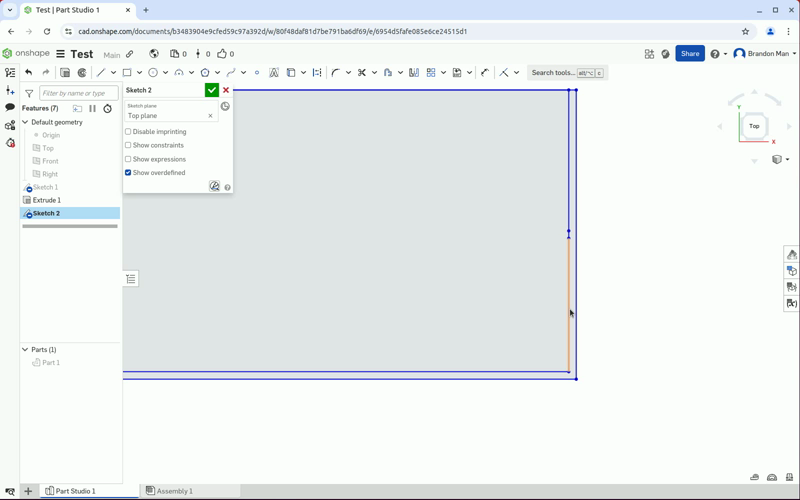
scroll(6)
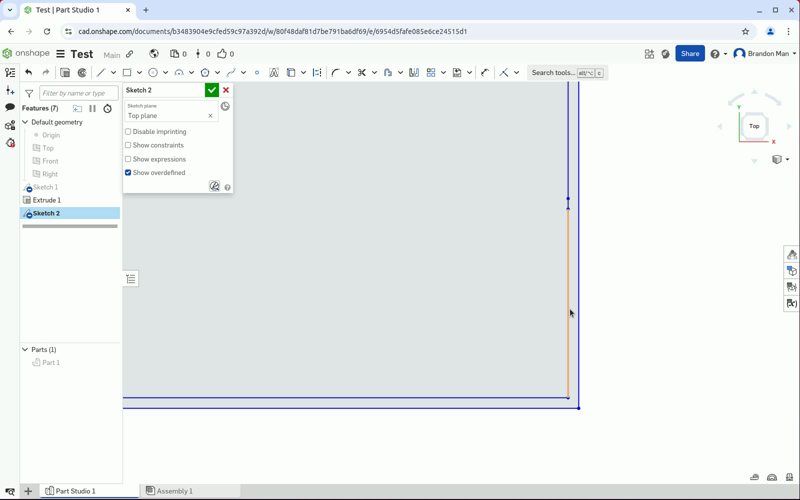
scroll(6)
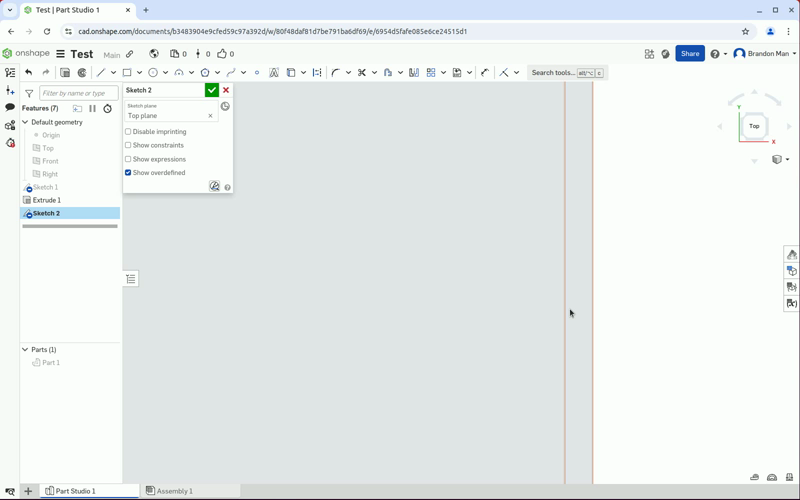
click(570, 308)
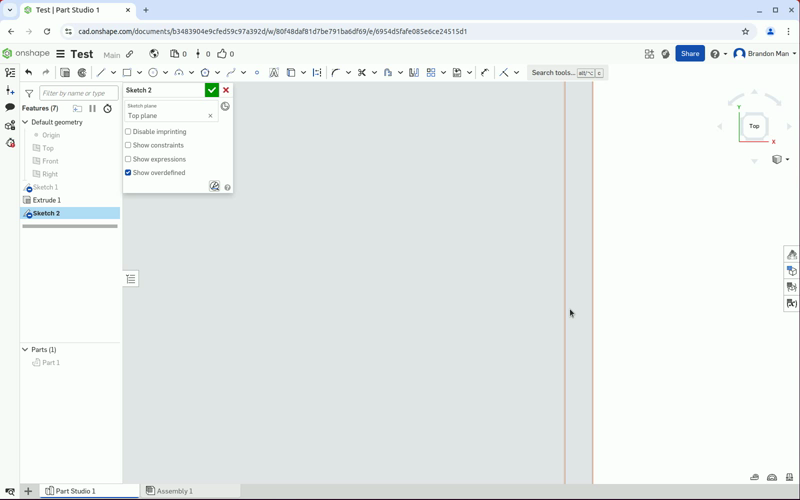
scroll(-6)
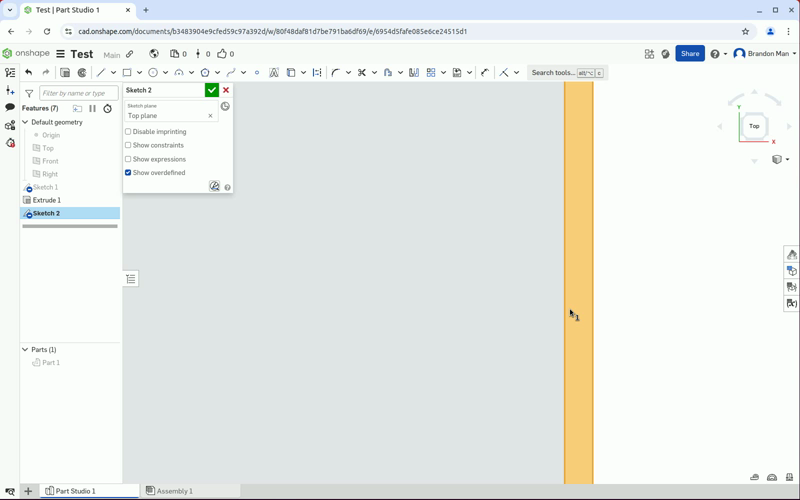
scroll(-6)
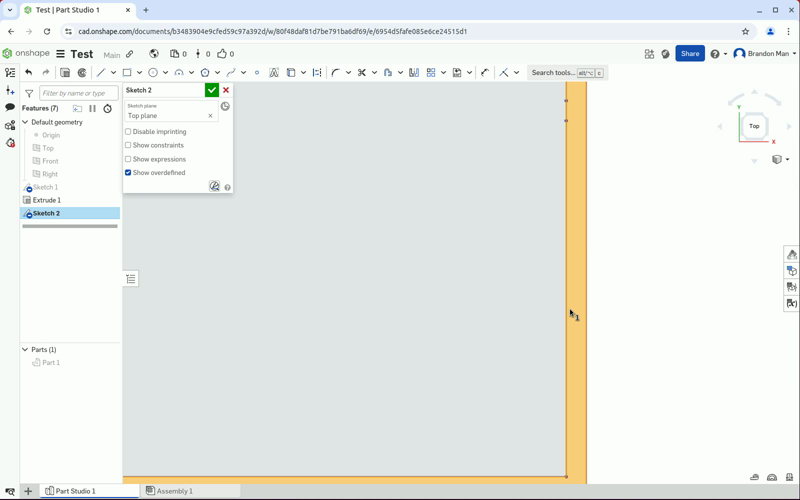
scroll(-6)
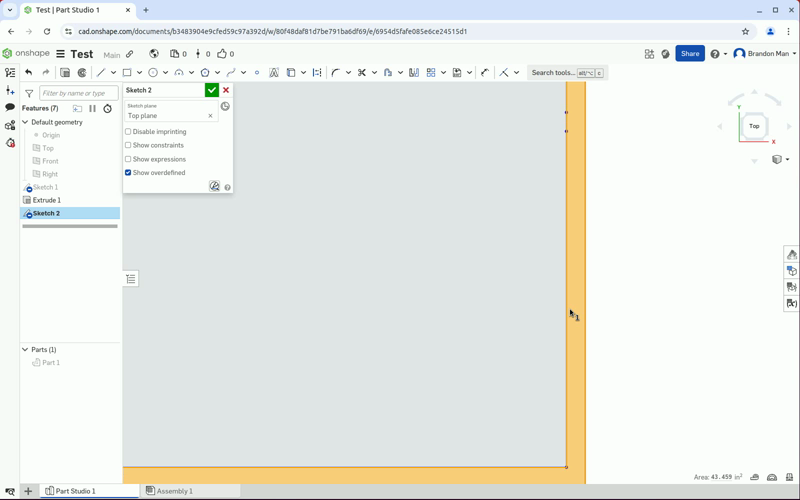
scroll(-6)
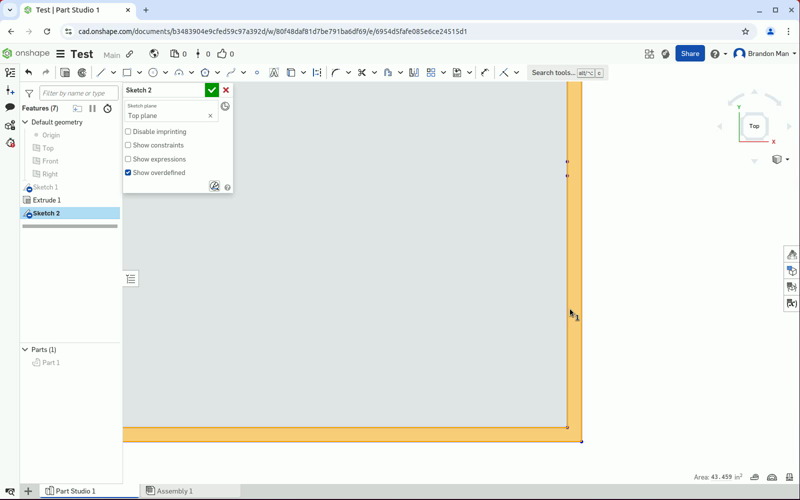
scroll(-6)
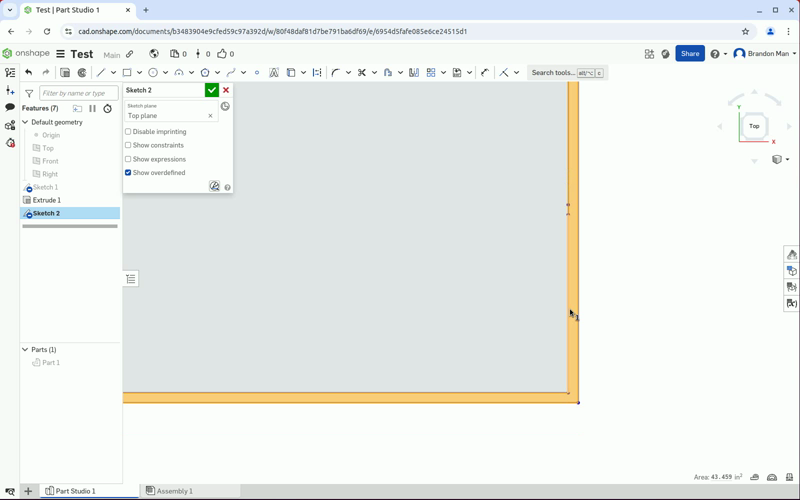
scroll(-6)
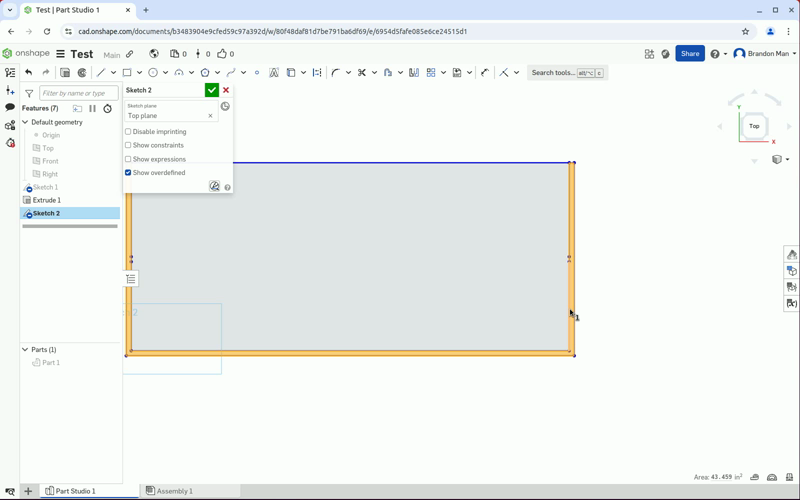
scroll(-6)
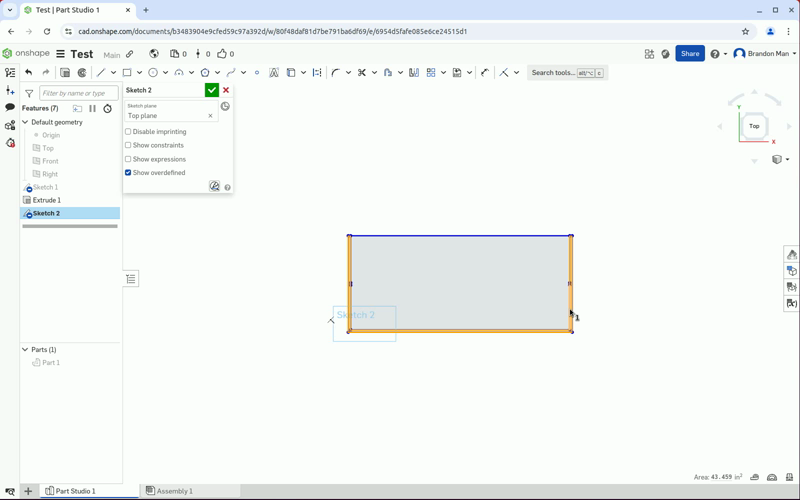
mouse_move(73, 352)
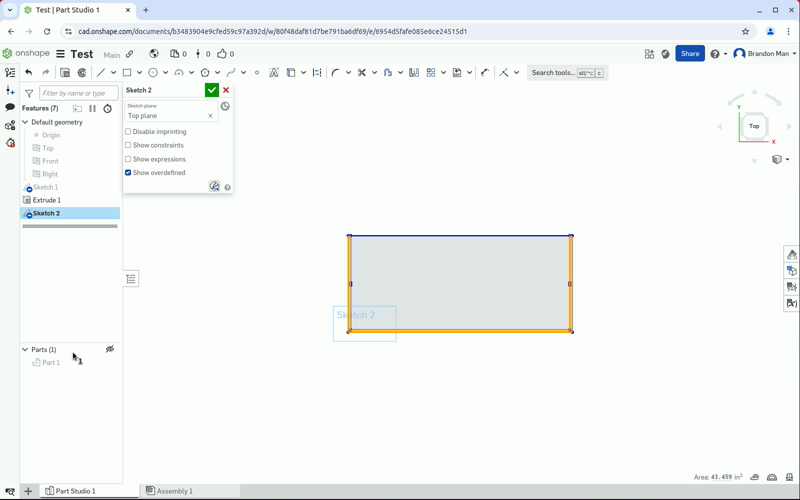
key(shift+y)
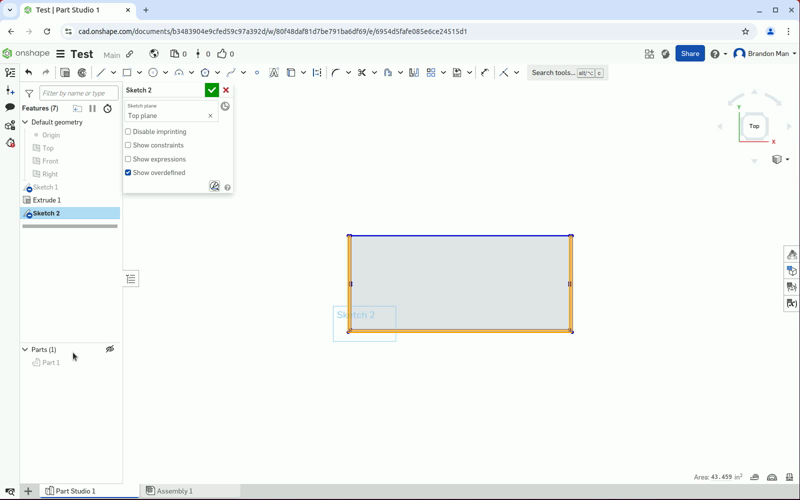
key(shift+e)
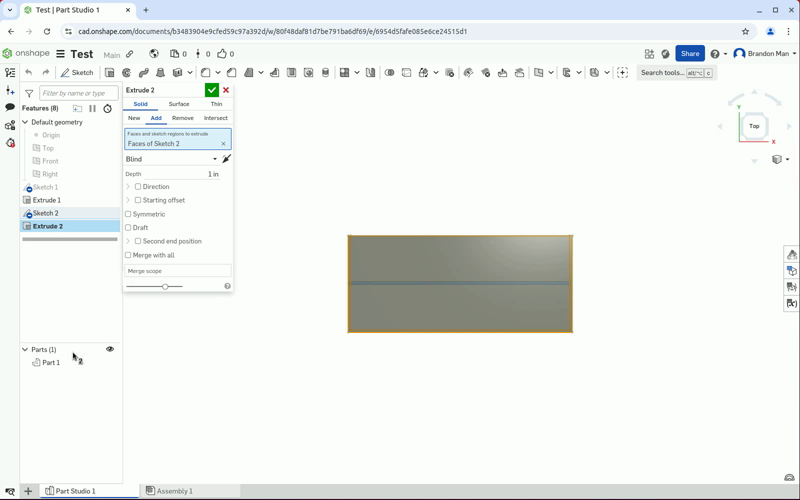
mouse_move(143, 106)
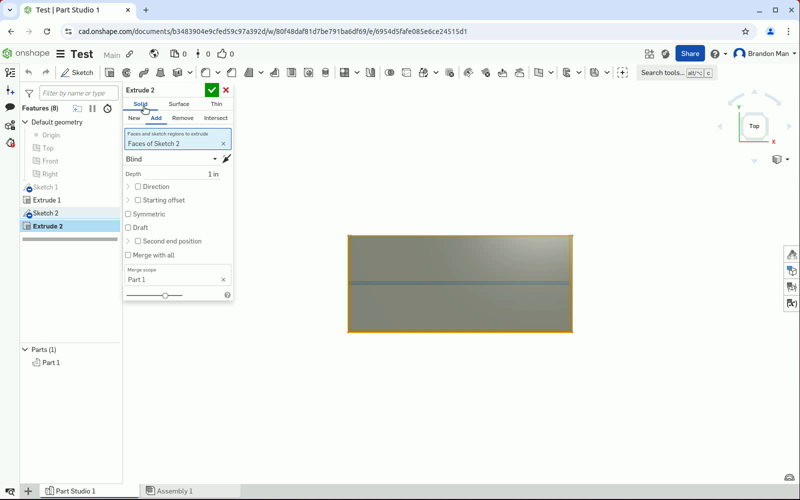
click(143, 106)
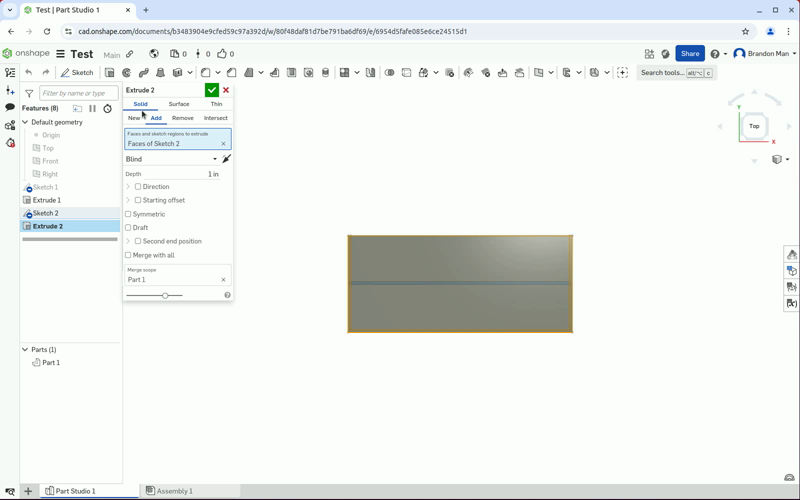
mouse_move(137, 120)
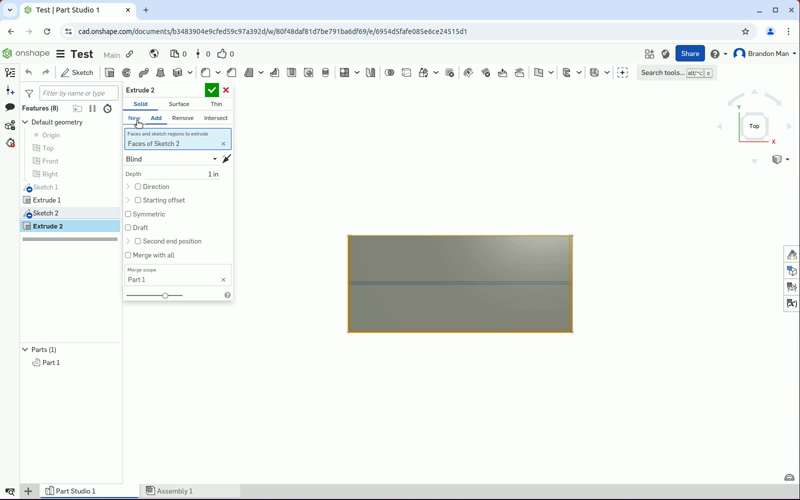
click(137, 120)
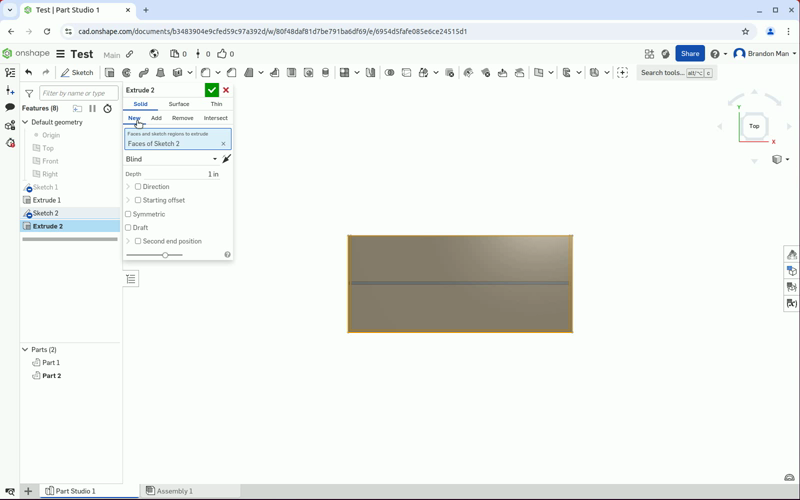
key(tab, 4)
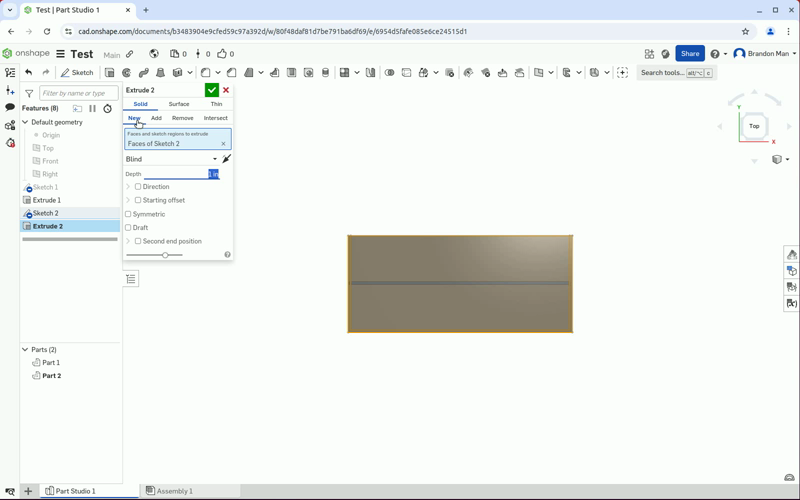
text(0.241)
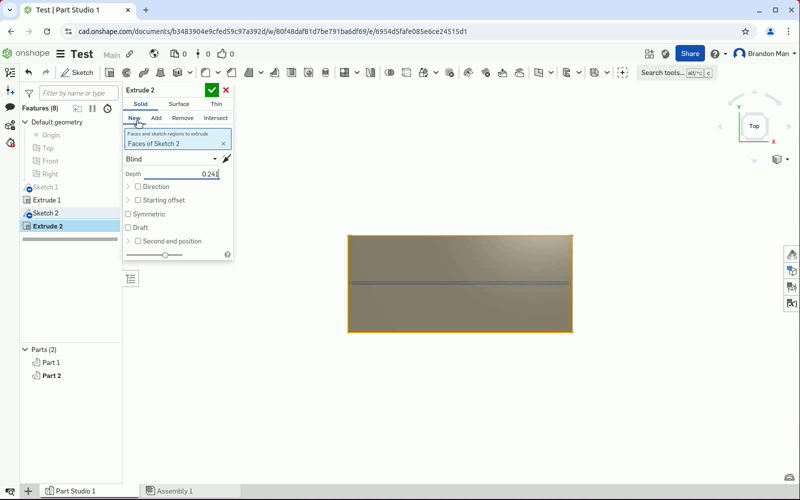
key(enter)
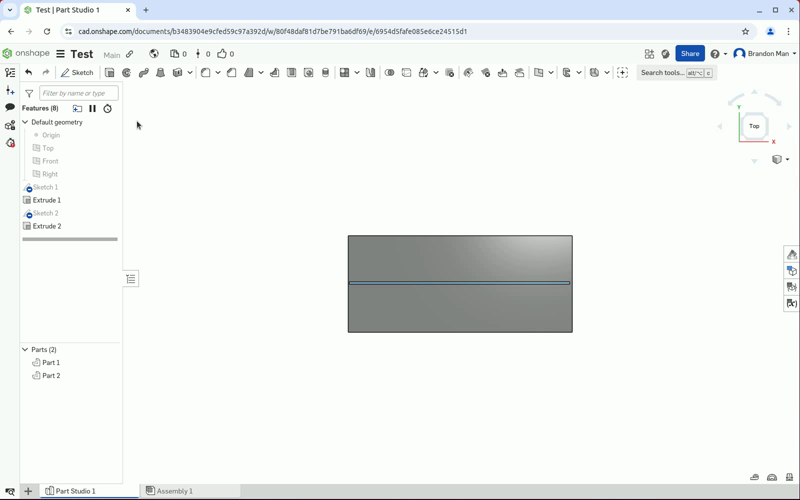
key(shift+h)
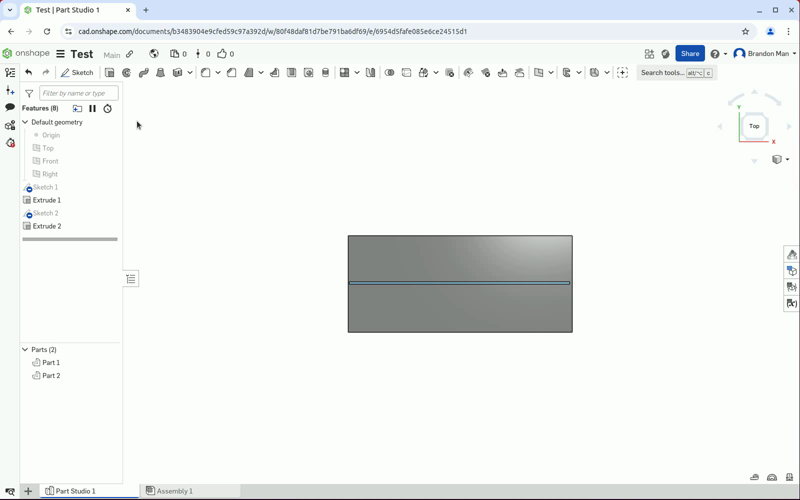
key(shift+h)
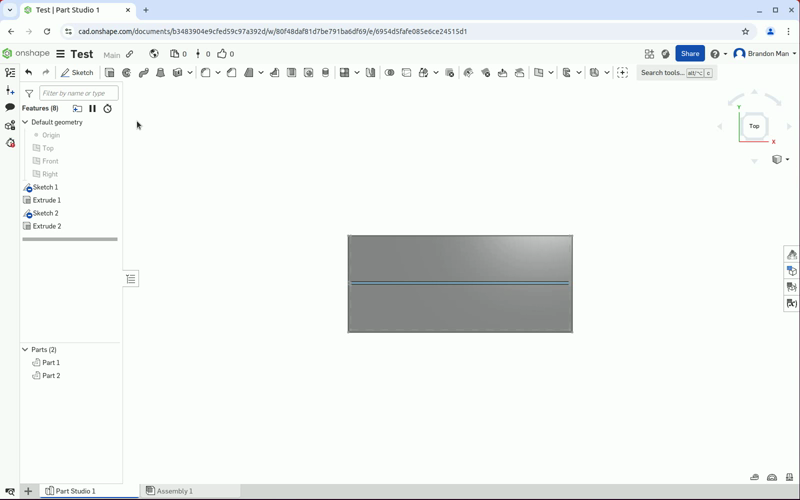
key(shift+7)
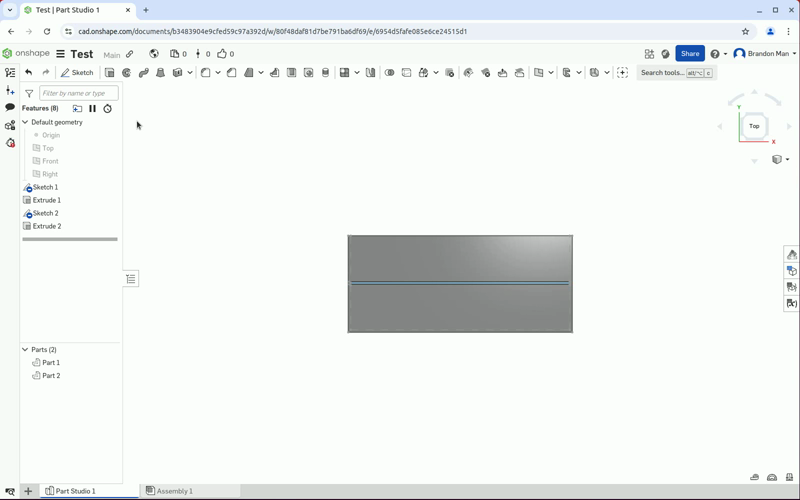
key(up, 3)
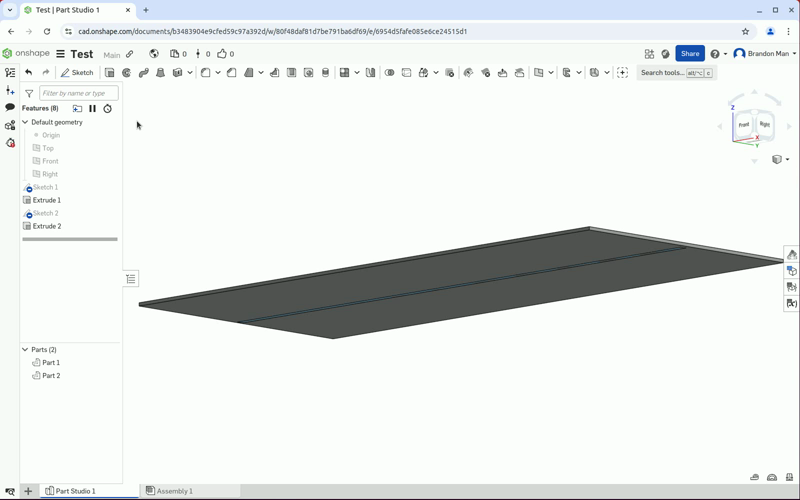
key(left, 3)
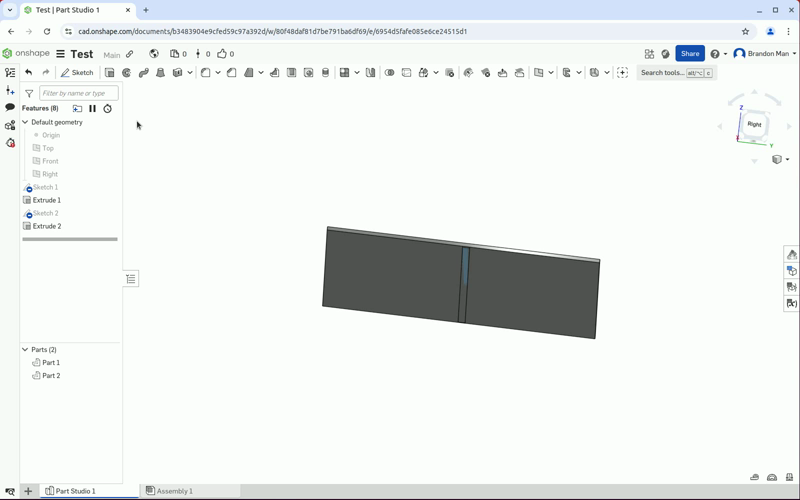
key(right, 3)
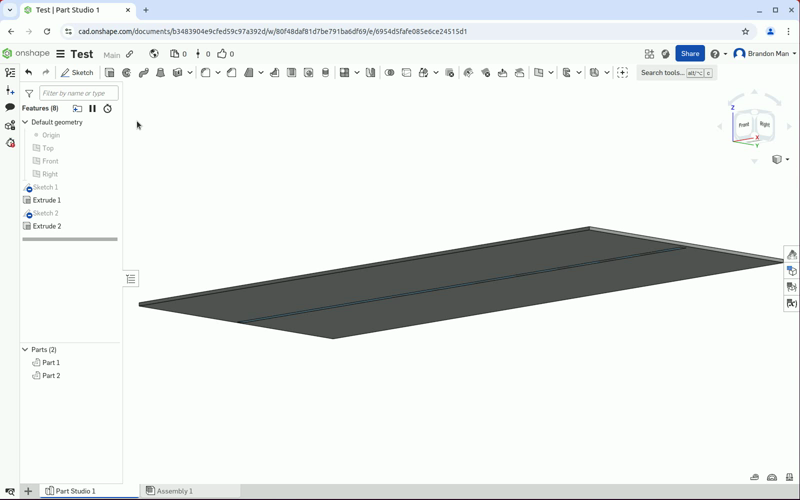
key(down, 3)
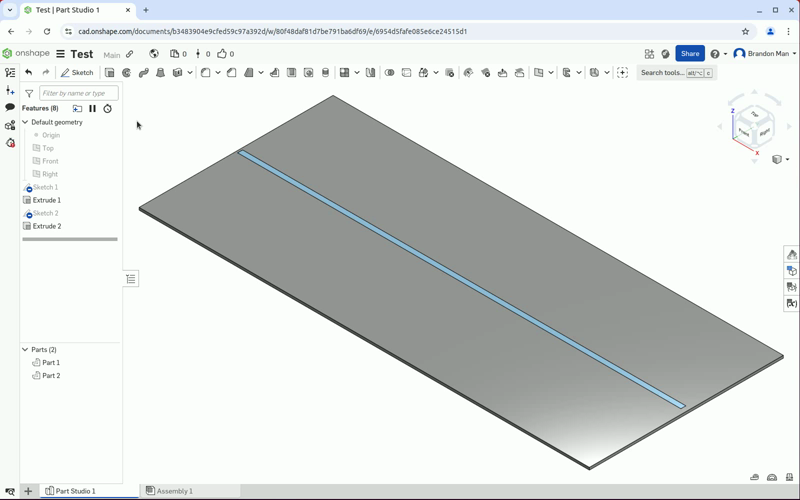
mouse_move(73, 189)
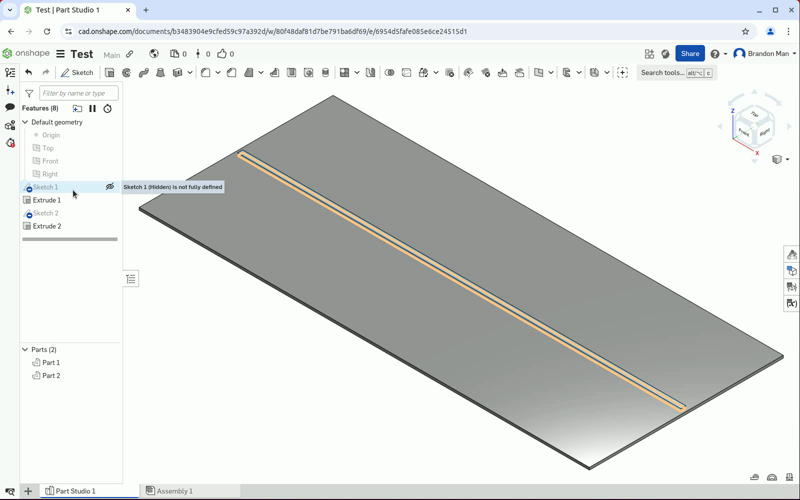
click(73, 189)